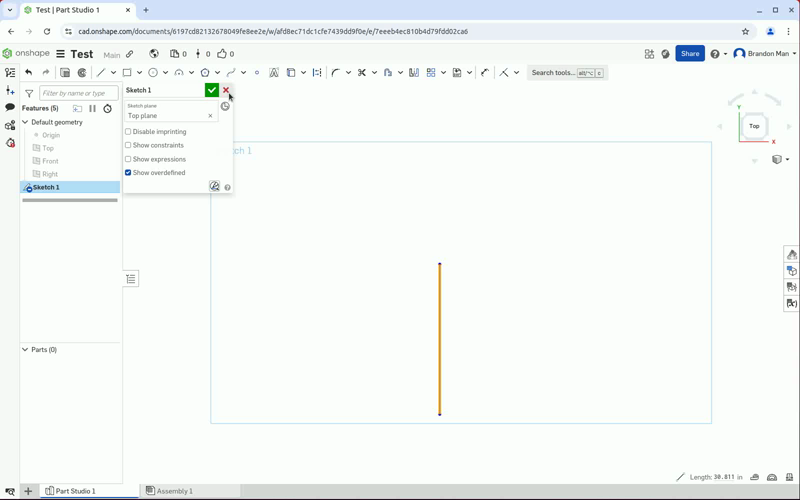
key(shift+h)
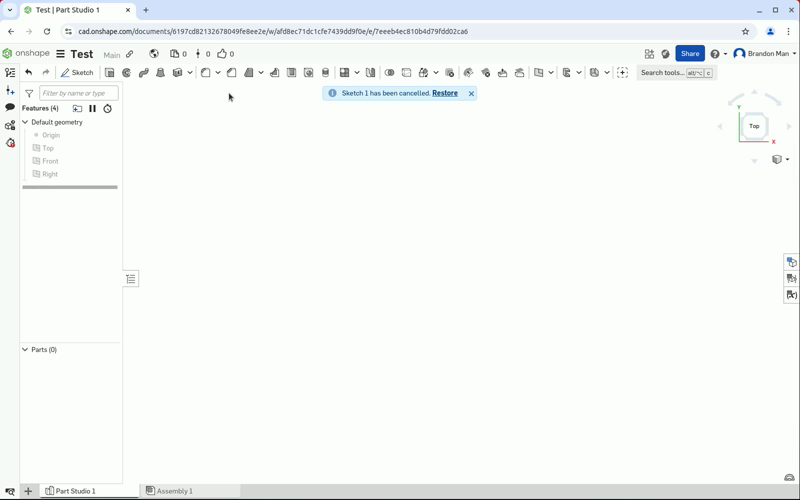
mouse_move(73, 352)
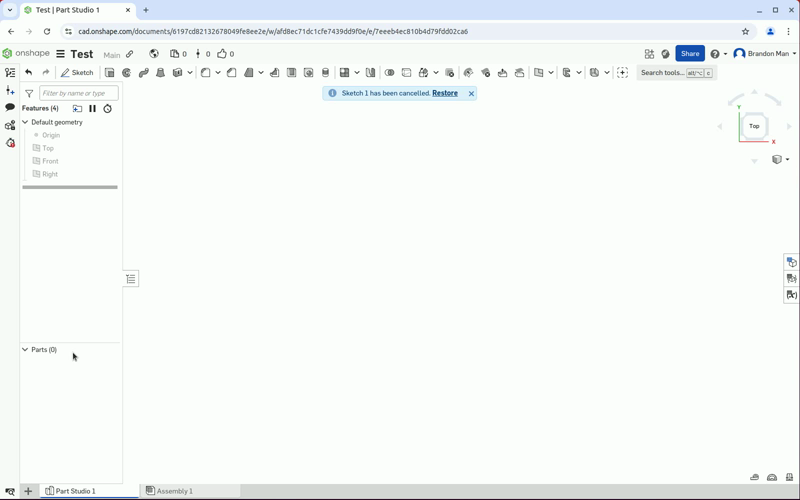
key(y)
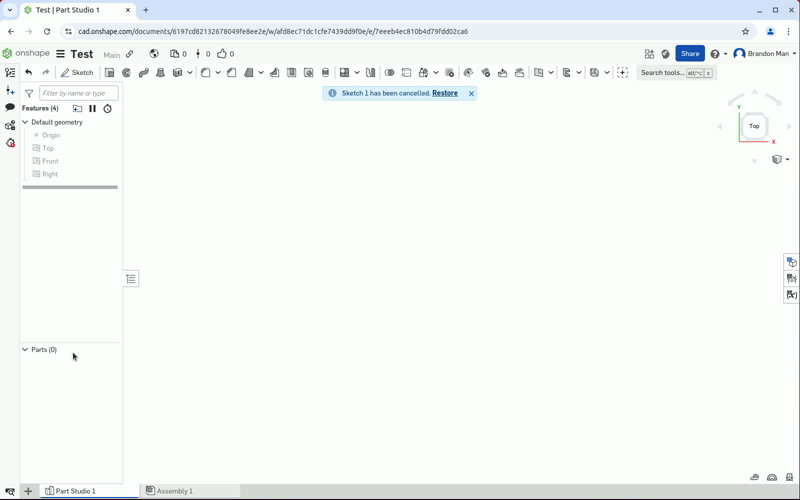
key(shift+p)
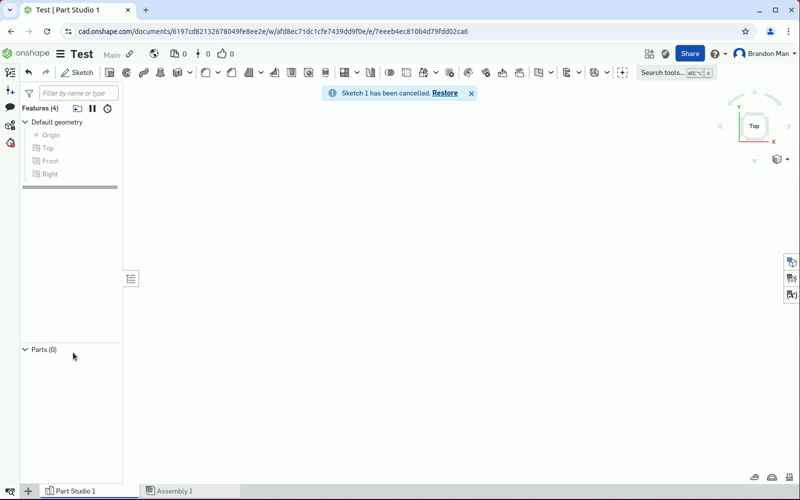
key(space)
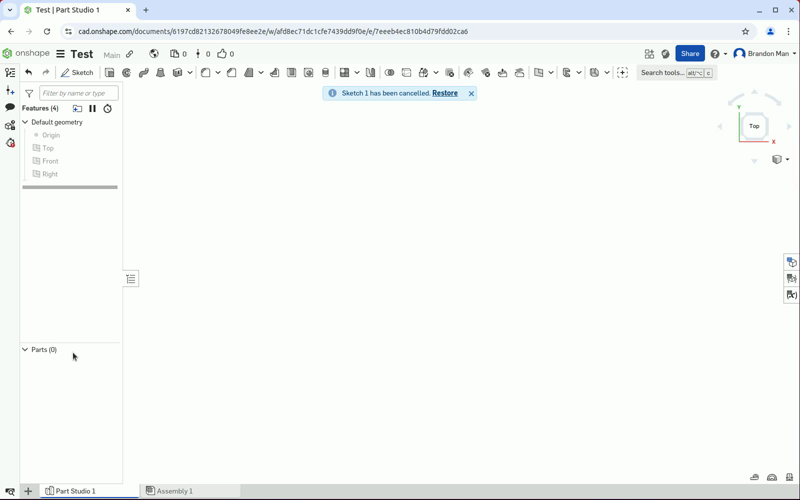
key_down(shift)
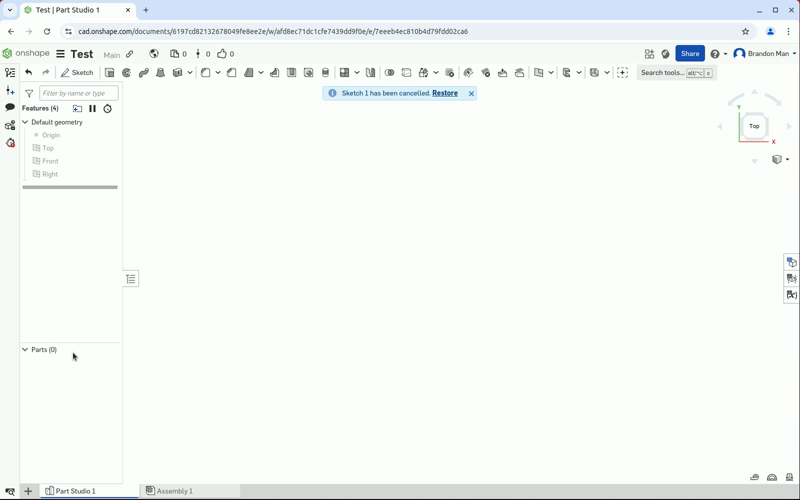
key(up)
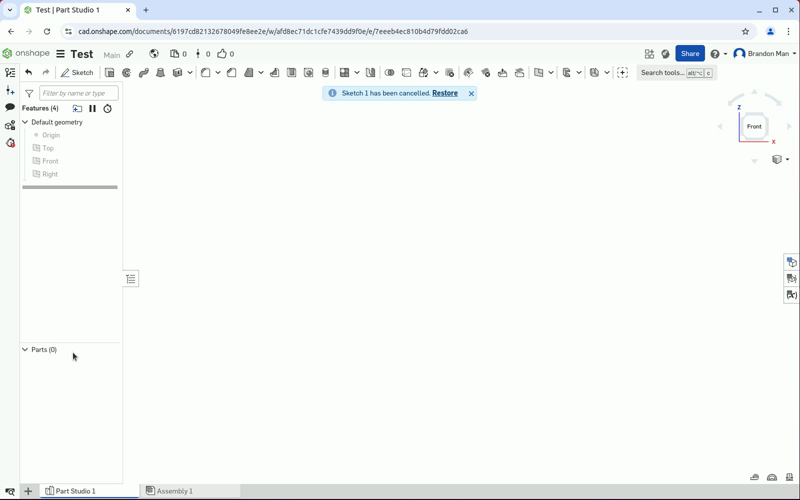
key_up(shift)
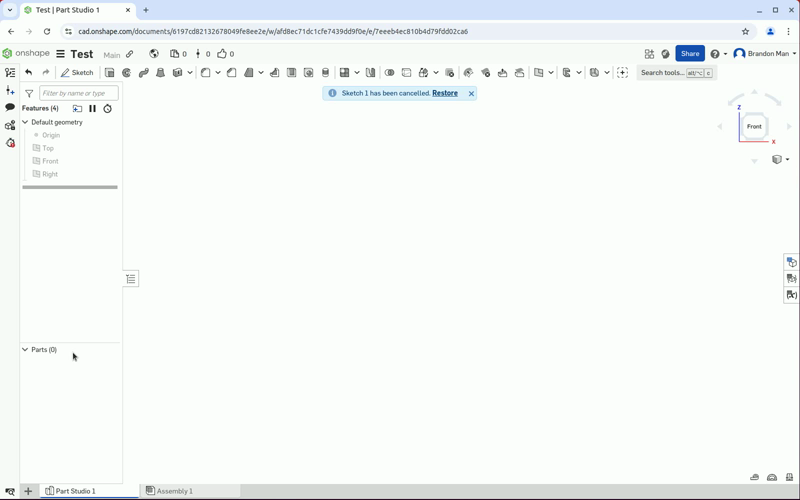
mouse_move(73, 352)
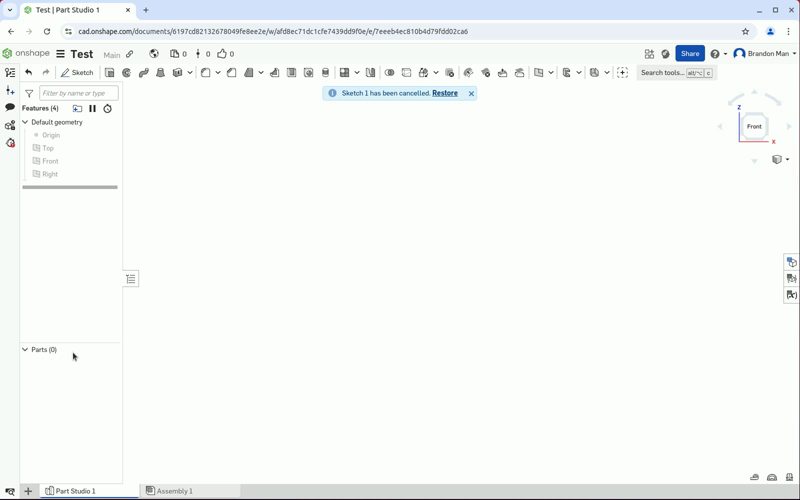
key(shift+y)
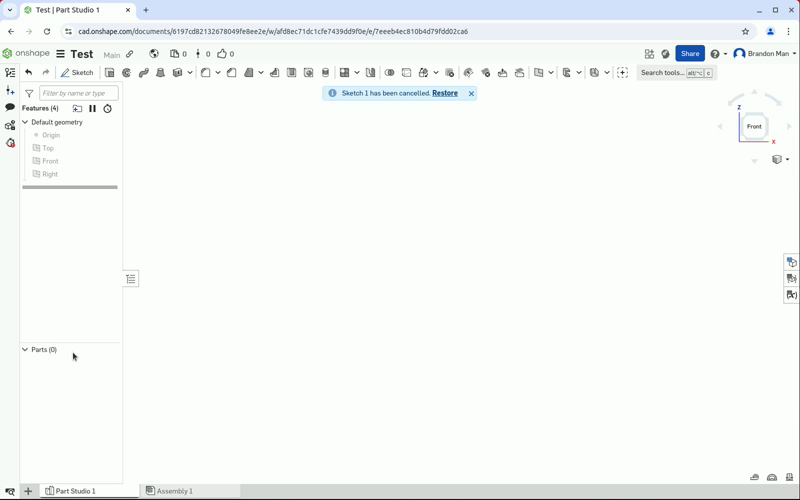
key(shift+s)
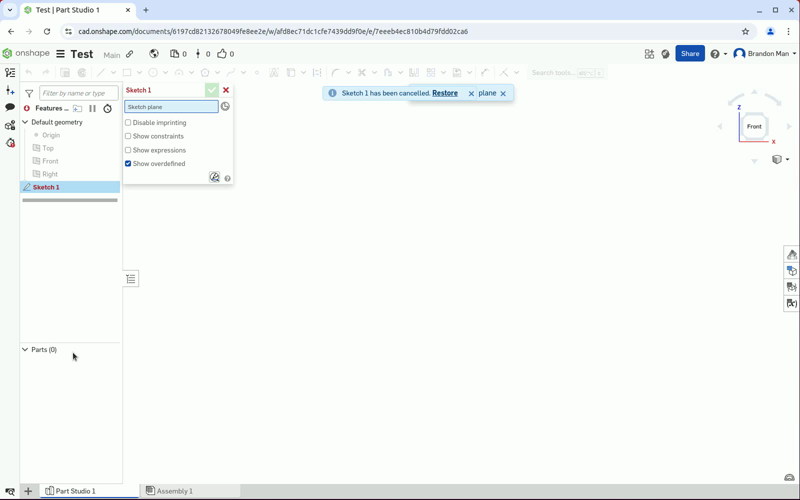
mouse_move(73, 163)
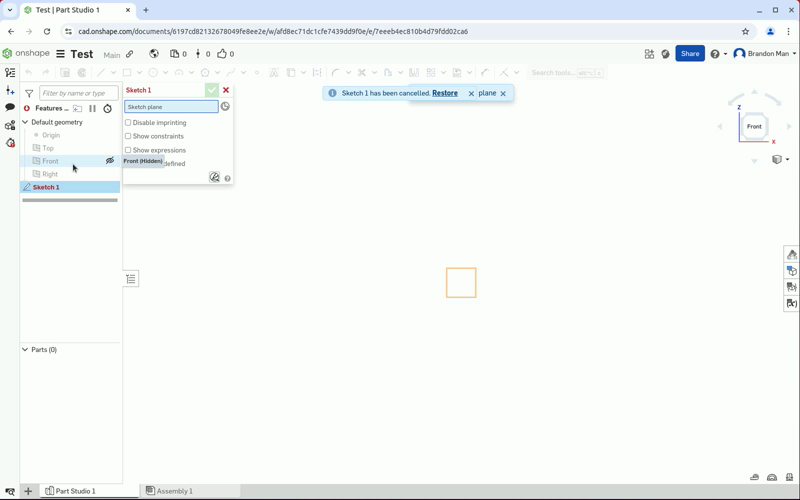
click(73, 163)
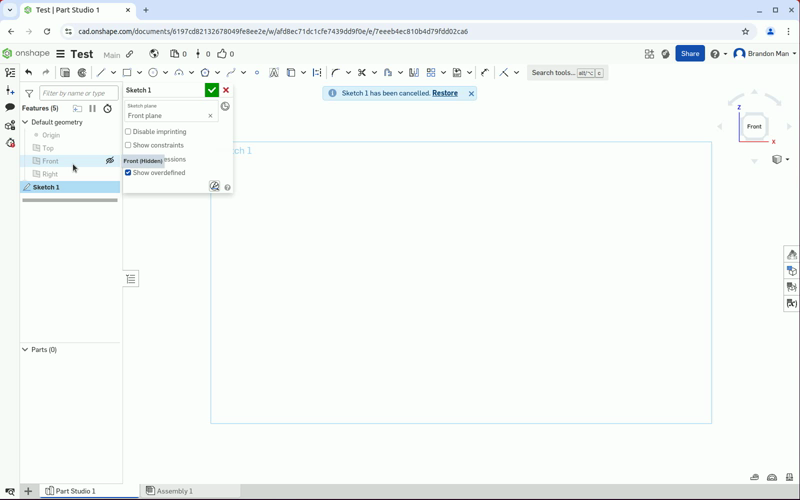
mouse_move(73, 352)
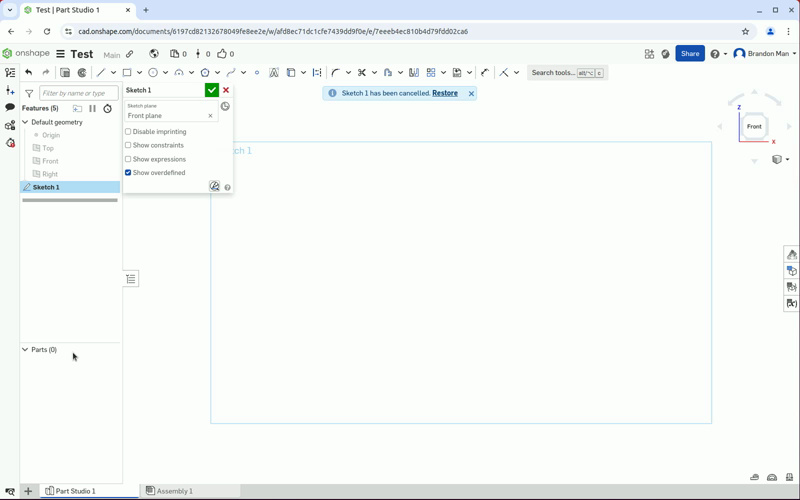
key(y)
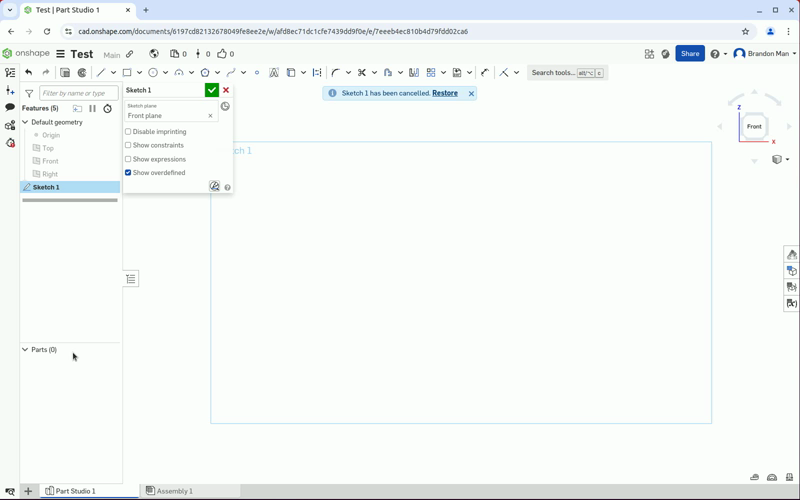
key(l)
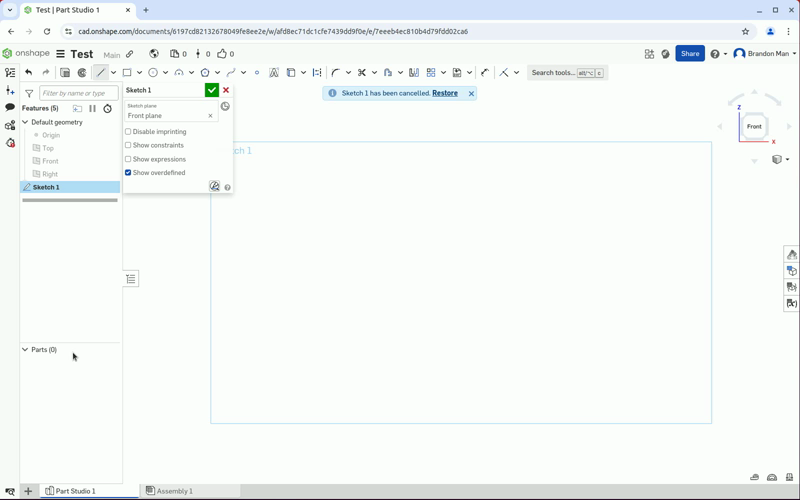
key_down(shift)
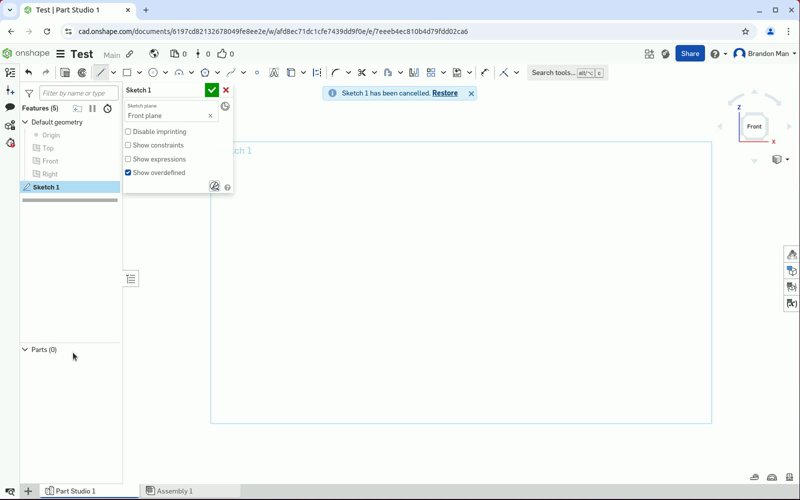
mouse_move(460, 282)
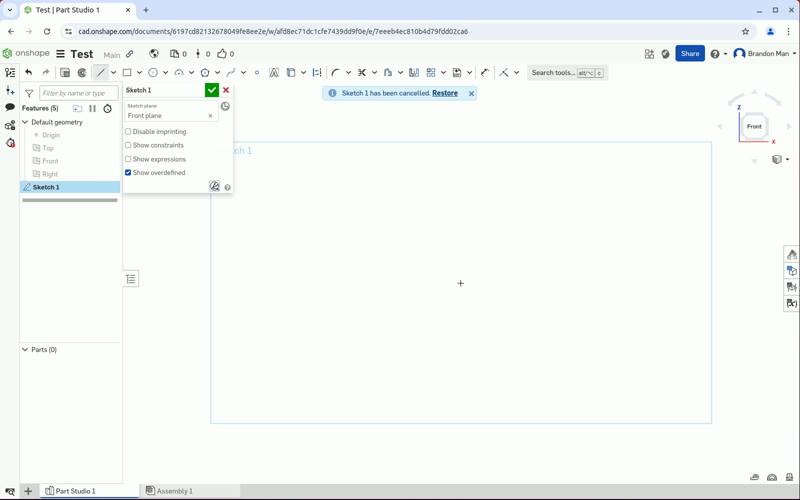
click(460, 282)
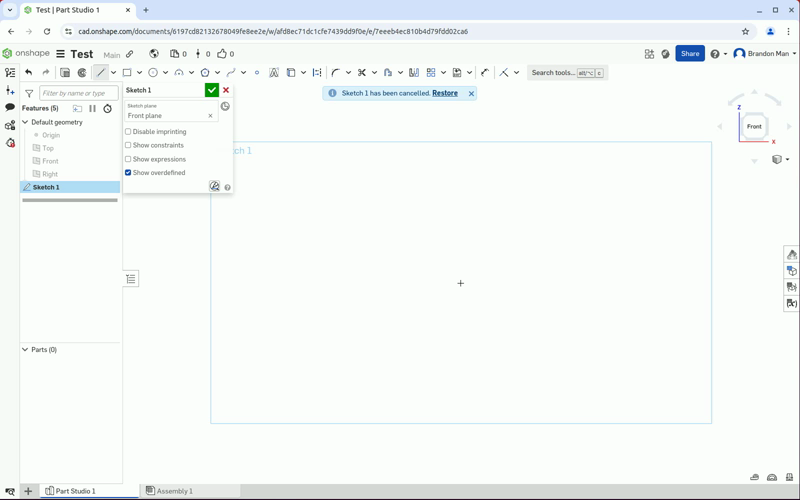
key_up(shift)
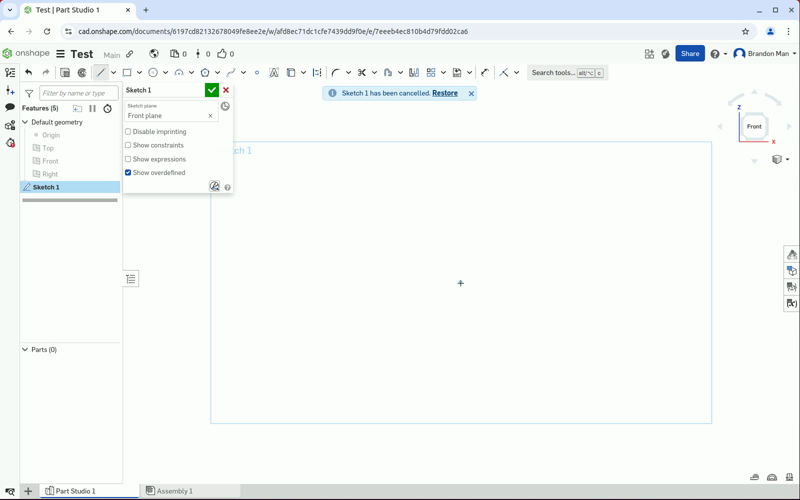
key_down(shift)
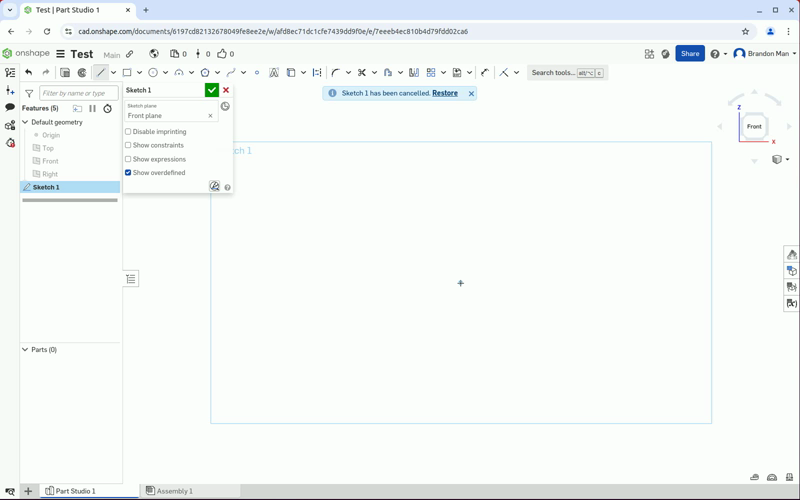
mouse_move(573, 282)
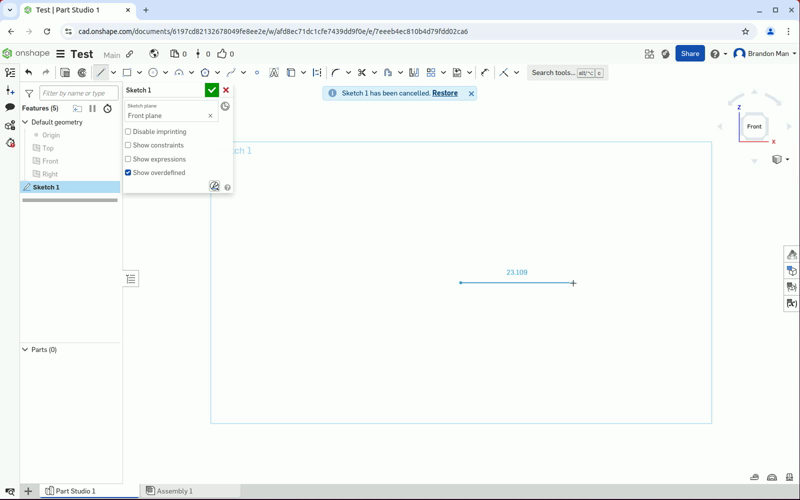
click(573, 282)
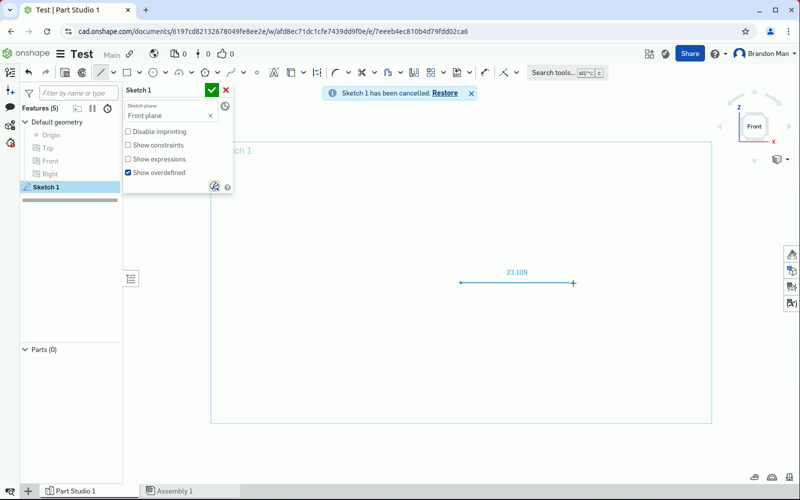
key_up(shift)
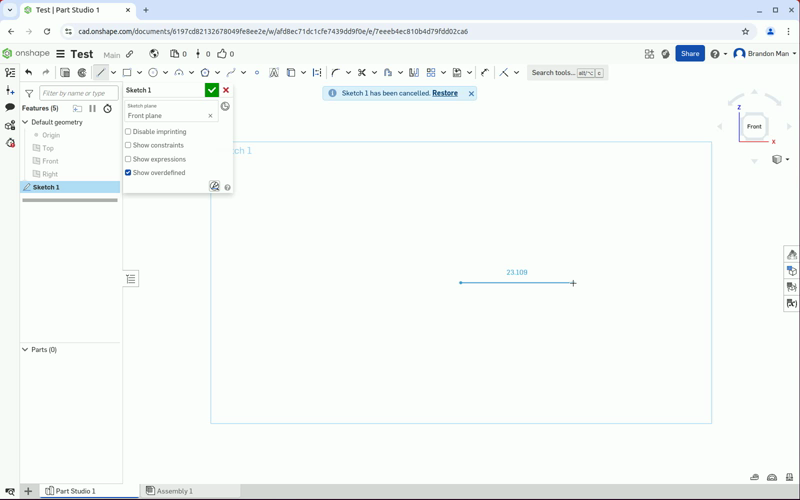
key_down(shift)
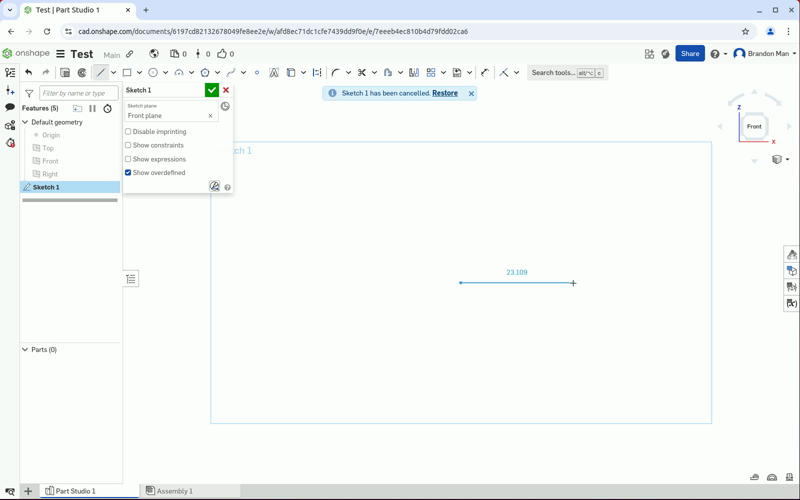
mouse_move(589, 282)
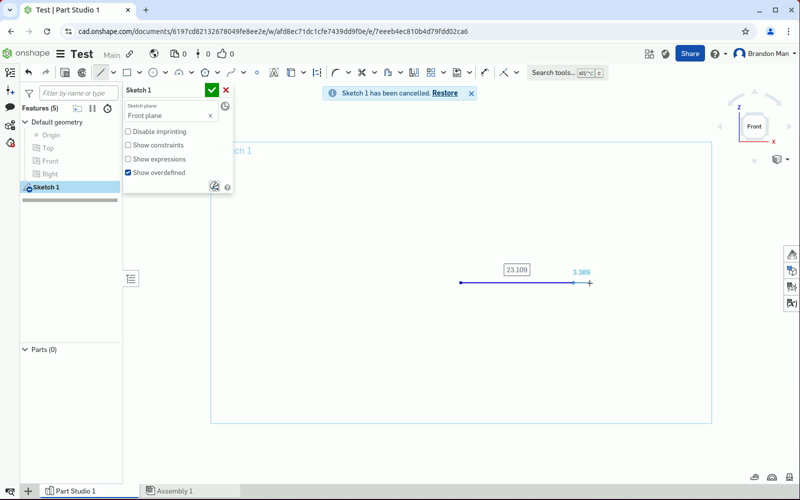
mouse_move(573, 245)
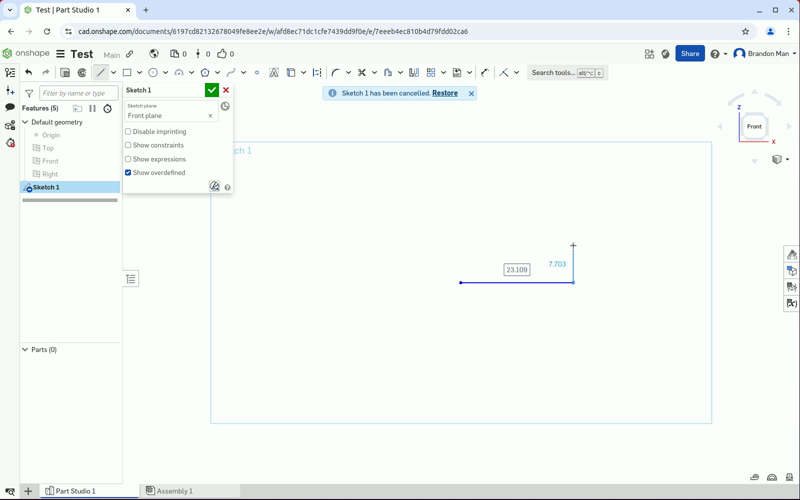
click(573, 245)
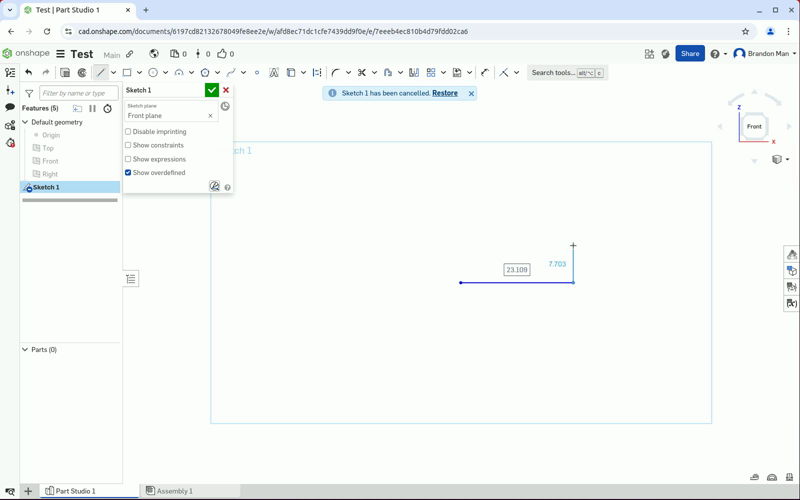
key_up(shift)
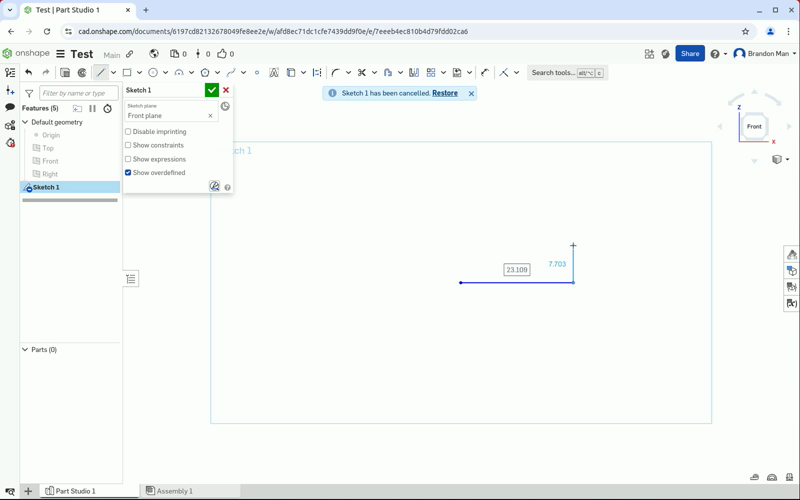
key_down(shift)
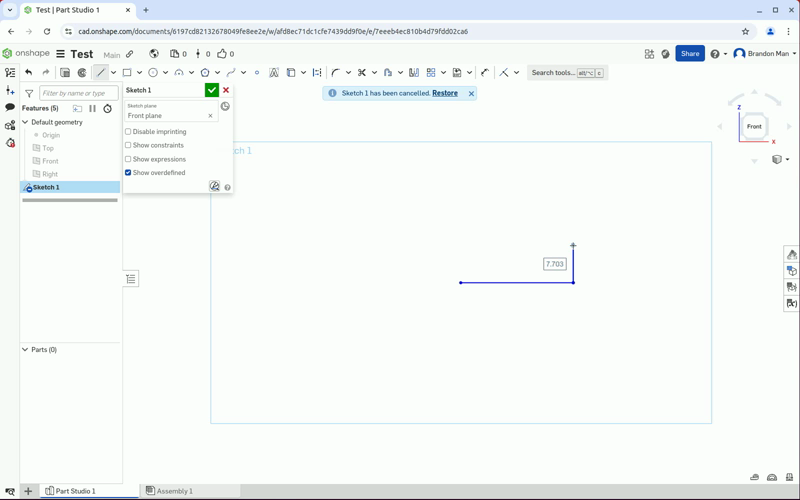
mouse_move(460, 245)
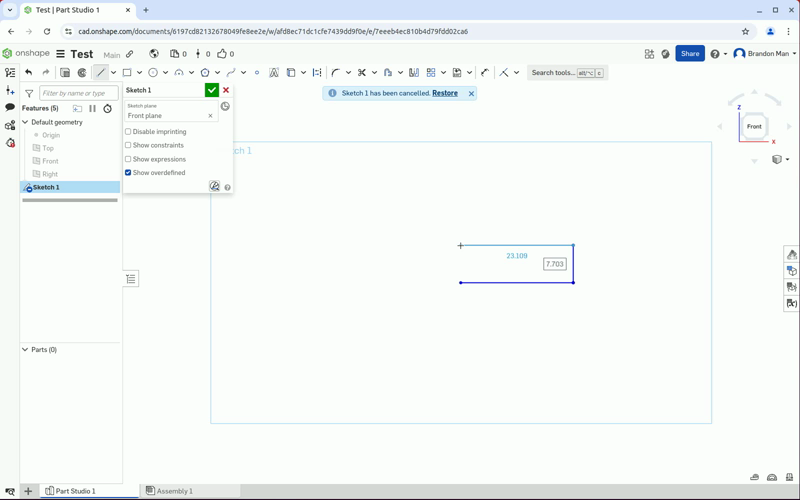
click(460, 245)
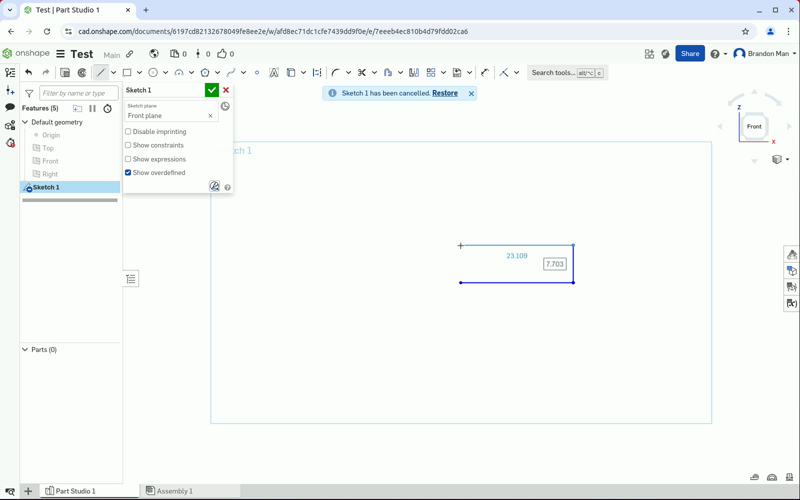
key_up(shift)
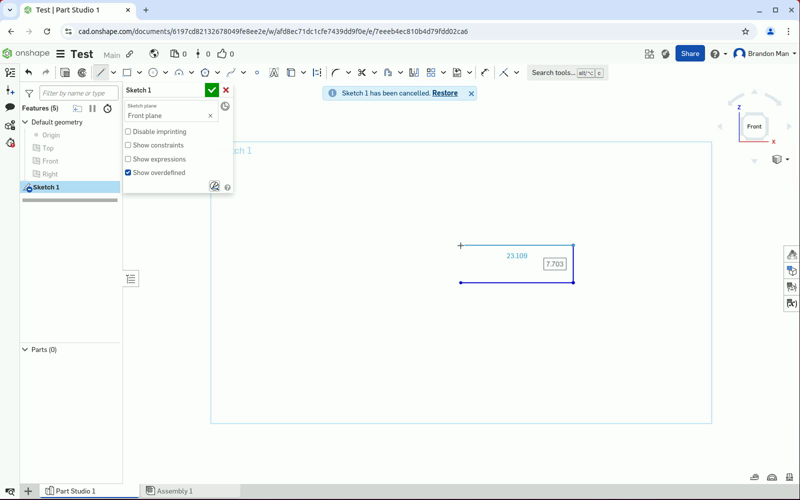
mouse_move(490, 245)
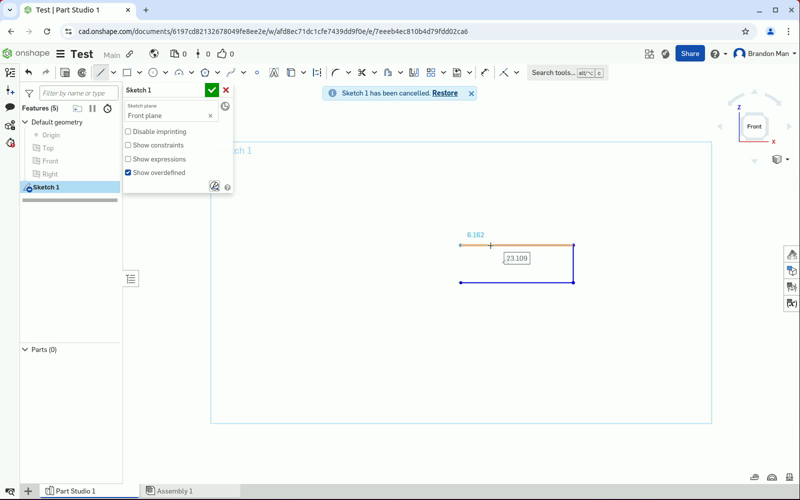
key_down(shift)
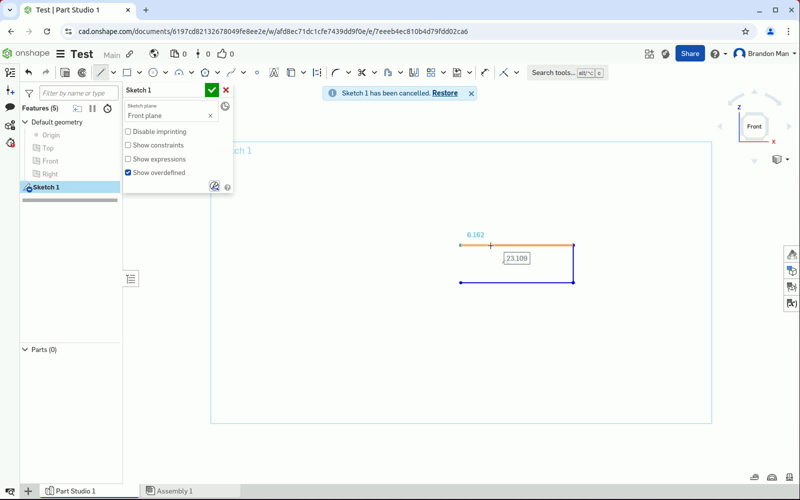
mouse_move(460, 282)
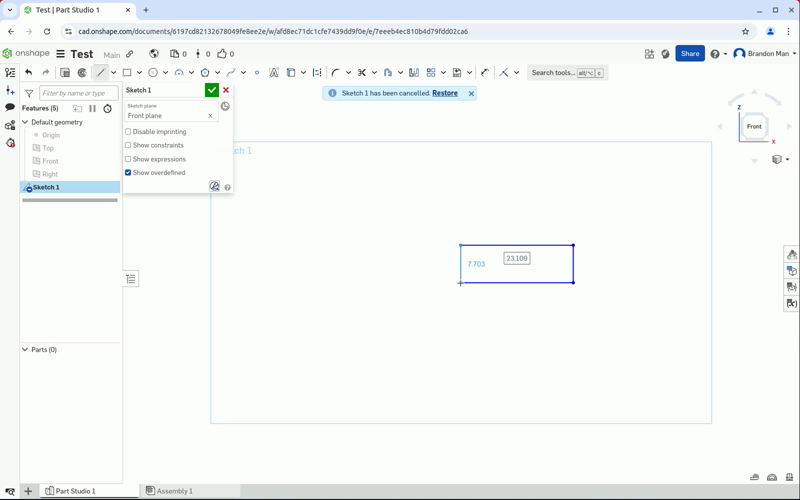
key_up(shift)
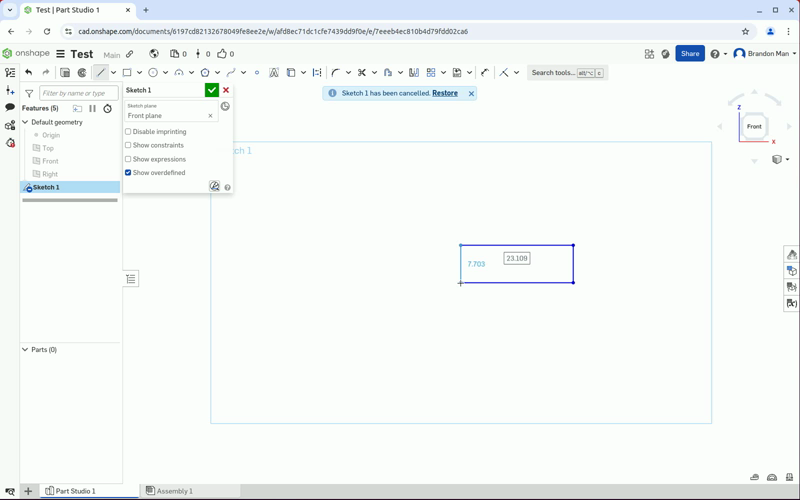
click(460, 282)
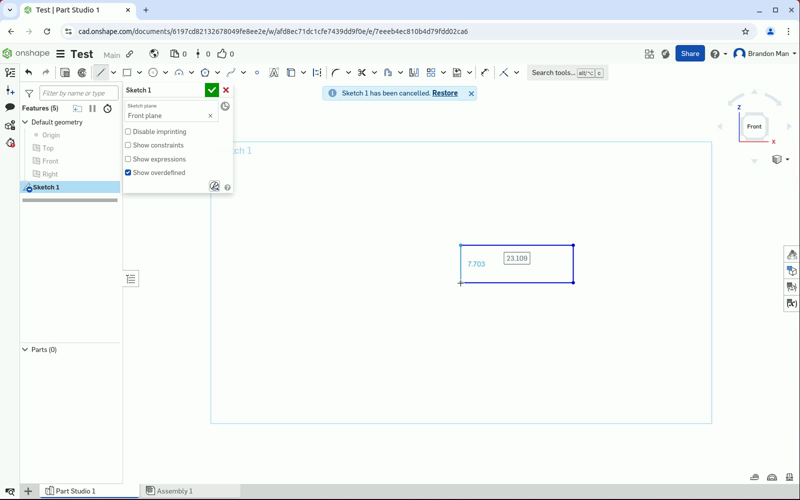
key(esc)
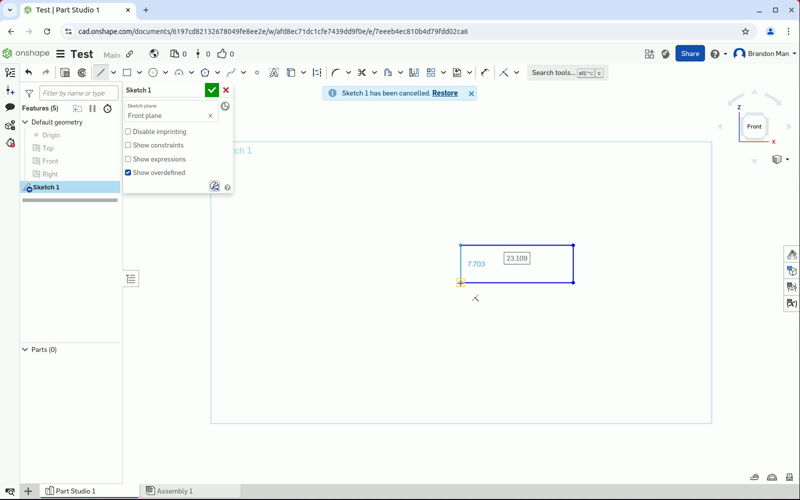
mouse_move(476, 270)
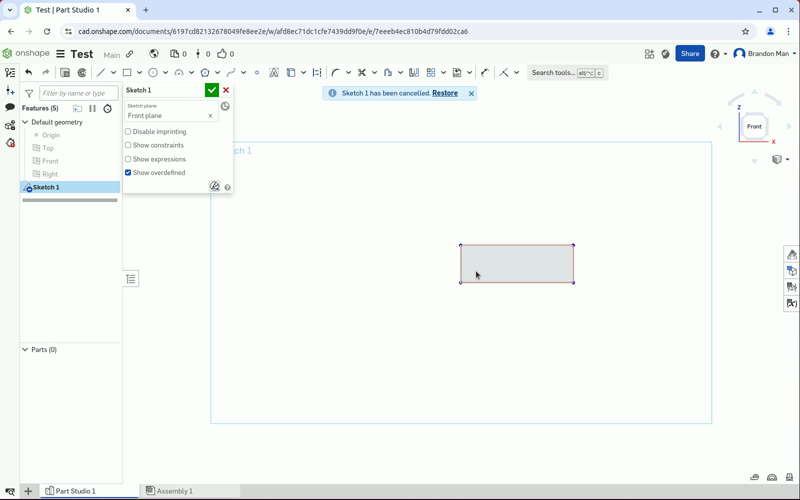
click(476, 270)
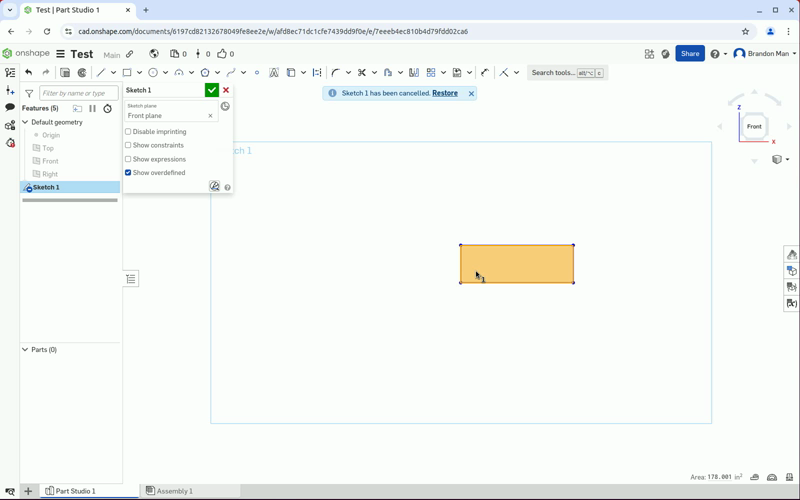
mouse_move(73, 352)
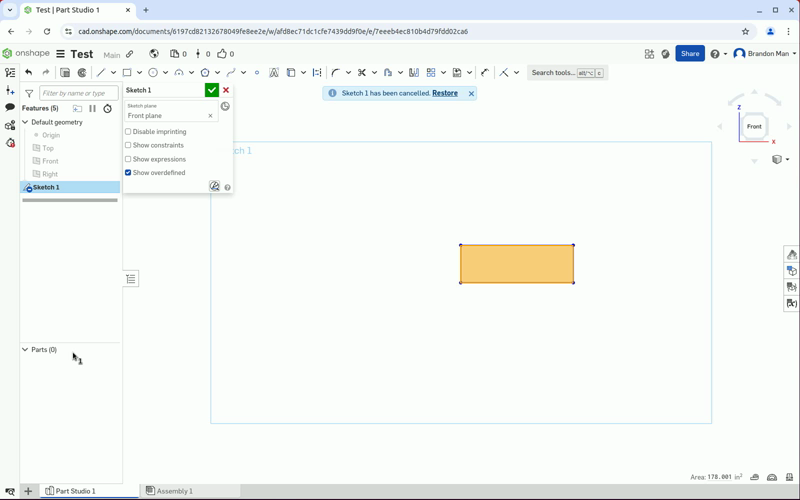
key(shift+y)
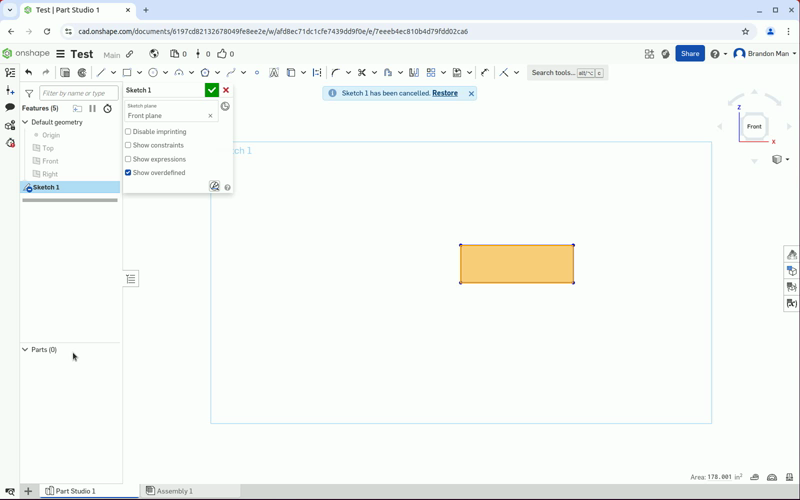
key(shift+e)
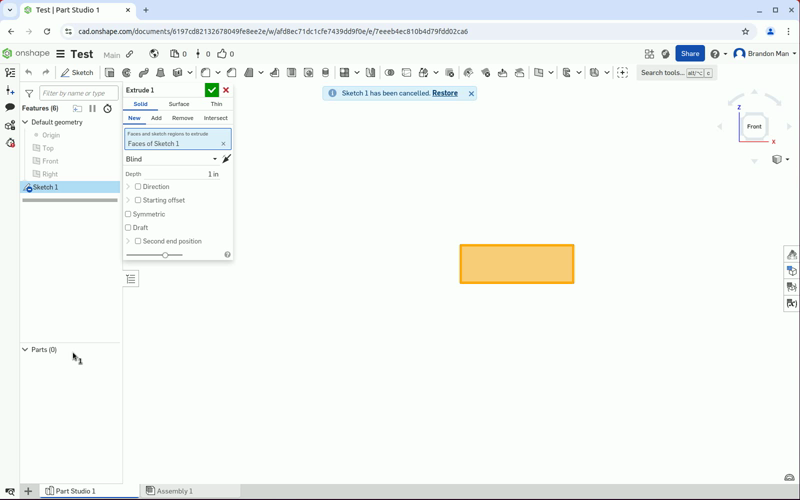
mouse_move(143, 106)
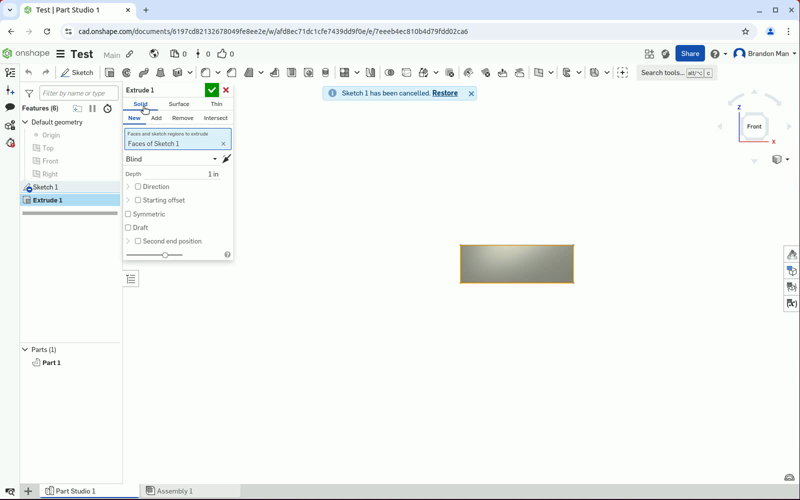
click(143, 106)
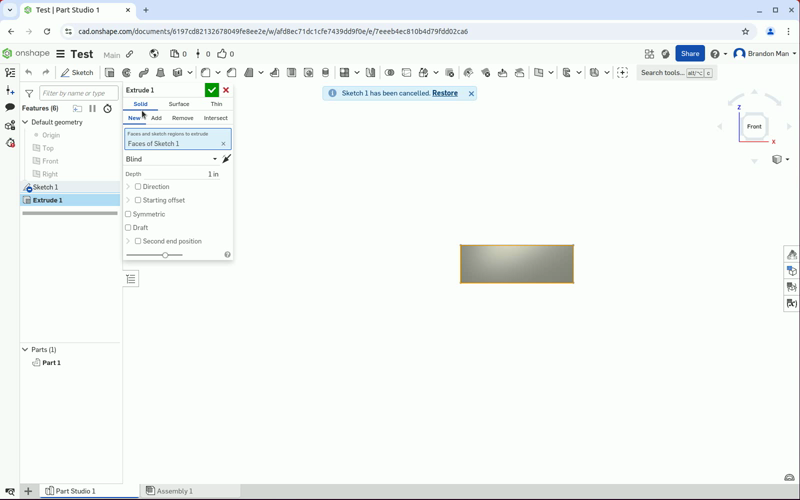
mouse_move(137, 120)
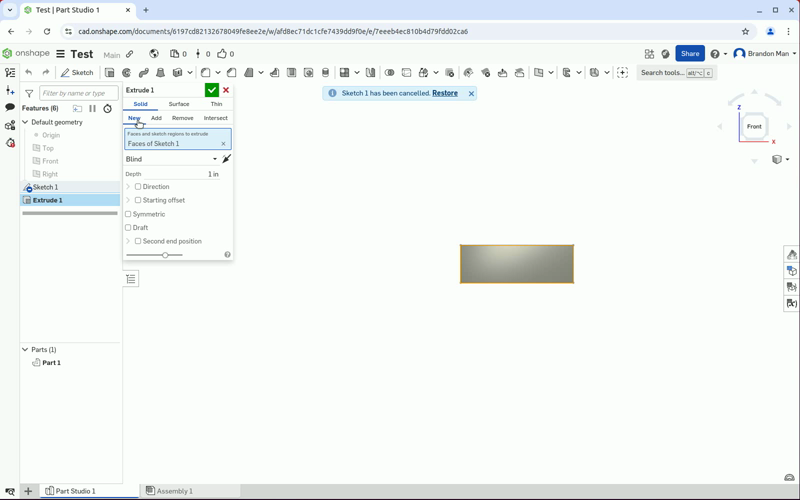
click(137, 120)
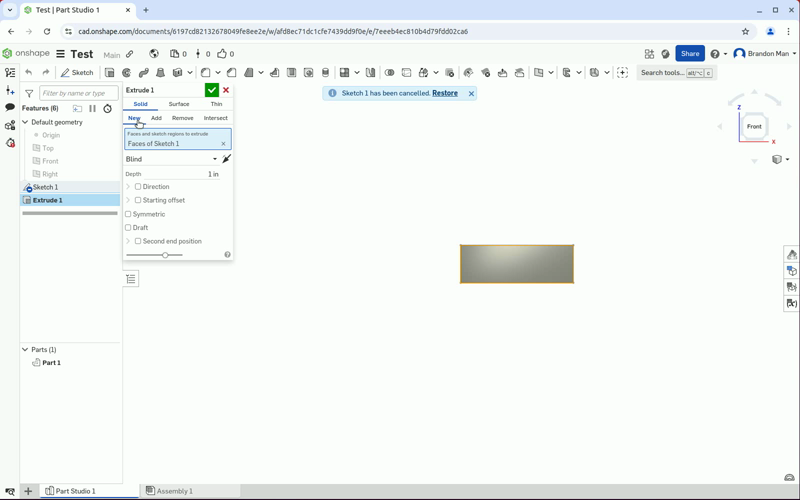
key(tab, 4)
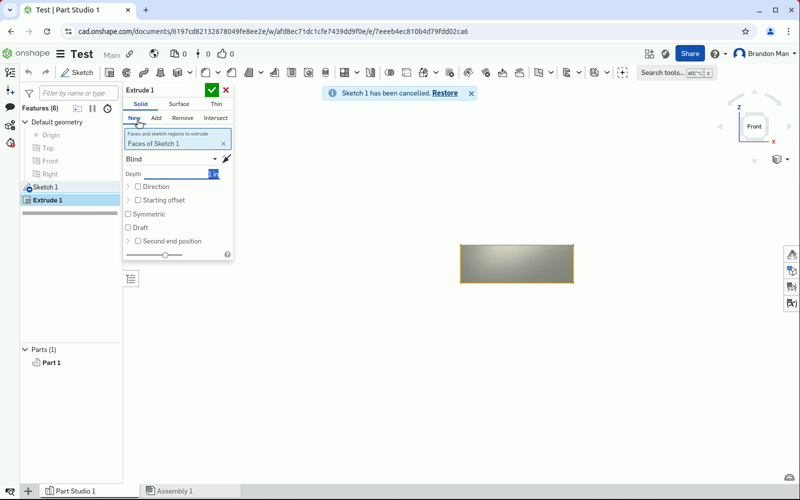
text(11.554)
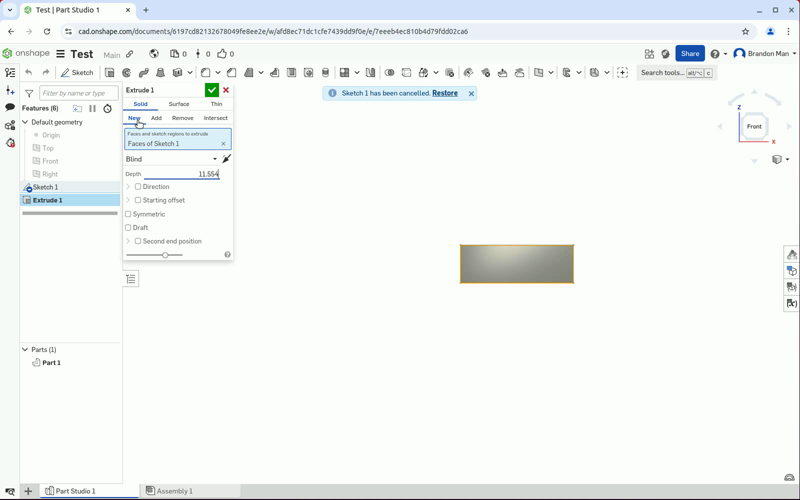
key(enter)
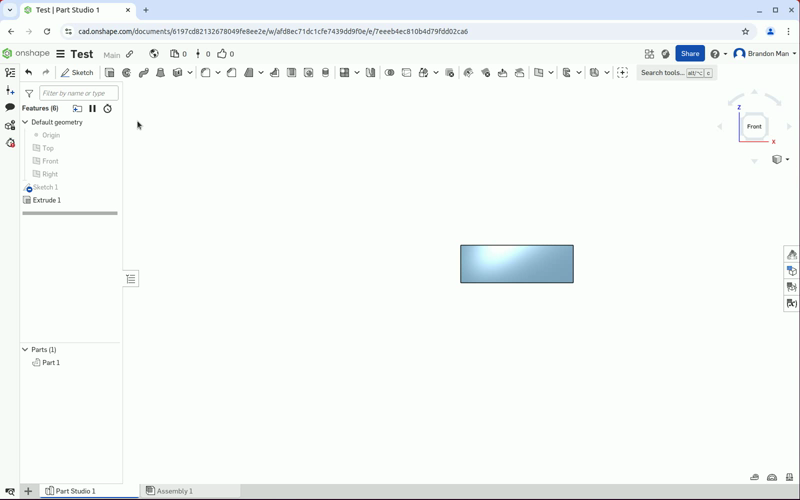
key(shift+h)
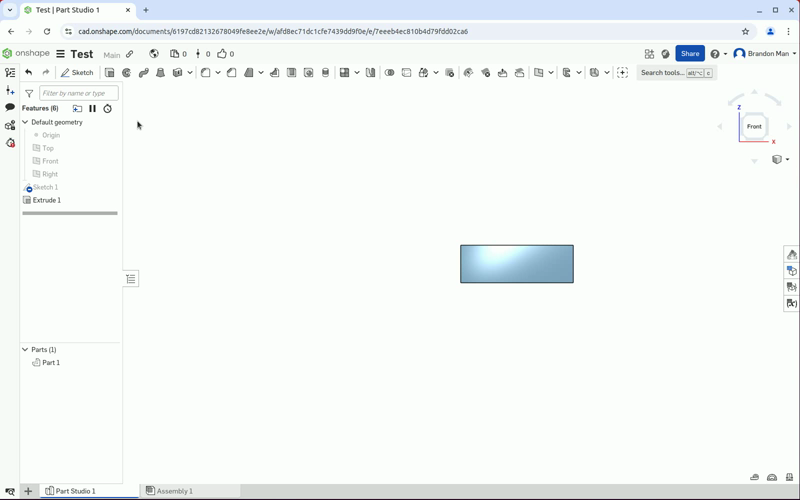
key(shift+h)
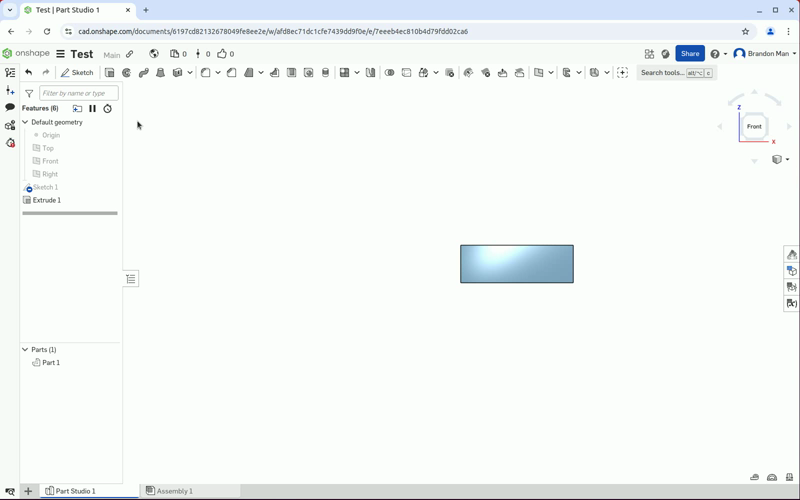
mouse_move(73, 189)
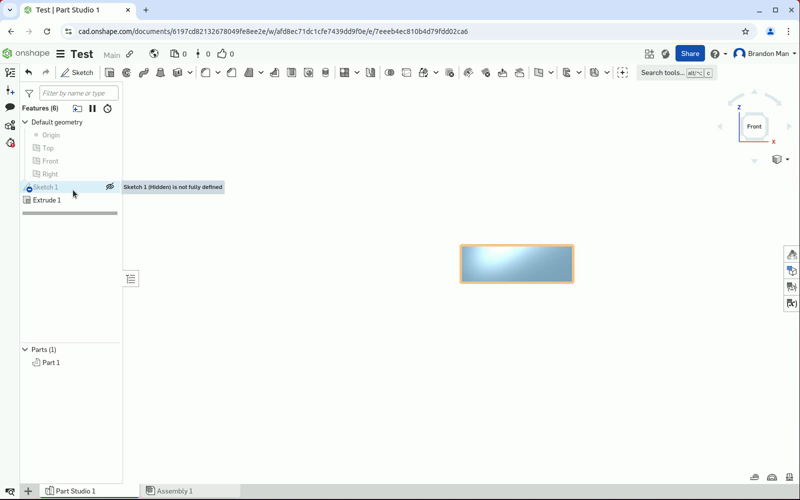
click(73, 189)
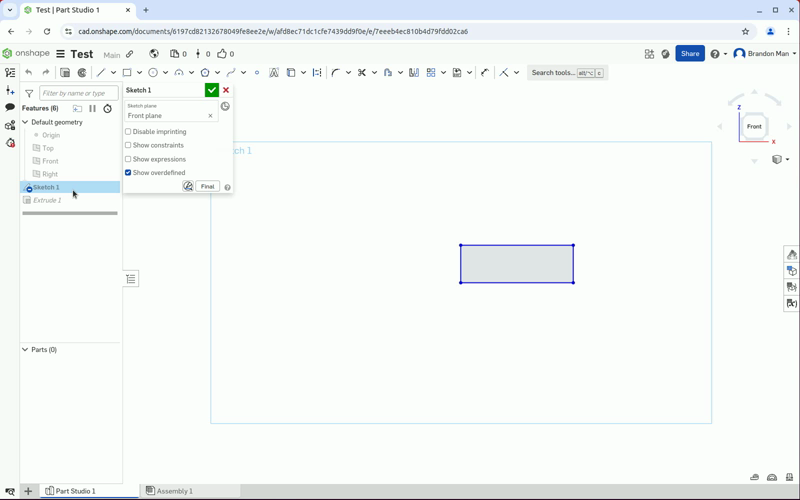
mouse_move(229, 92)
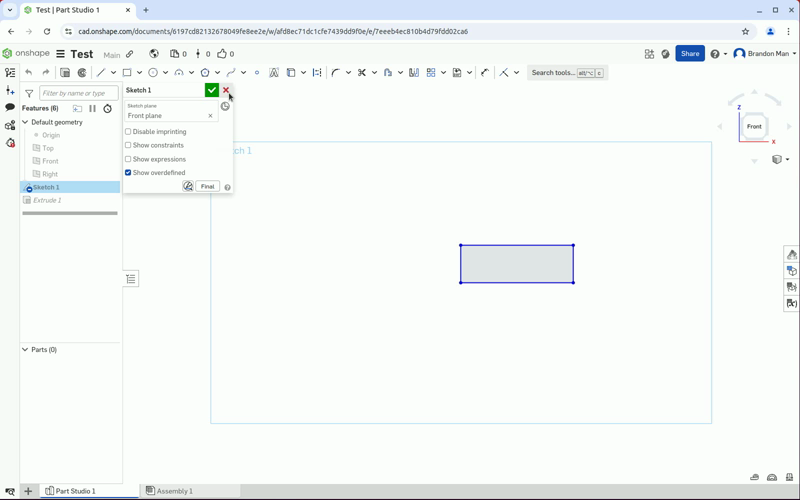
click(229, 92)
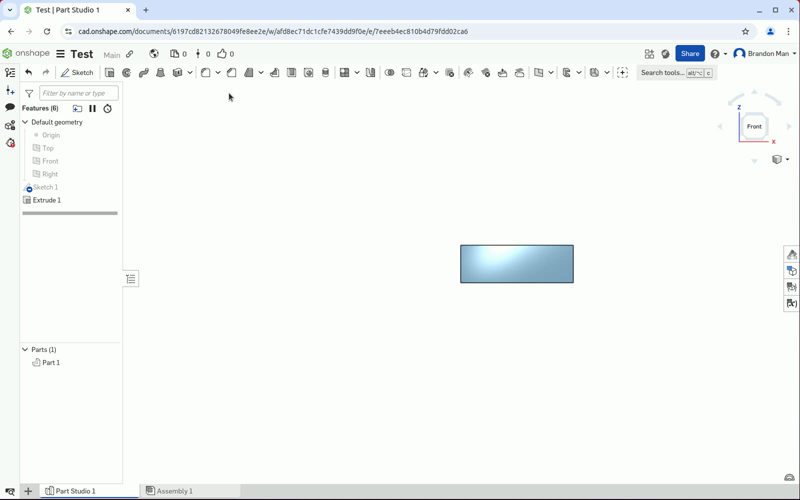
mouse_move(73, 352)
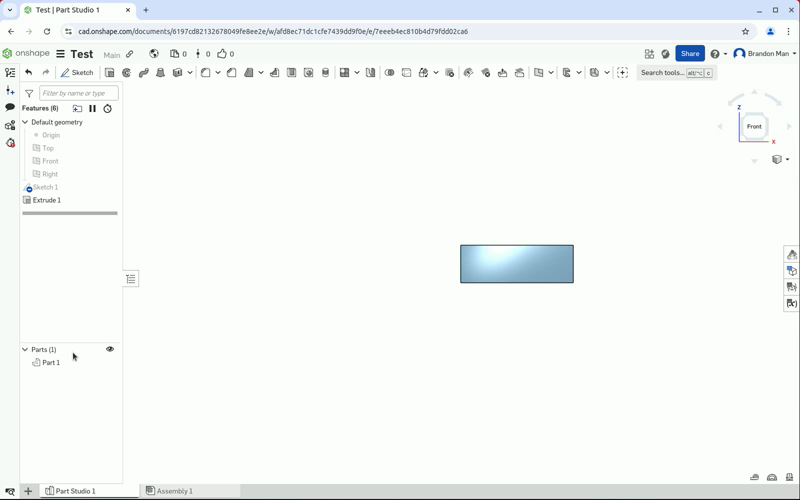
key(y)
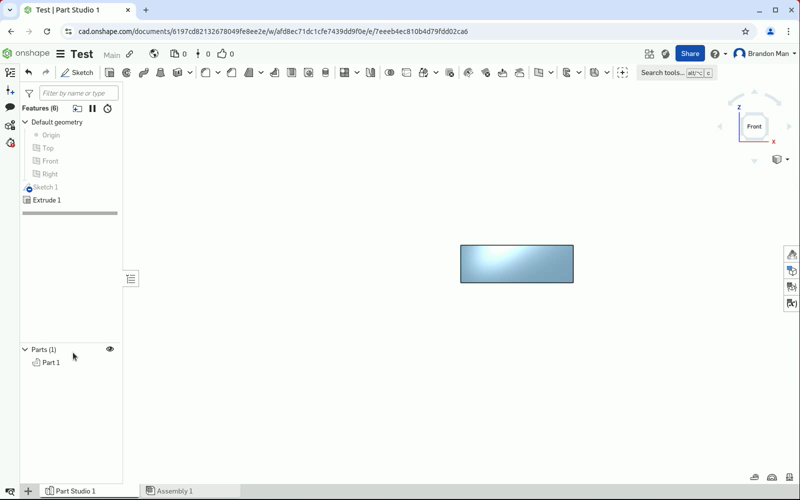
key(shift+p)
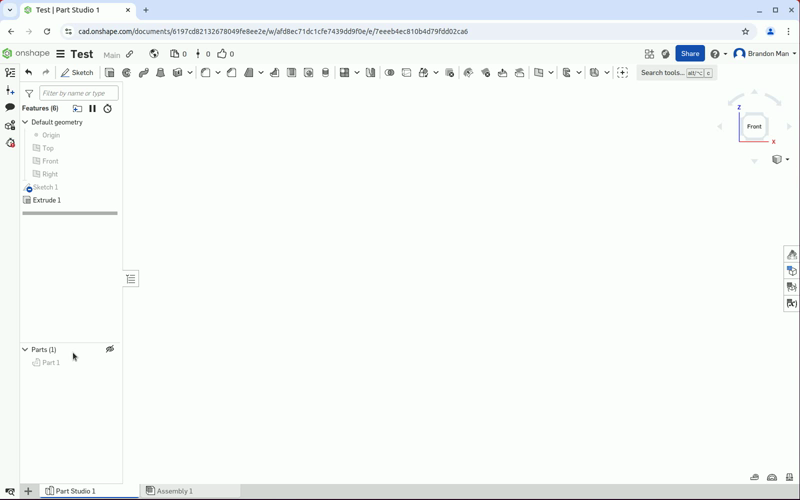
key(space)
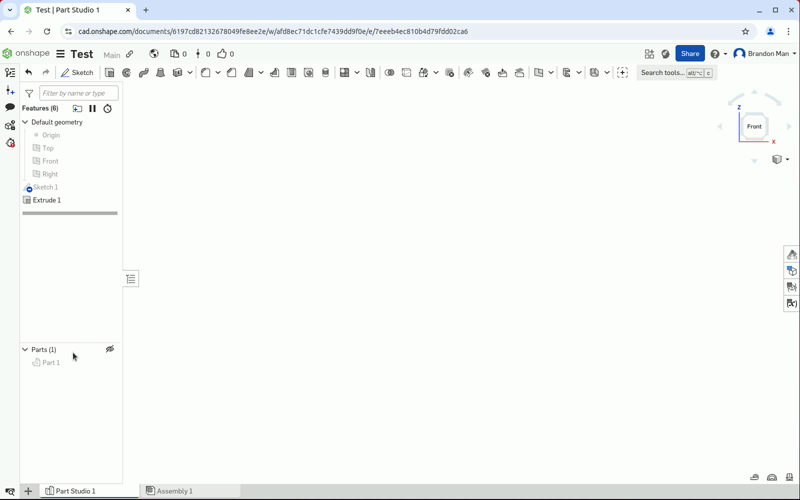
key_down(shift)
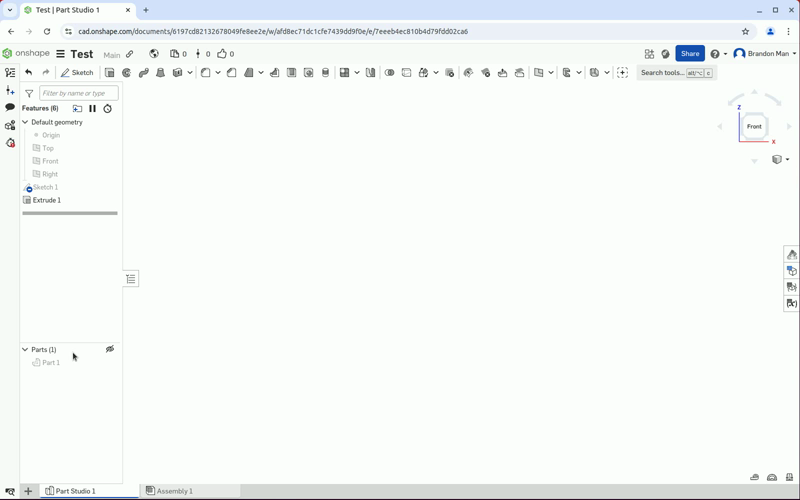
key(down)
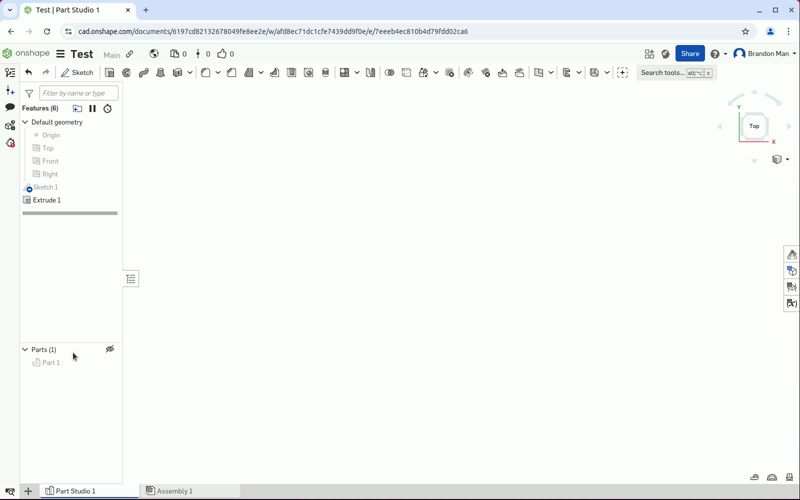
key_up(shift)
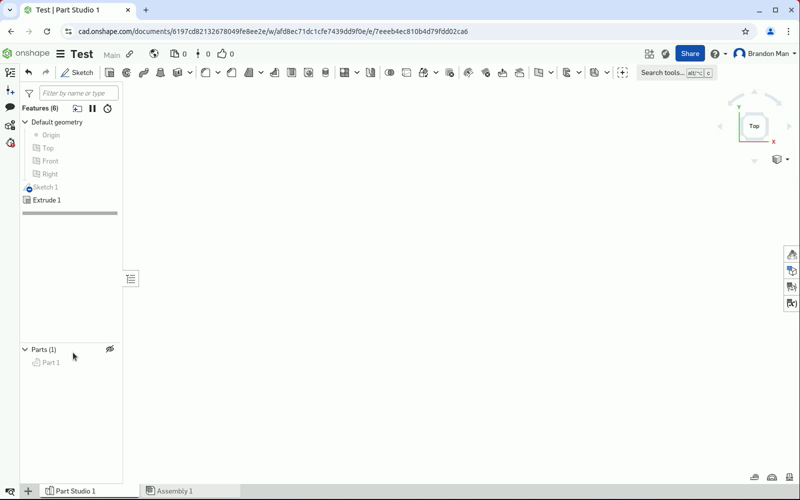
mouse_move(73, 352)
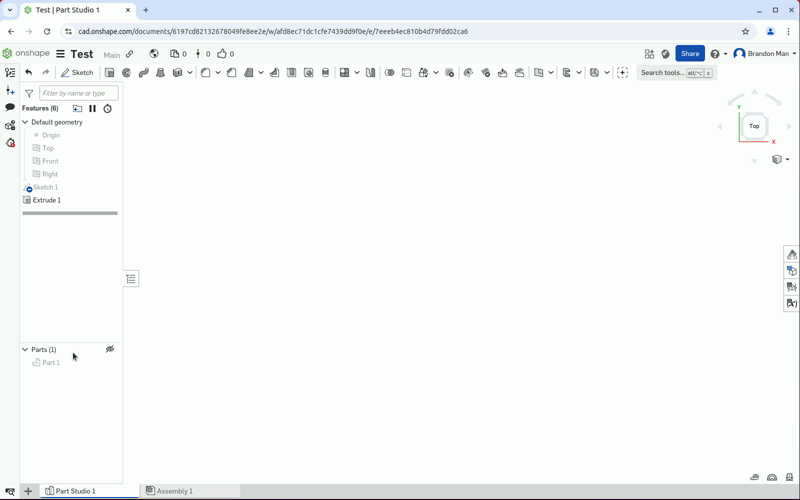
key(shift+y)
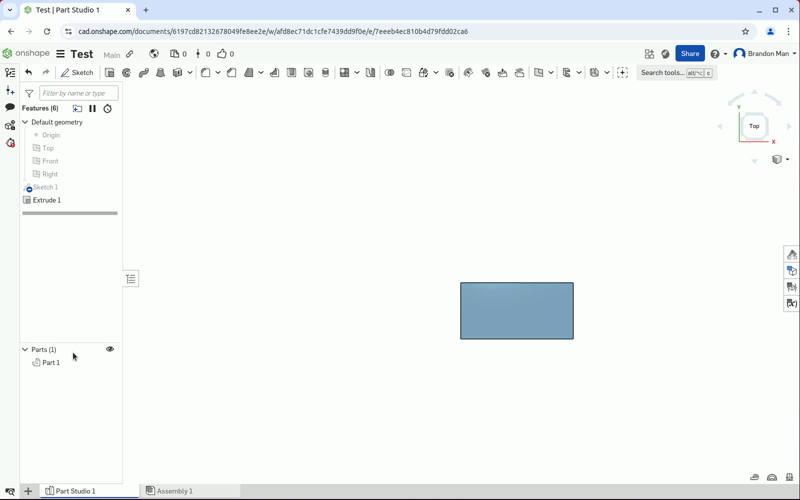
mouse_move(541, 75)
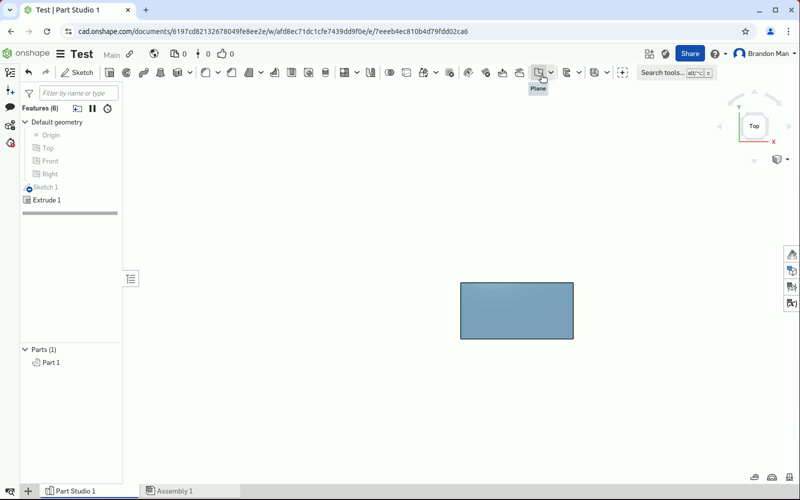
click(541, 75)
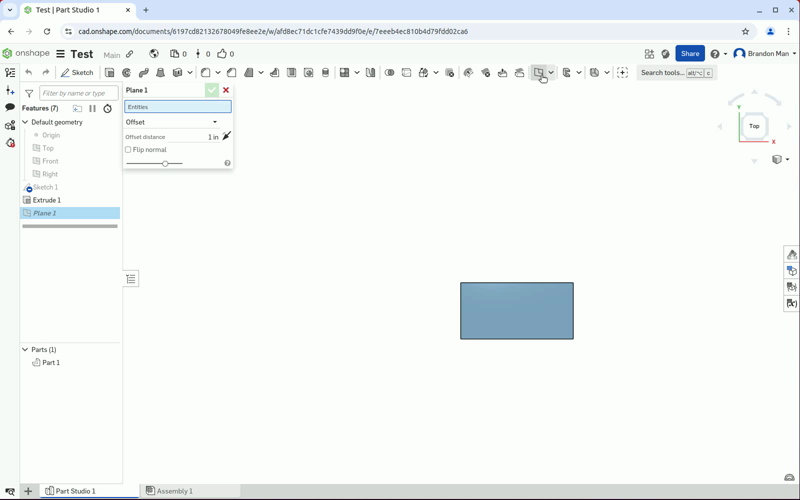
mouse_move(73, 150)
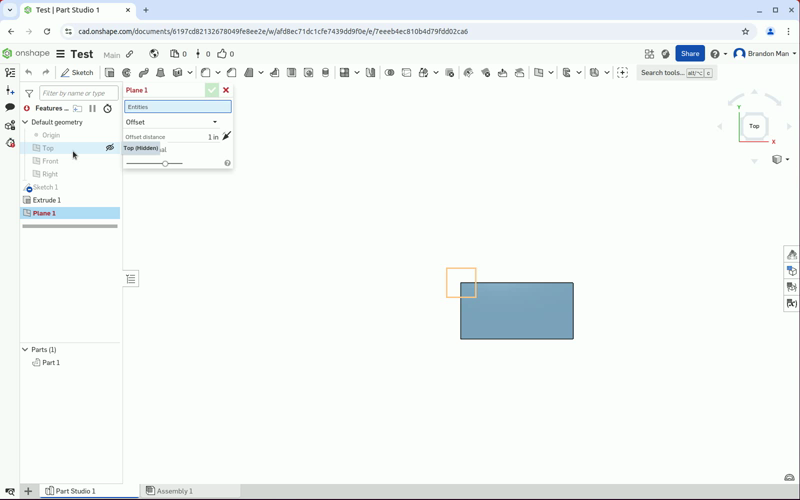
click(73, 150)
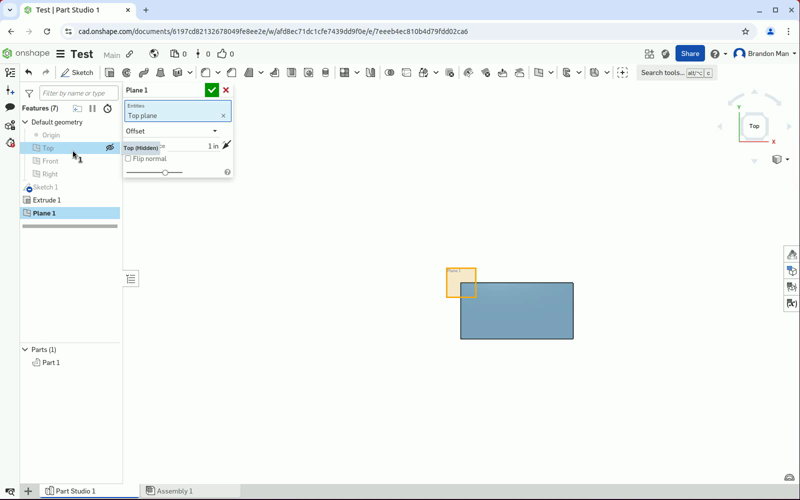
key(tab, 2)
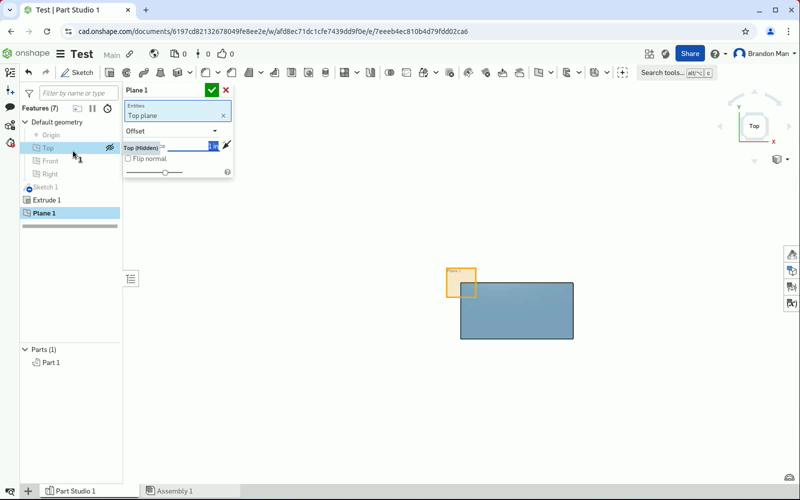
text(7.703)
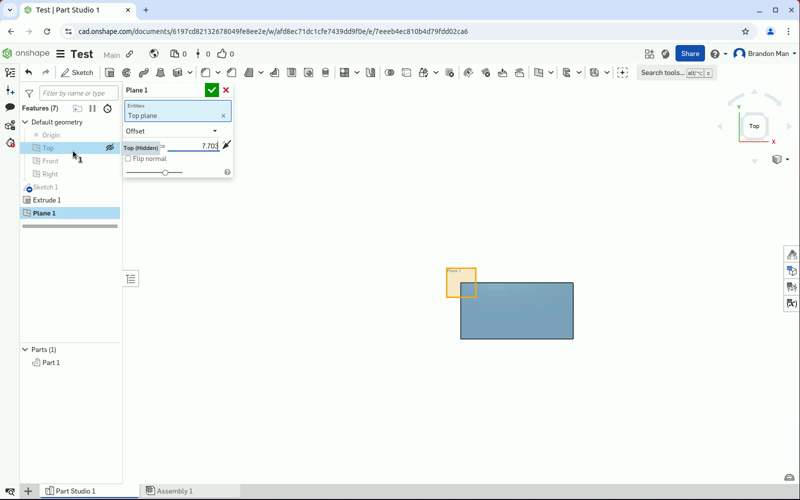
key(enter, 2)
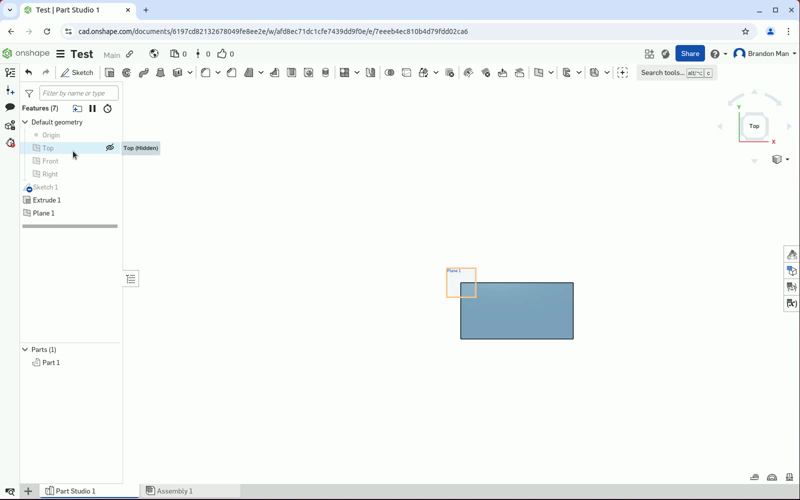
key(shift+s)
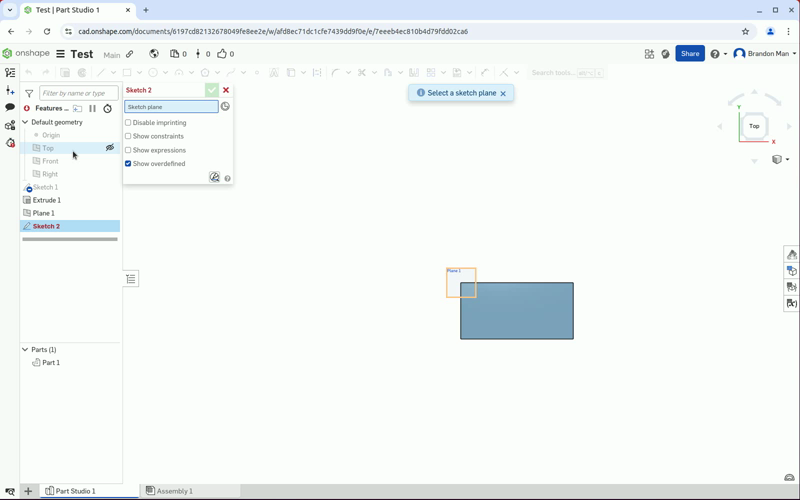
mouse_move(73, 215)
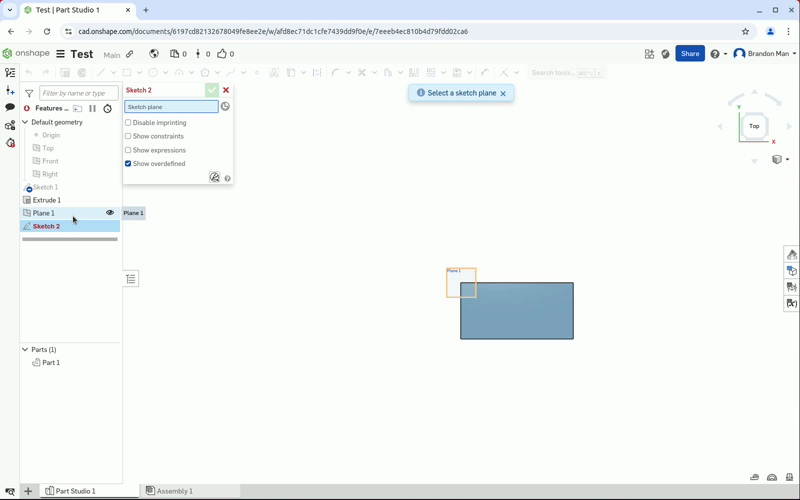
click(73, 215)
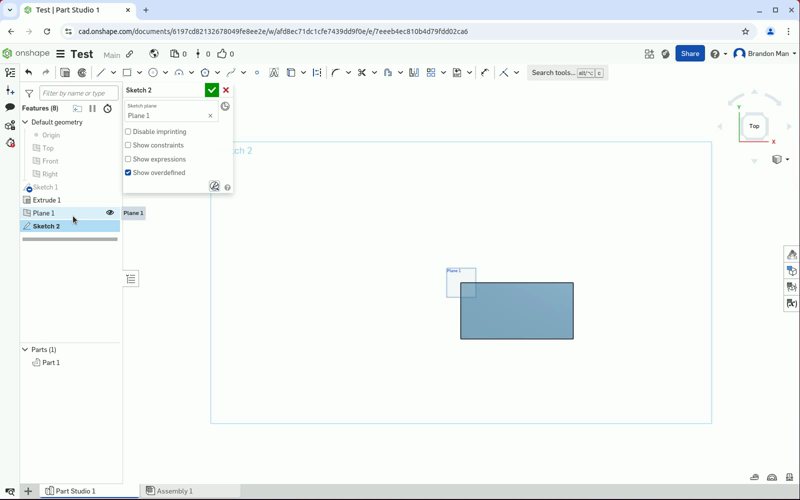
mouse_move(73, 352)
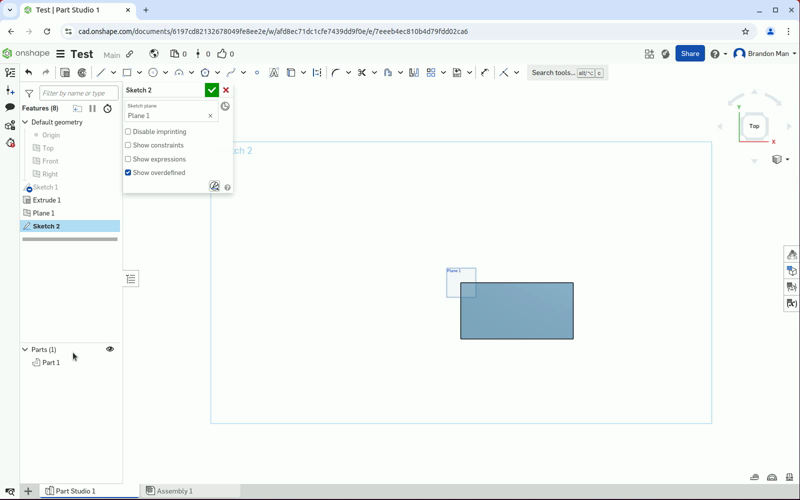
key(y)
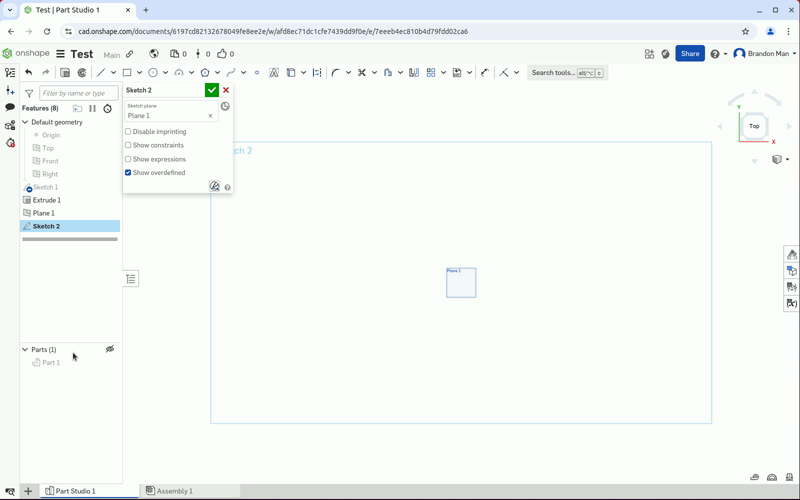
key(l)
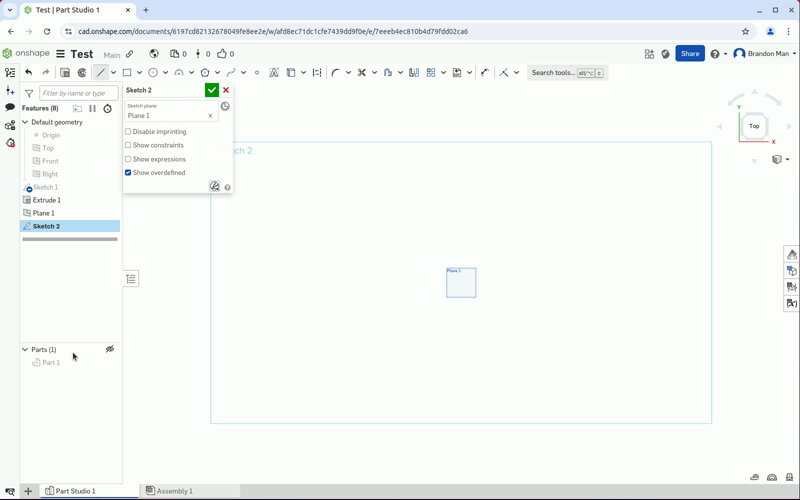
key_down(shift)
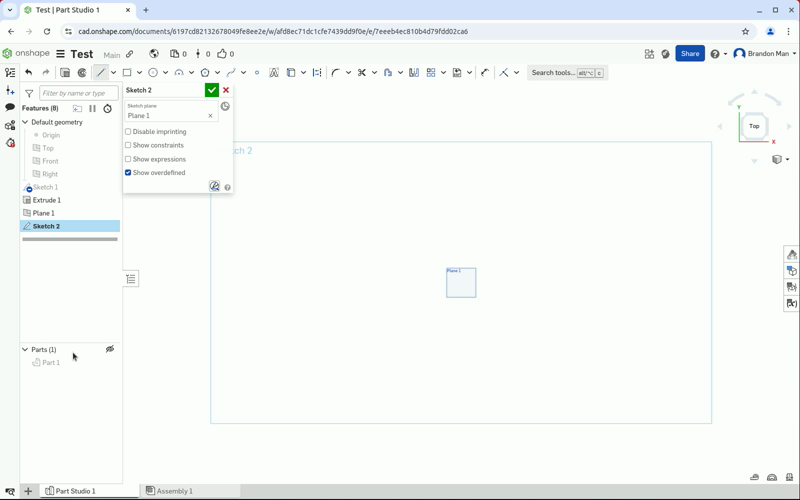
mouse_move(479, 339)
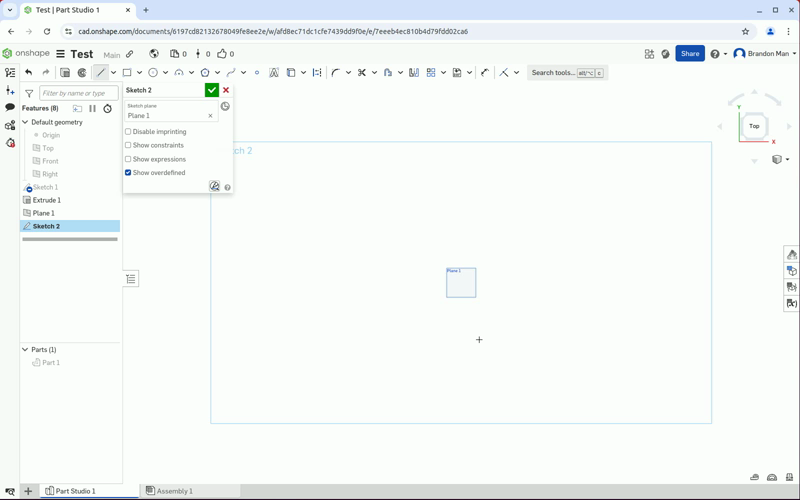
click(479, 339)
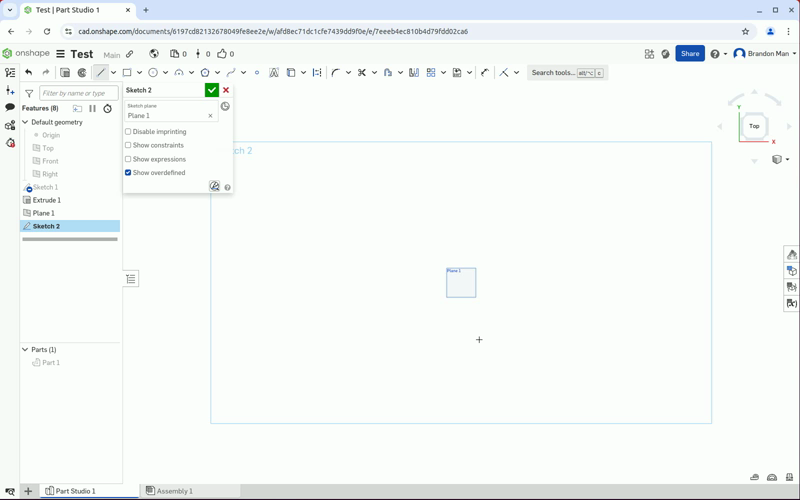
key_up(shift)
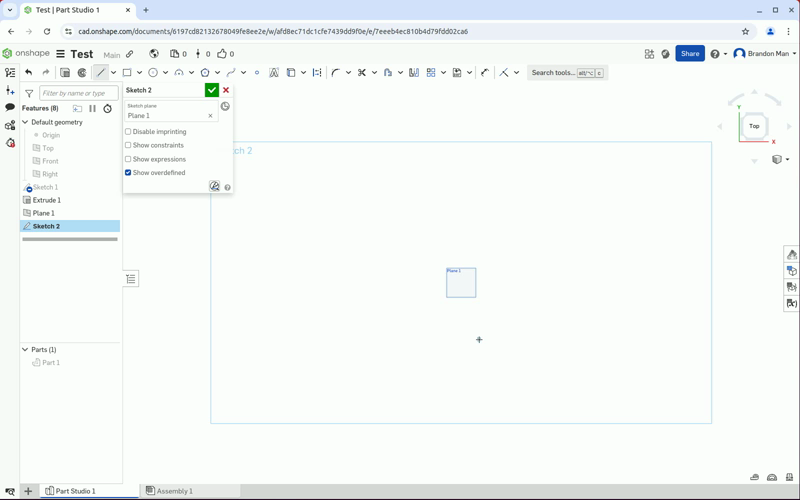
key_down(shift)
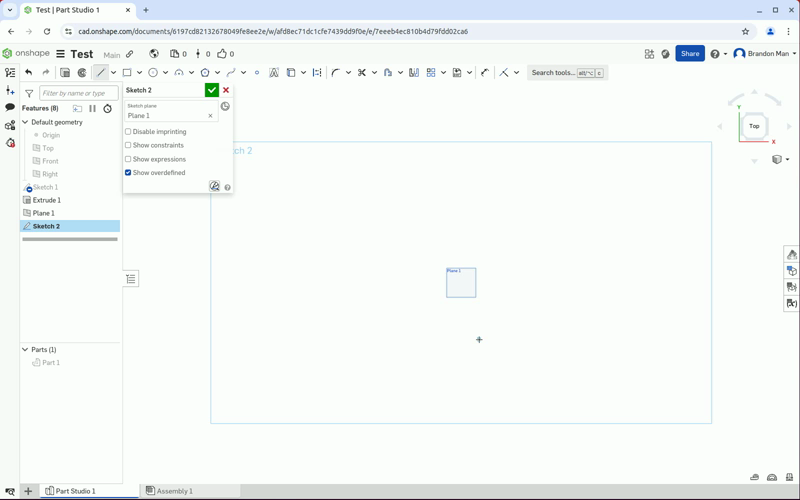
mouse_move(573, 339)
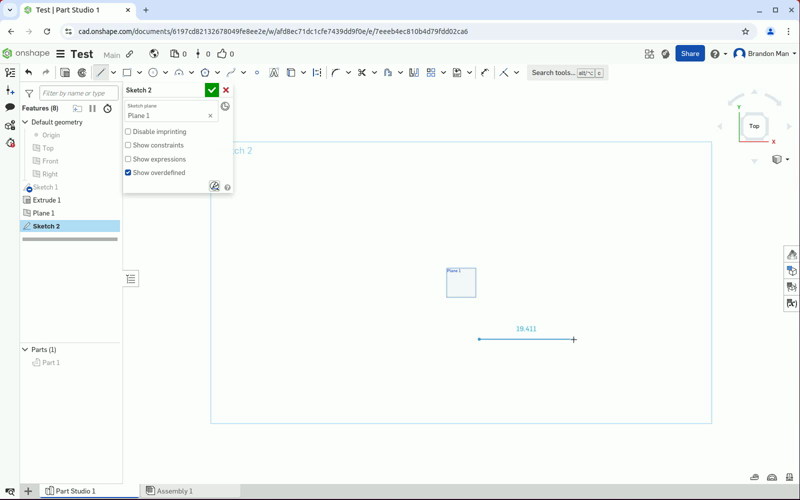
click(573, 339)
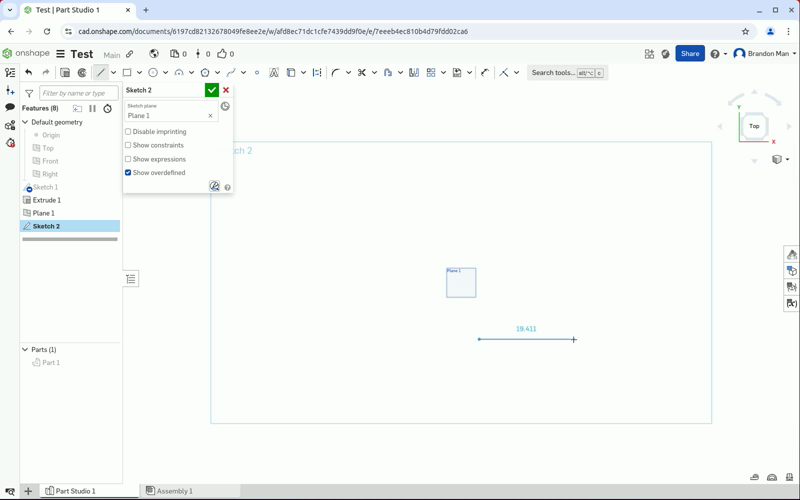
key_up(shift)
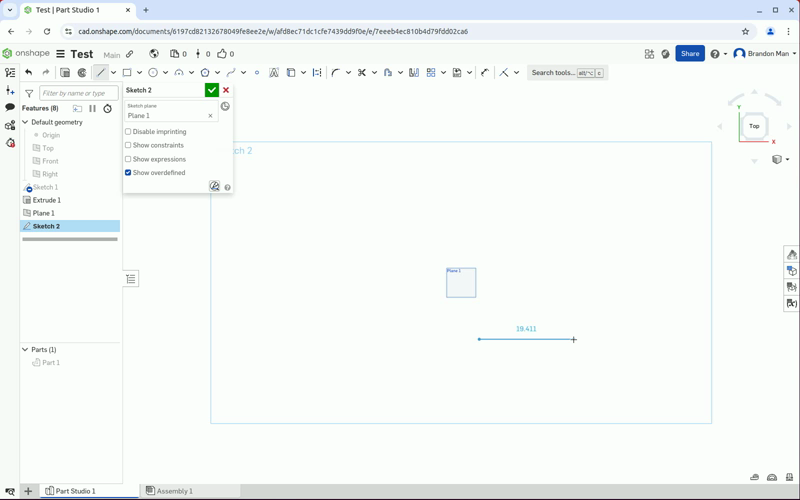
key_down(shift)
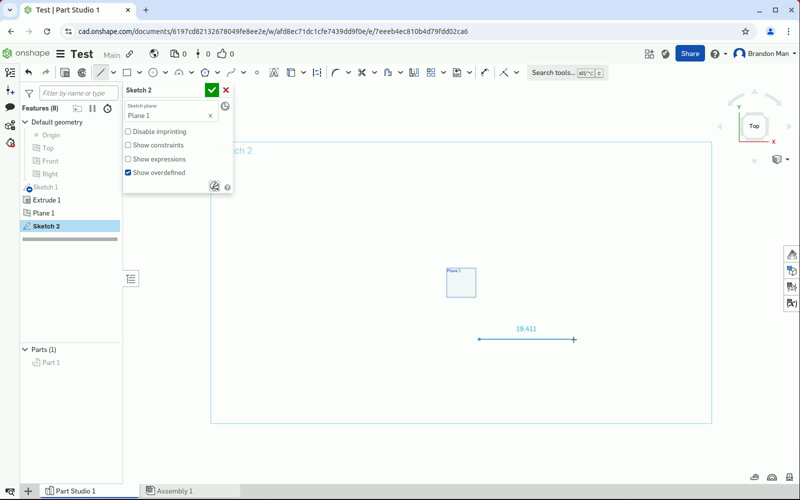
mouse_move(589, 339)
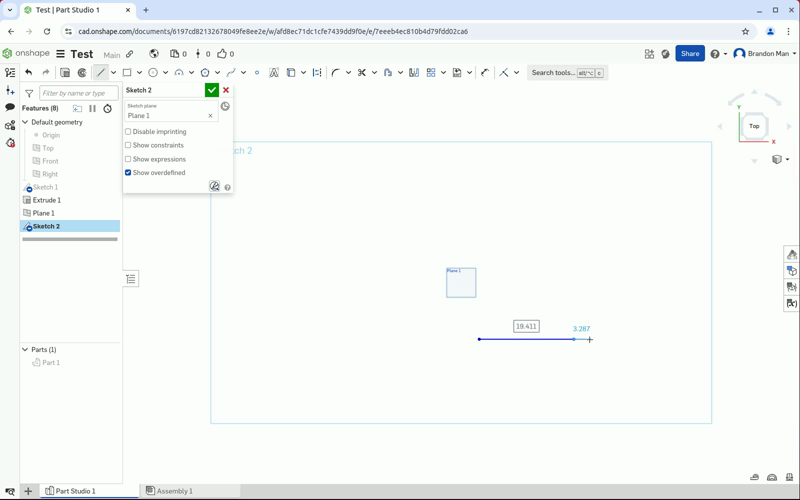
mouse_move(573, 301)
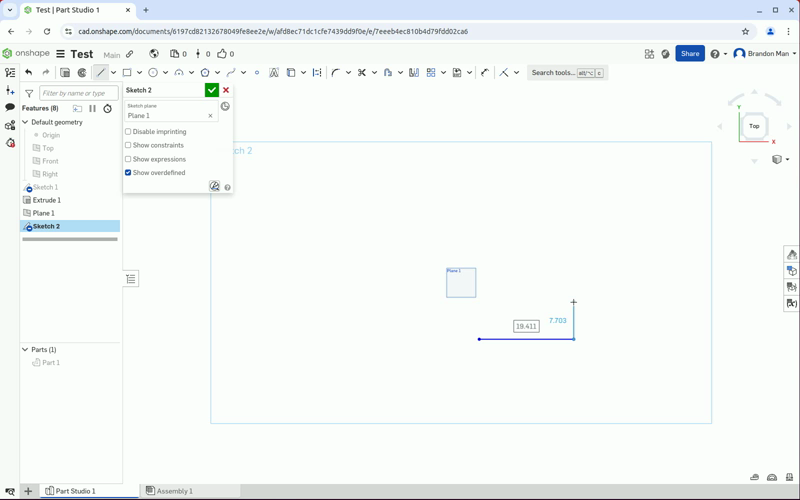
click(573, 301)
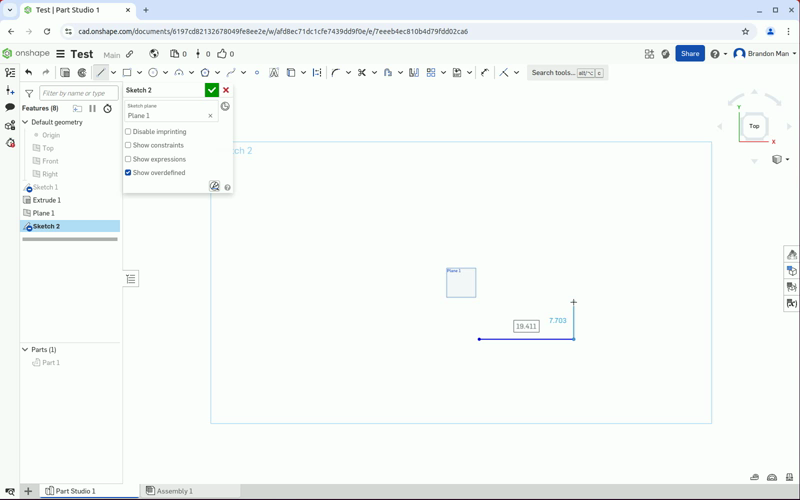
key_up(shift)
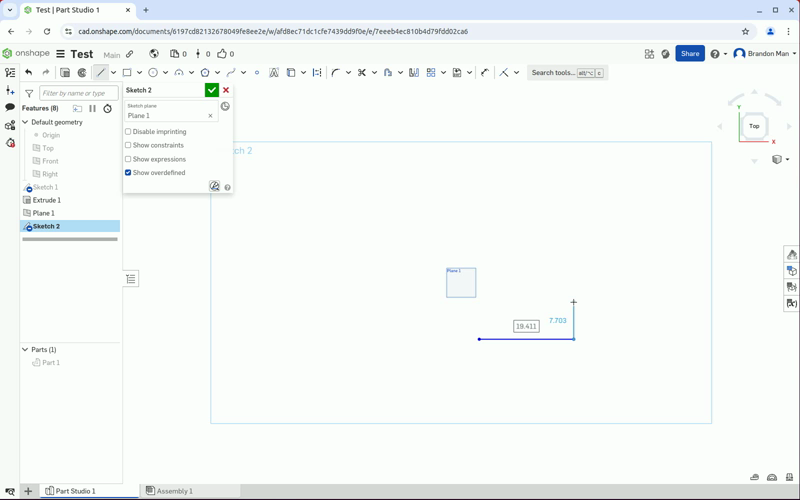
key_down(shift)
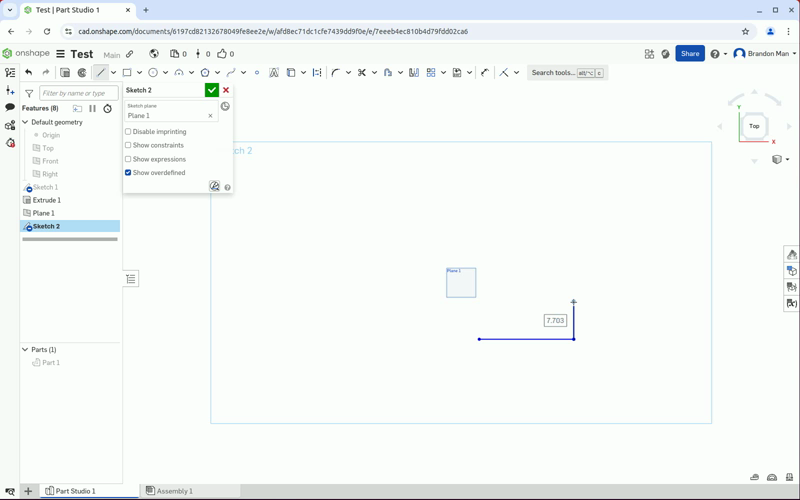
mouse_move(479, 301)
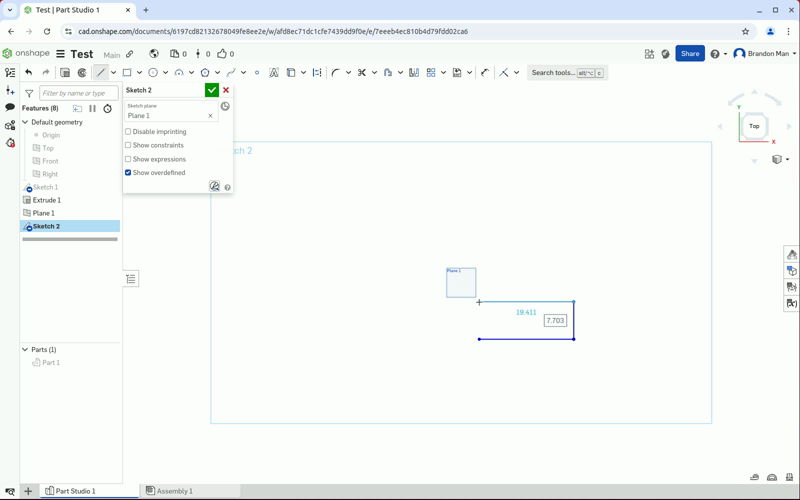
click(479, 301)
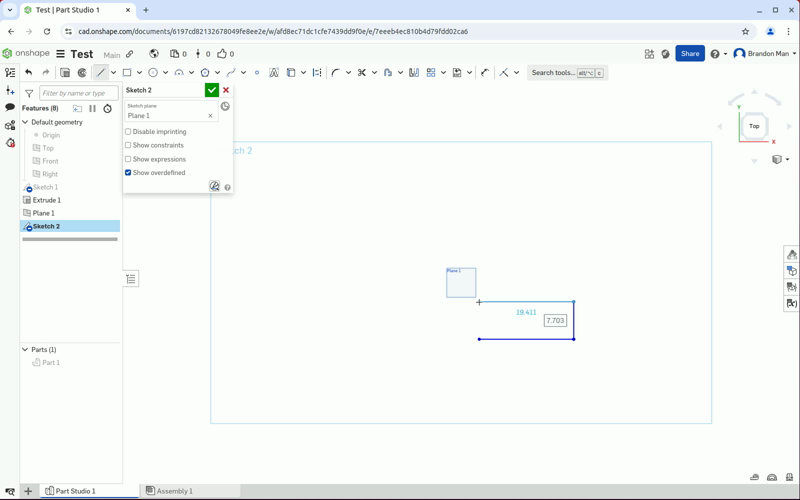
key_up(shift)
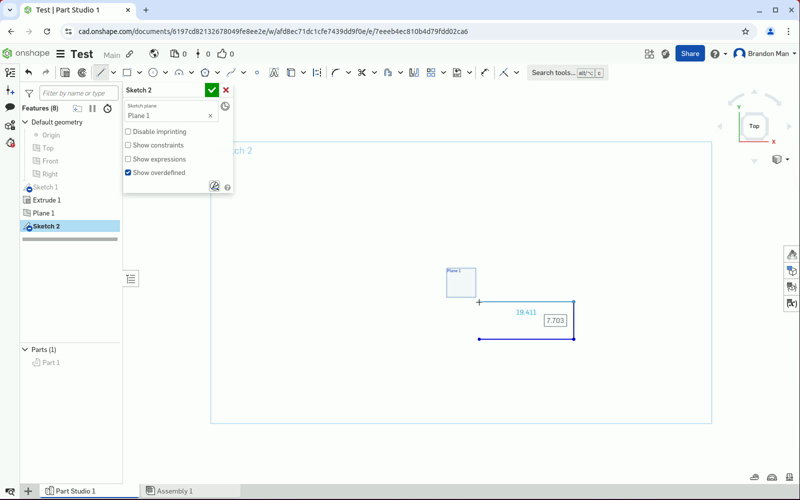
mouse_move(509, 301)
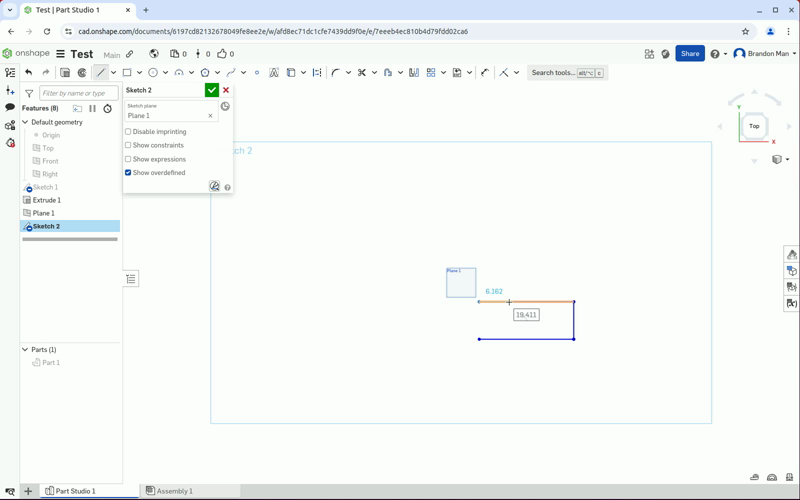
key_down(shift)
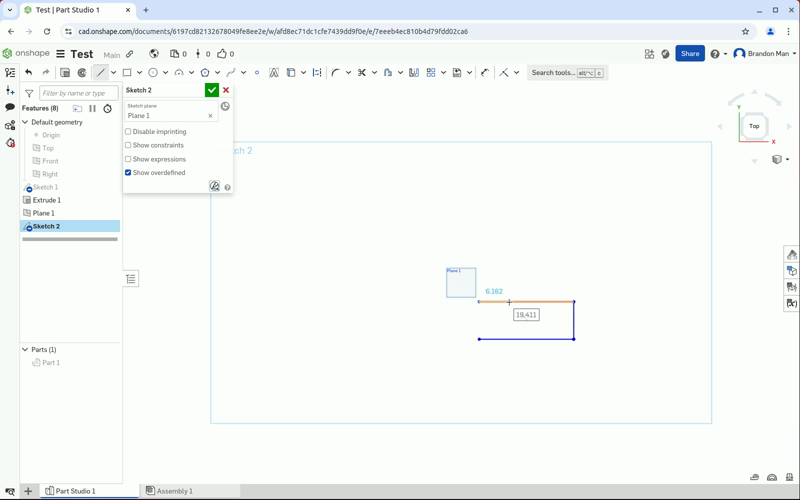
mouse_move(479, 339)
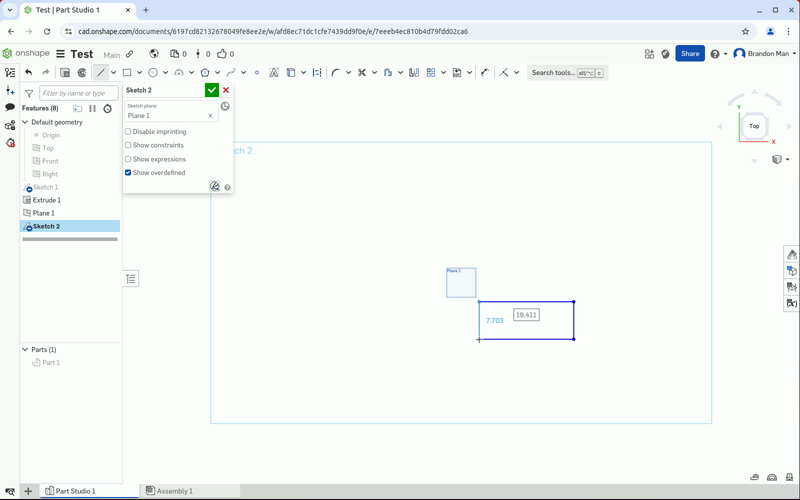
key_up(shift)
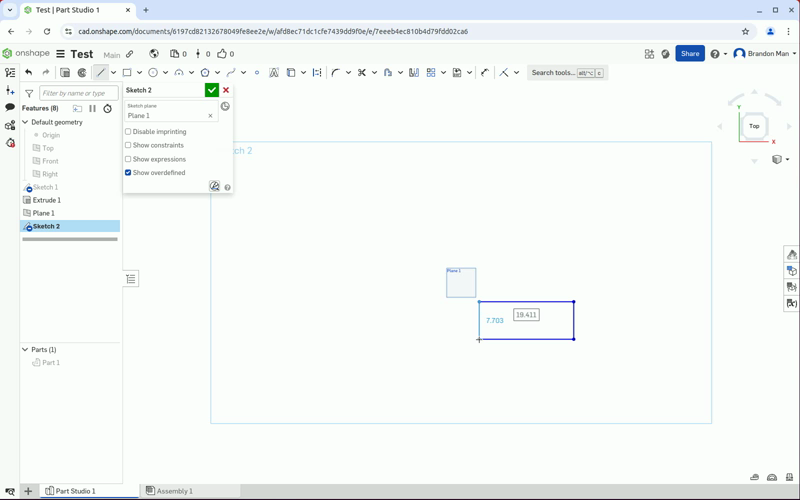
click(479, 339)
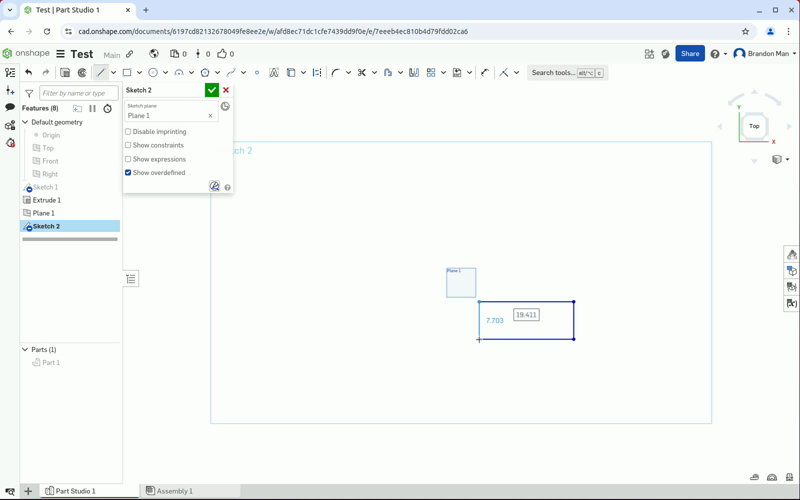
key(esc)
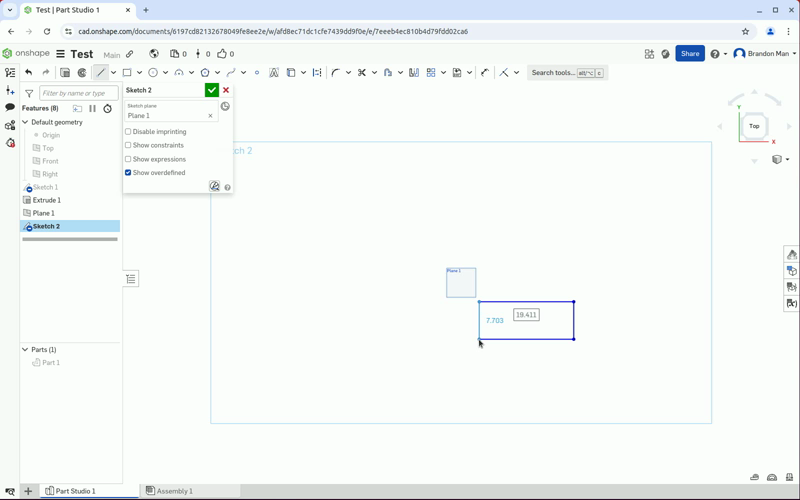
mouse_move(570, 317)
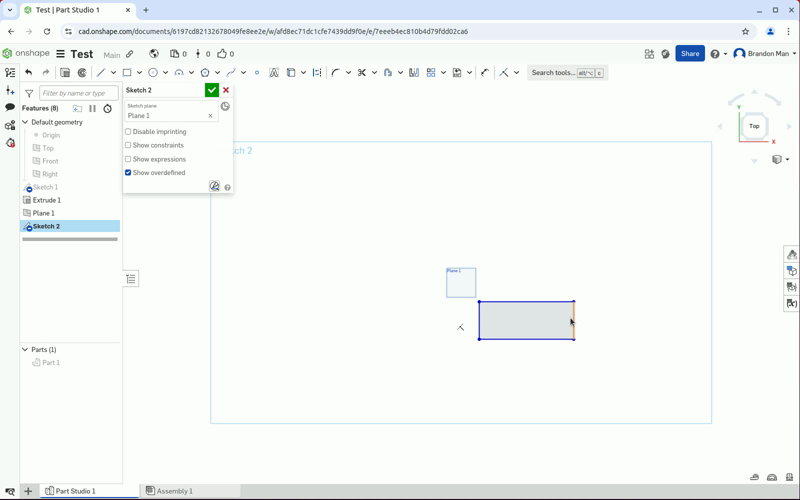
click(570, 317)
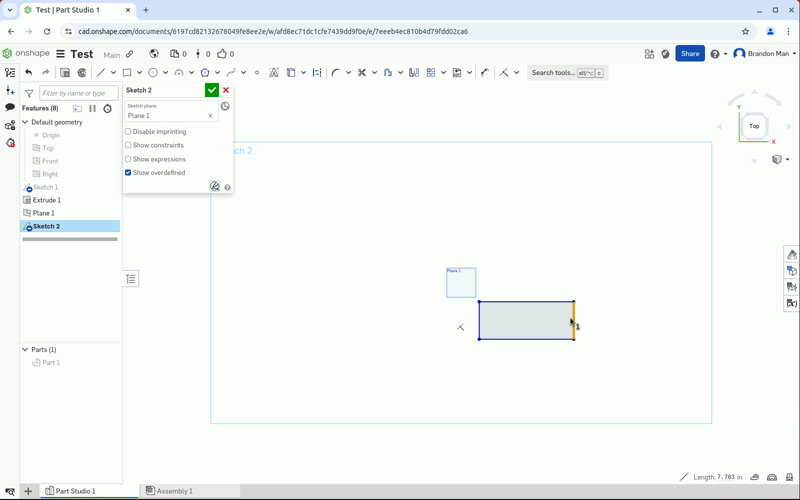
mouse_move(73, 352)
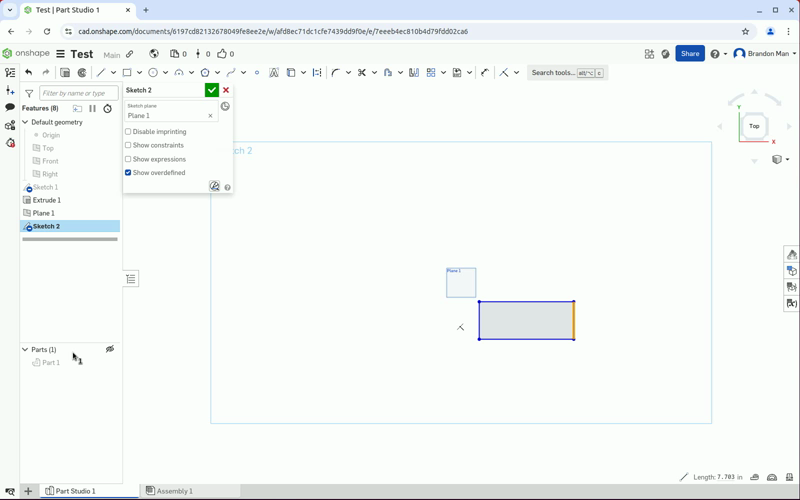
key(shift+y)
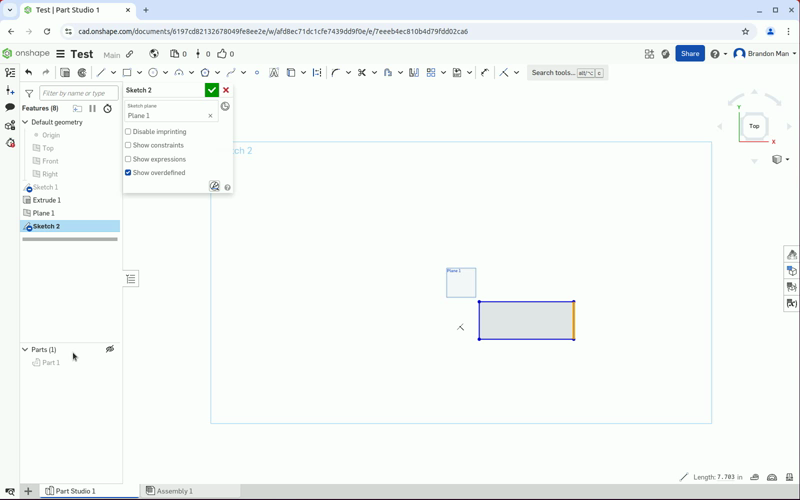
key(shift+e)
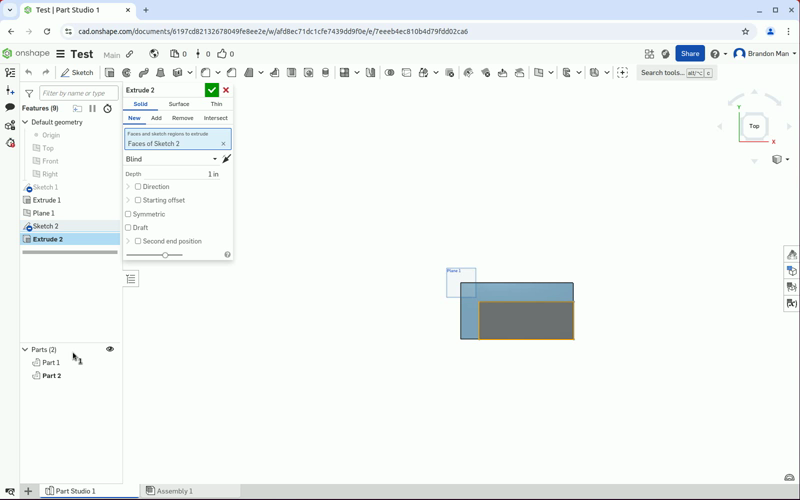
mouse_move(143, 106)
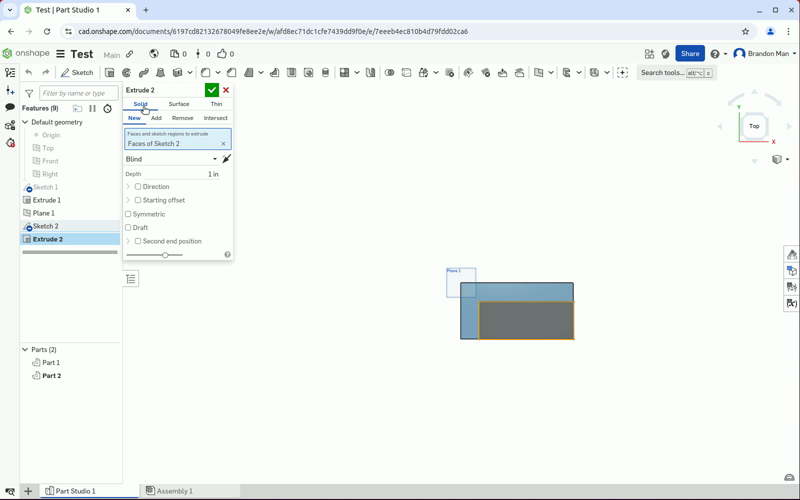
click(143, 106)
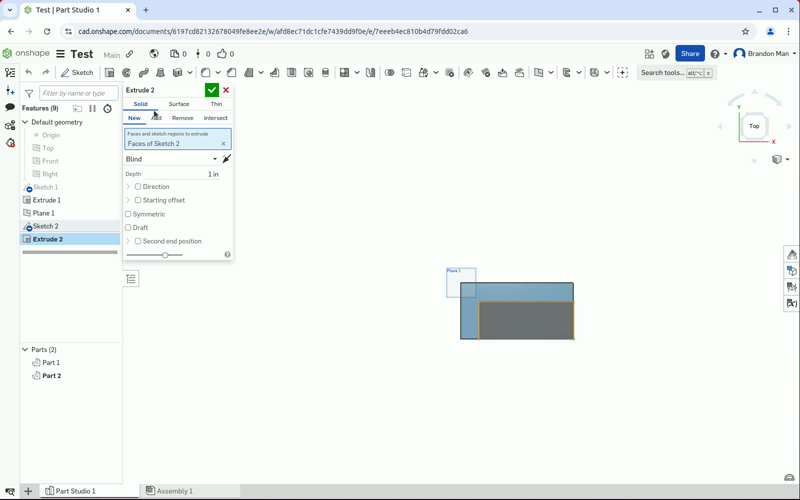
mouse_move(186, 120)
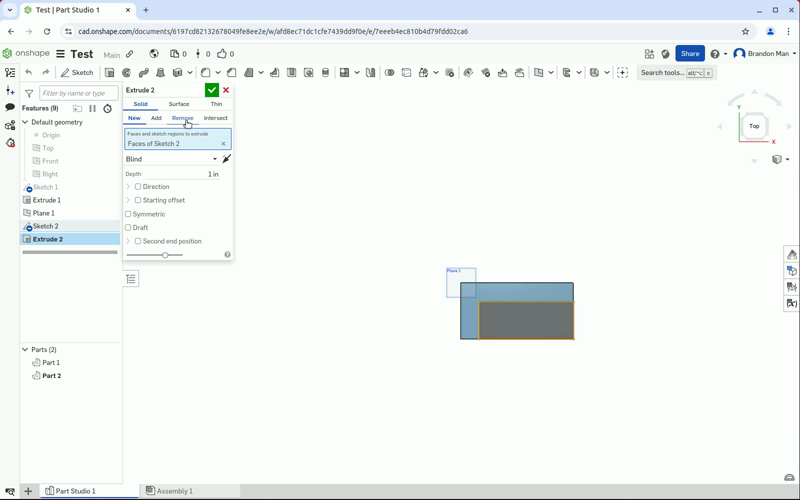
click(186, 120)
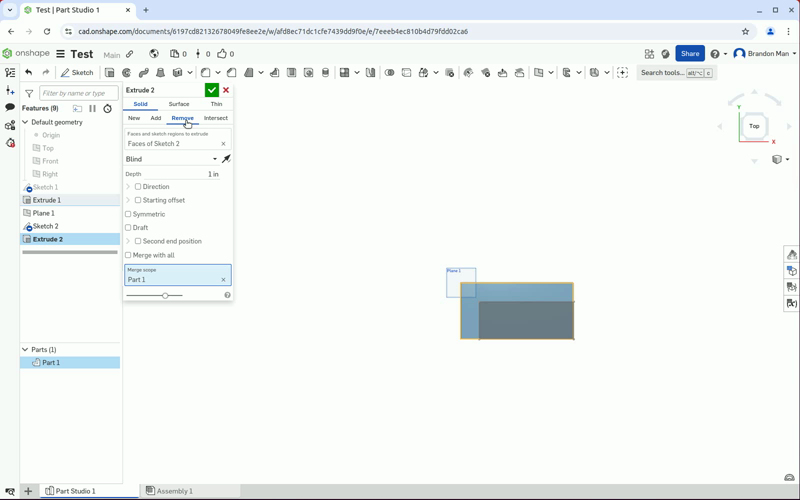
key(tab, 4)
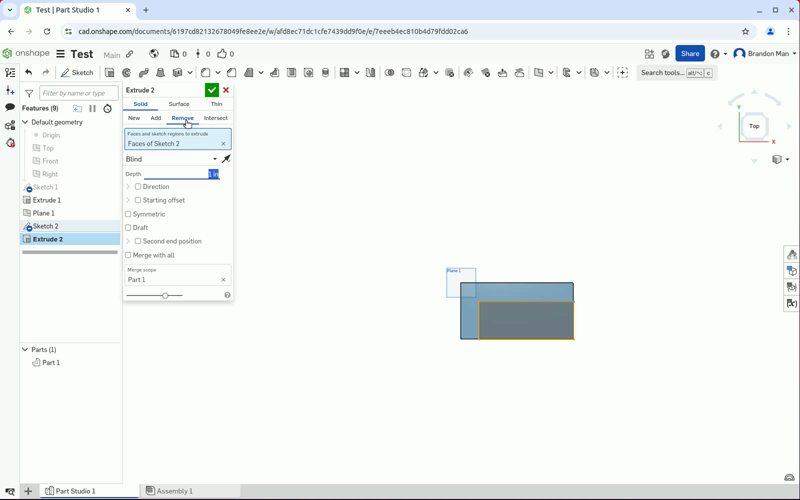
text(7.703)
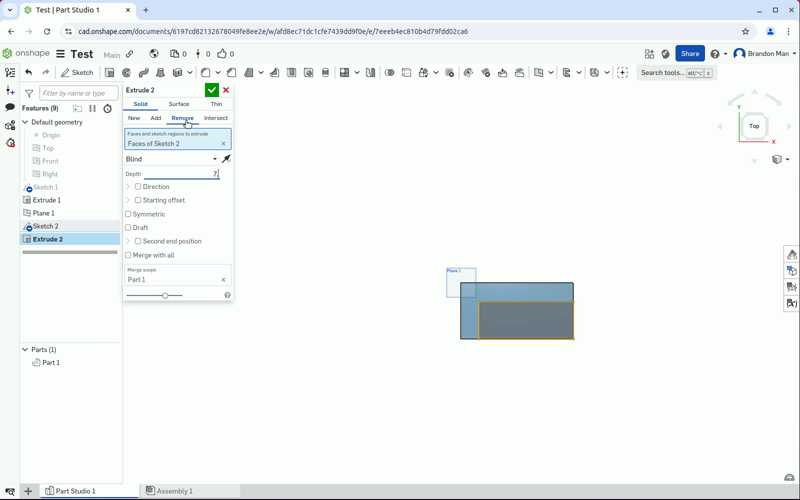
key(tab, 6)
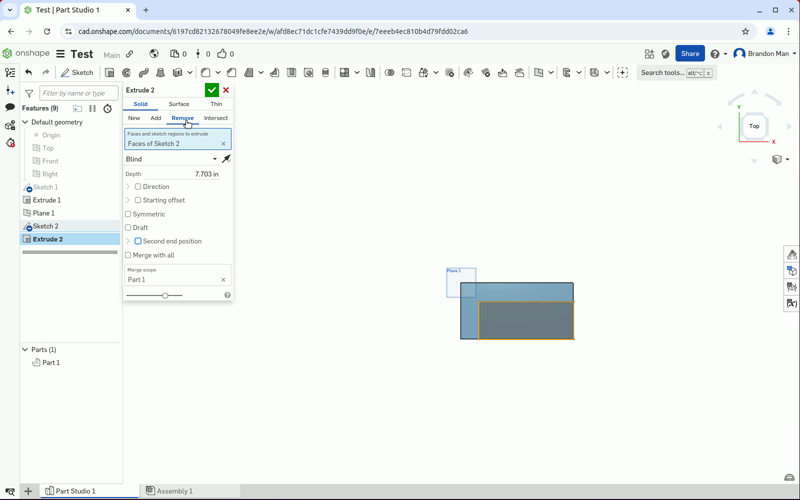
key(space)
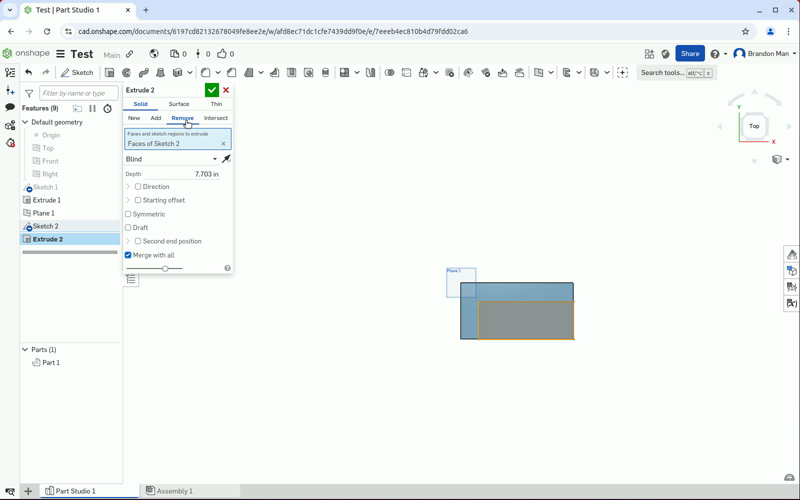
key(enter)
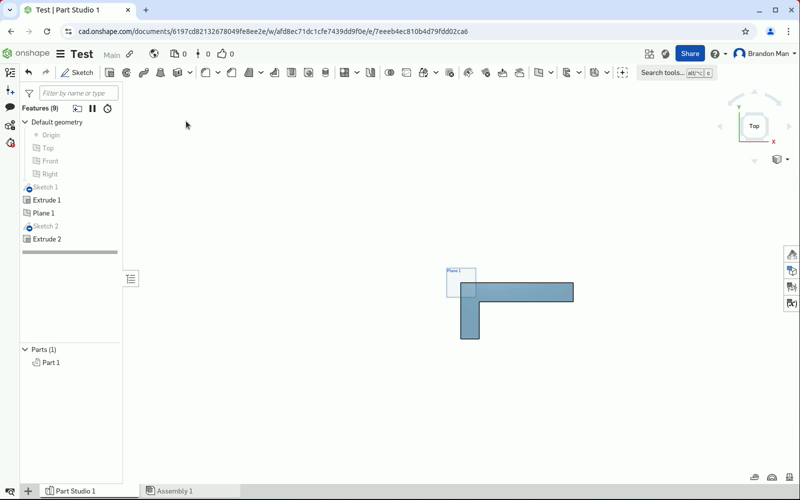
key(shift+h)
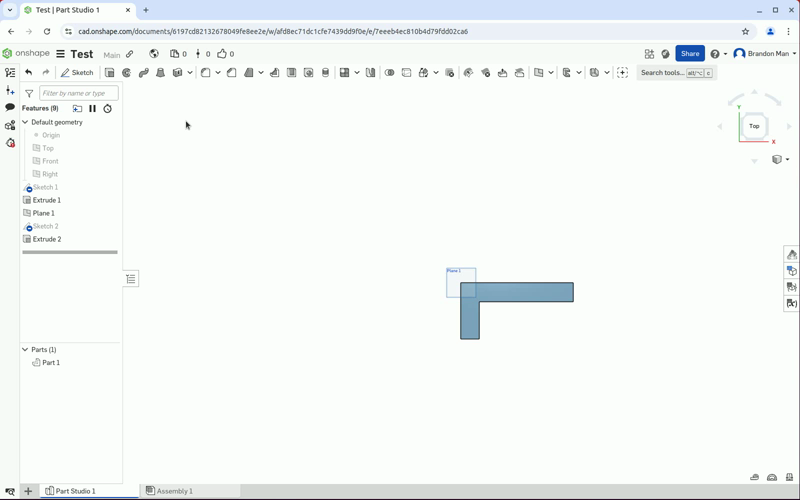
key(shift+h)
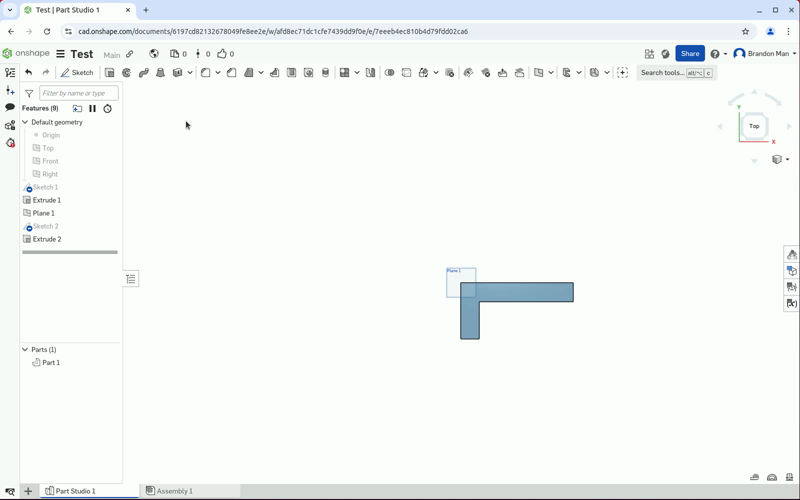
mouse_move(73, 189)
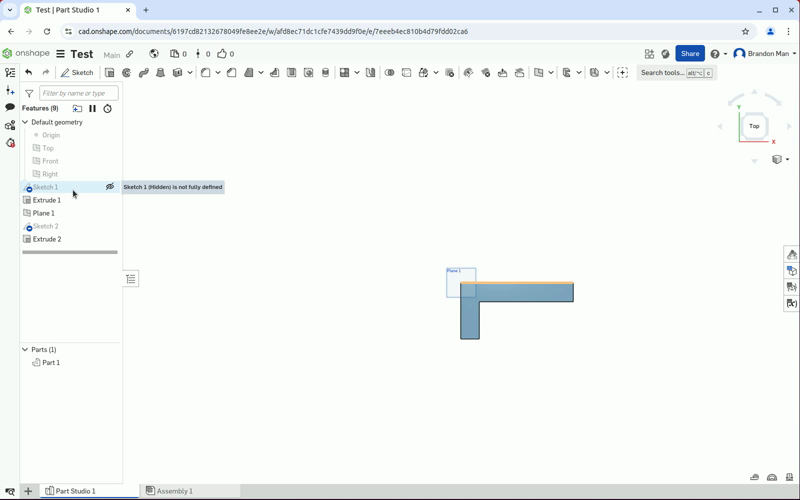
click(73, 189)
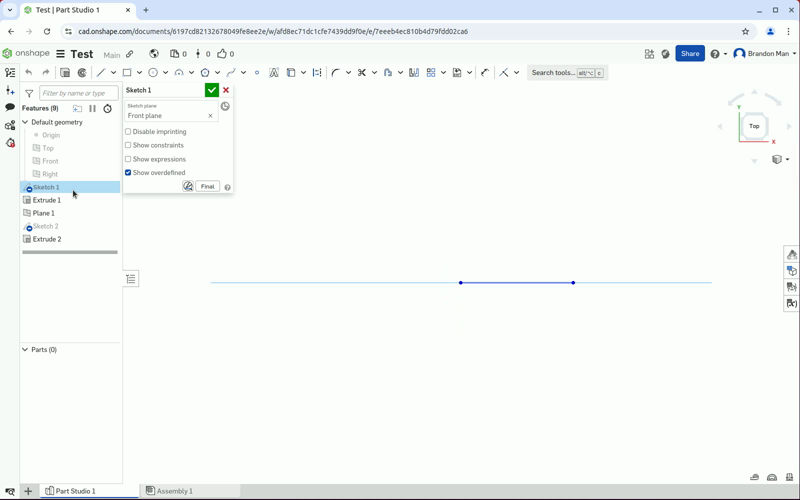
mouse_move(229, 92)
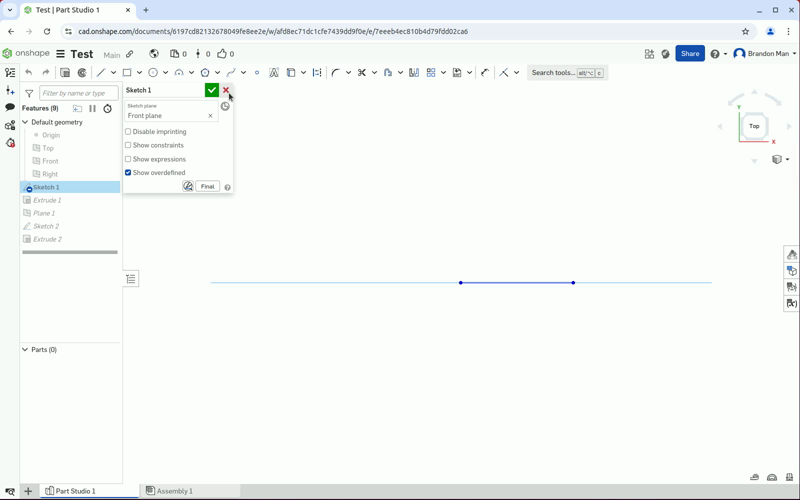
click(229, 92)
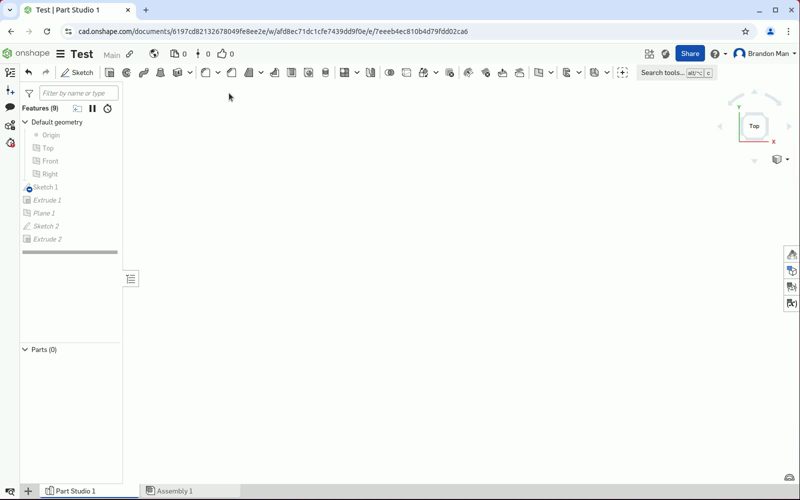
mouse_move(73, 352)
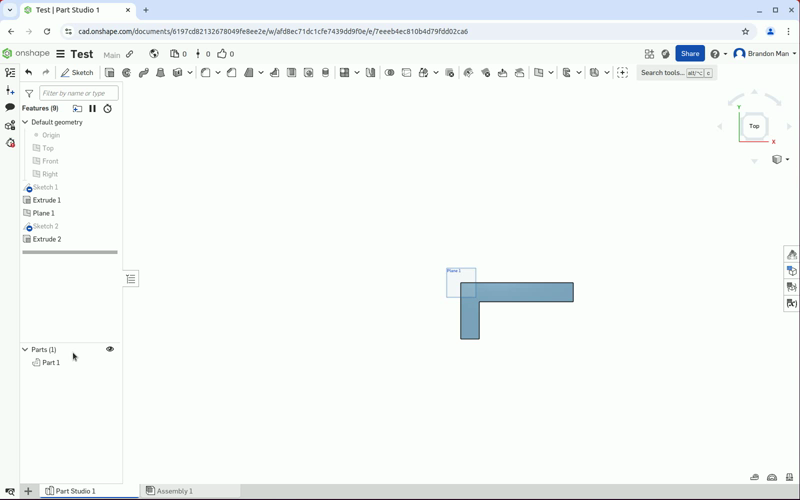
key(y)
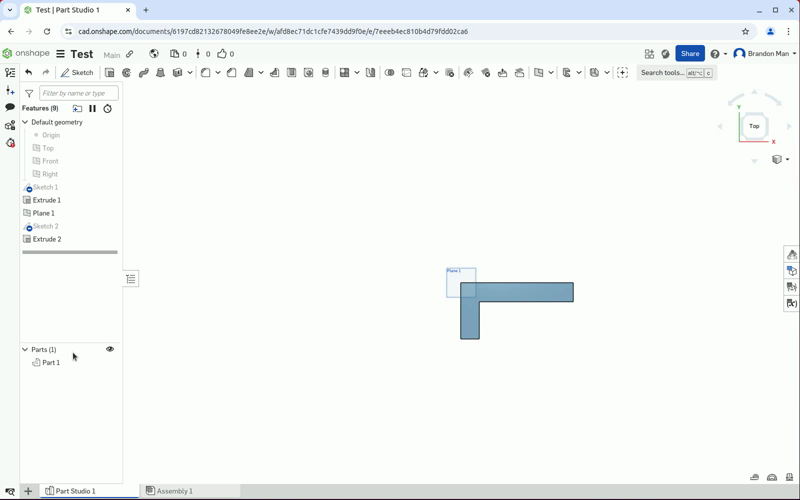
key(shift+p)
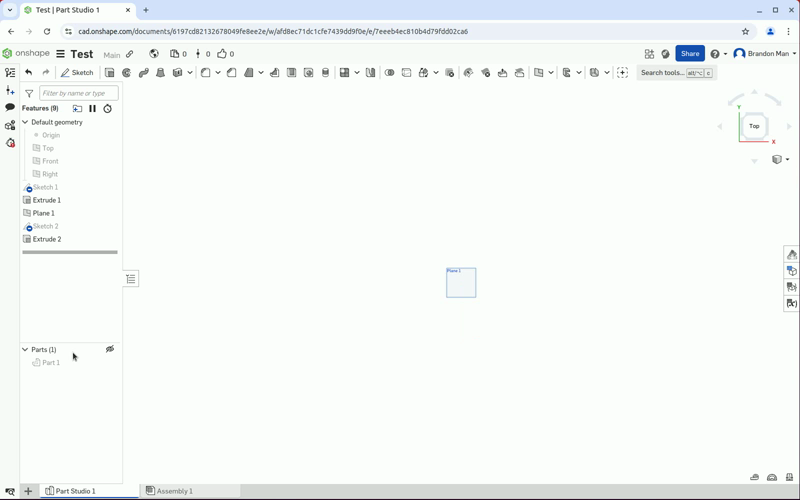
key(space)
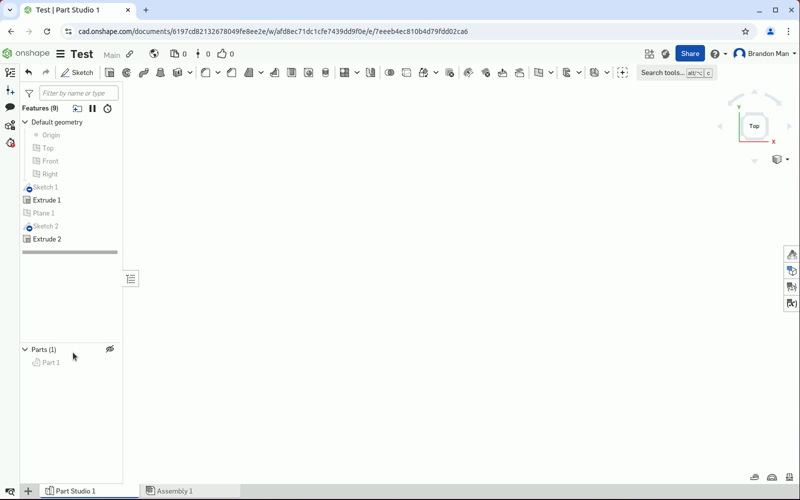
key_down(shift)
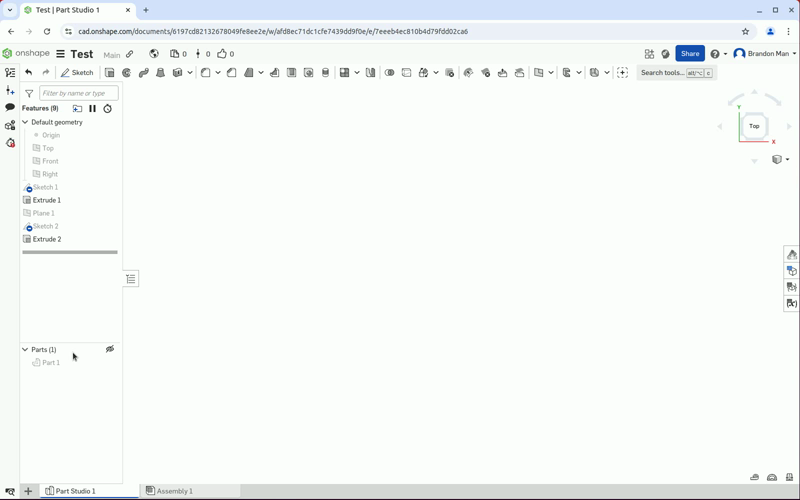
key(up)
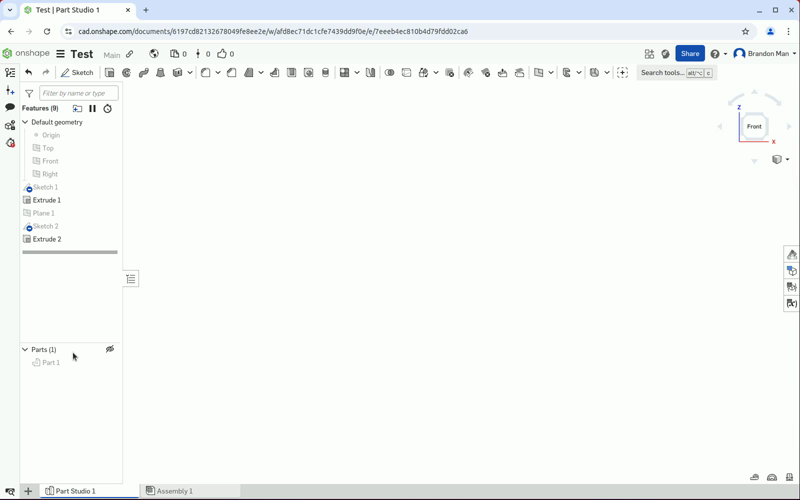
key_up(shift)
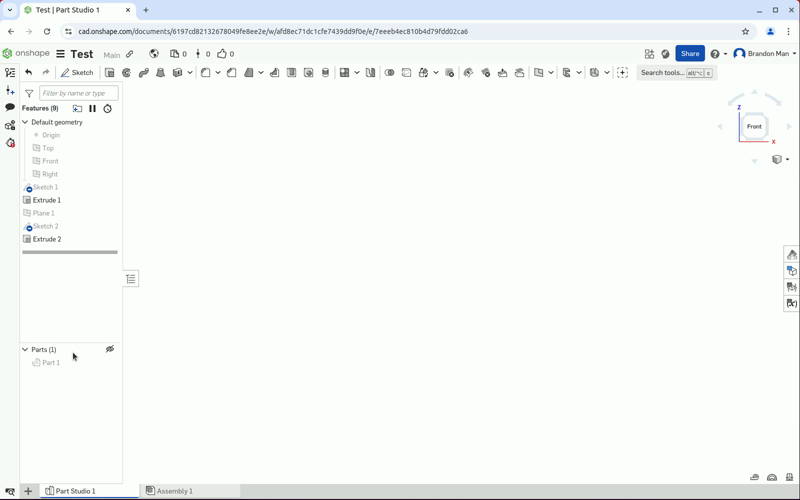
mouse_move(73, 352)
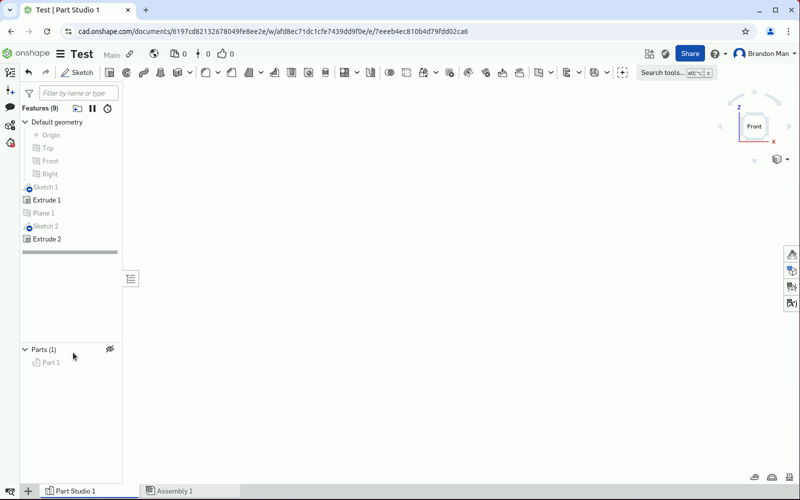
key(shift+y)
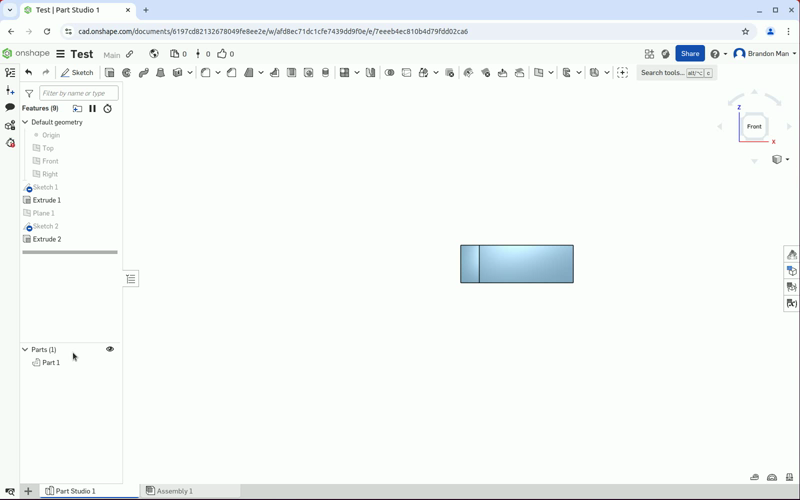
mouse_move(541, 75)
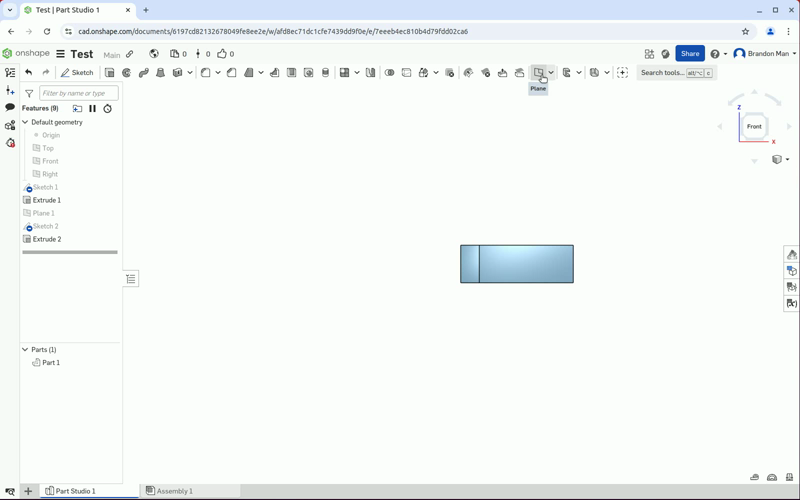
click(541, 75)
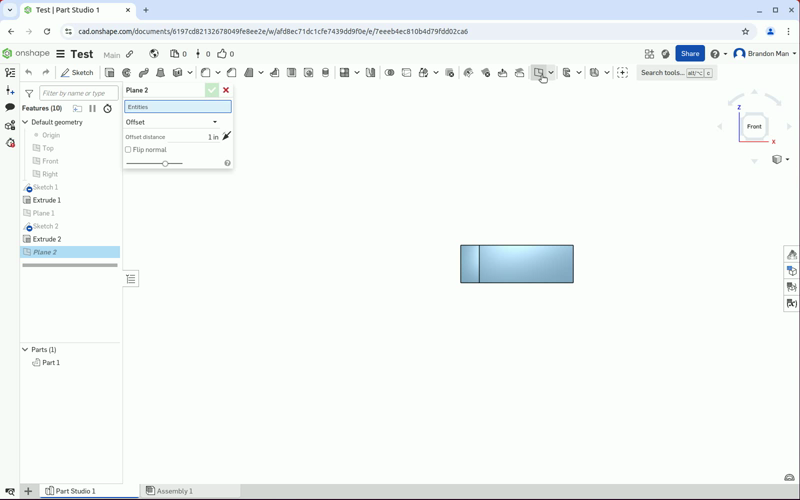
mouse_move(73, 163)
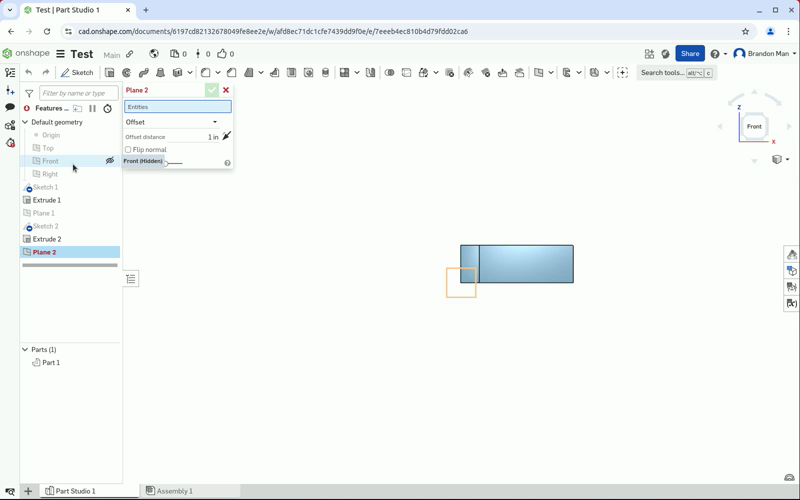
click(73, 163)
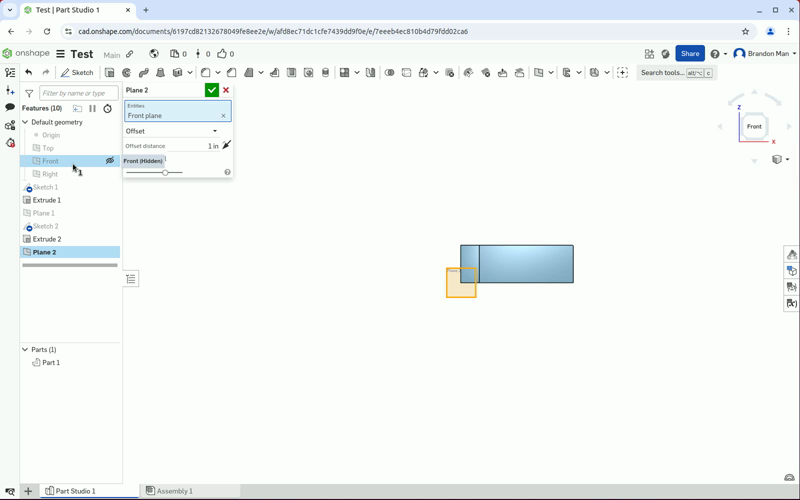
key(tab, 2)
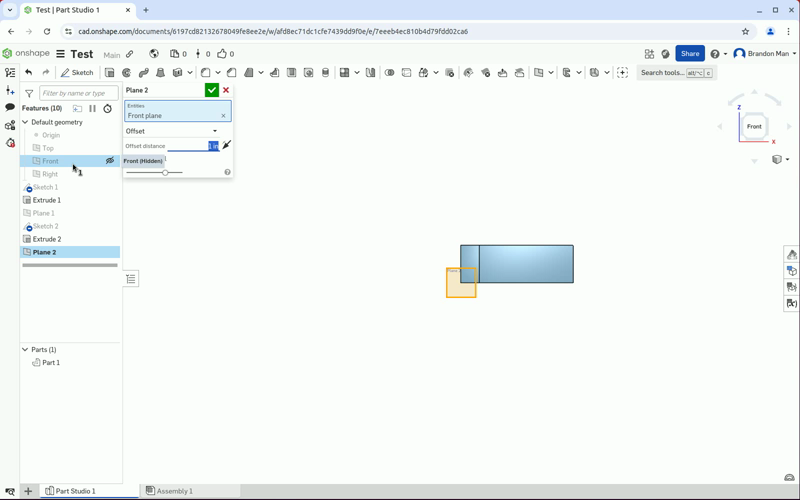
text(3.851)
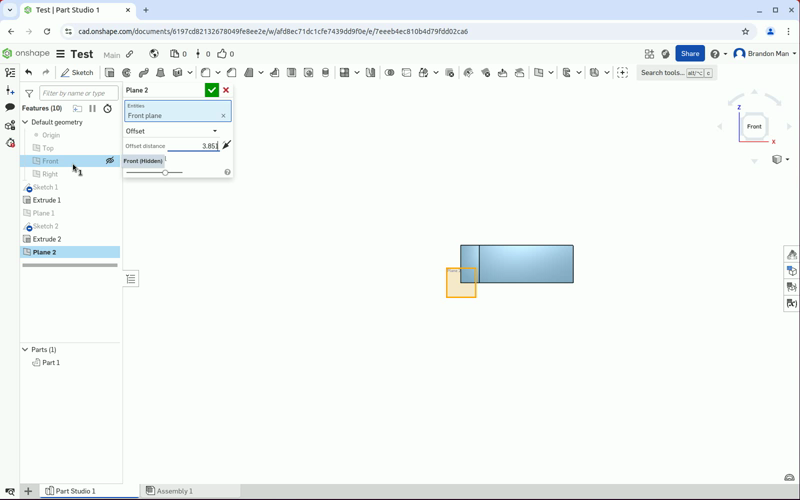
key(enter, 2)
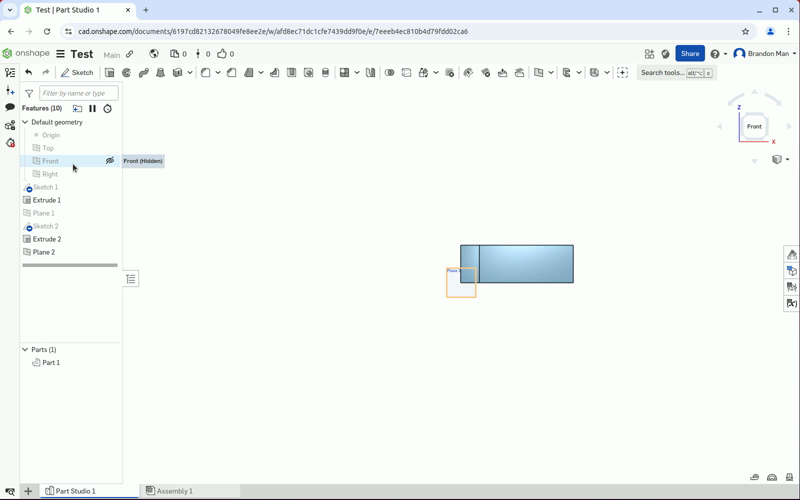
key(shift+s)
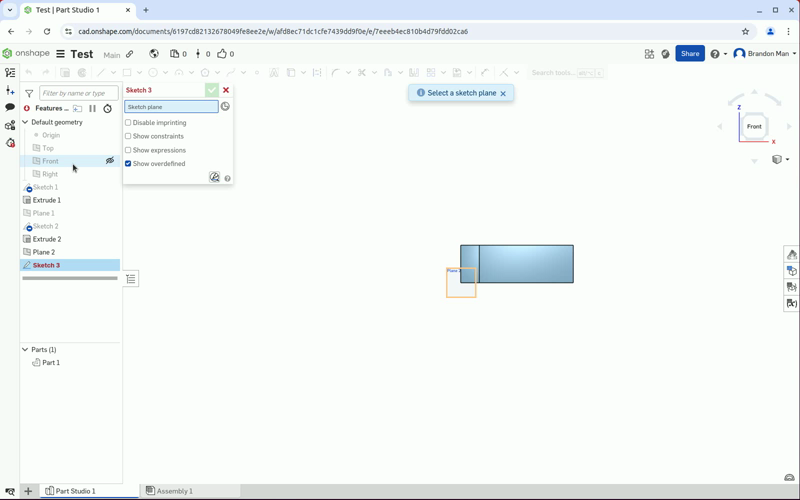
mouse_move(73, 254)
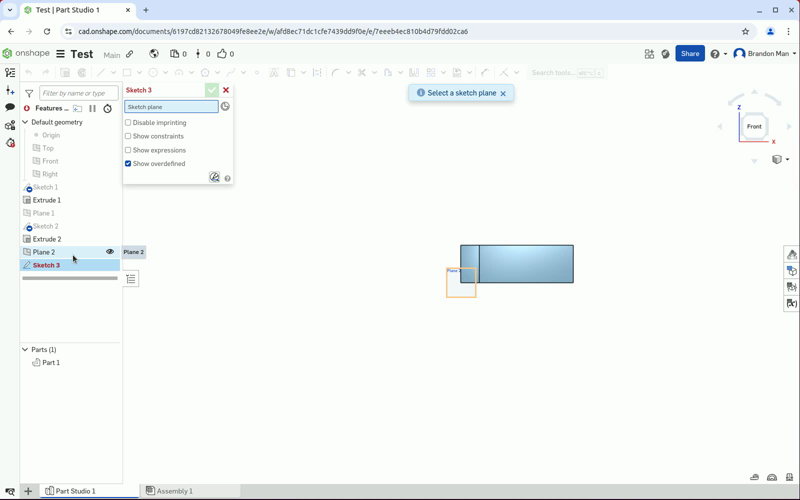
click(73, 254)
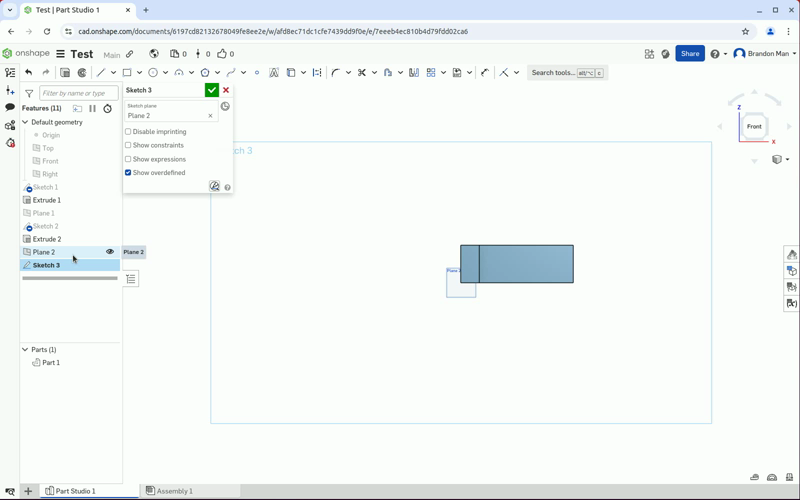
mouse_move(73, 352)
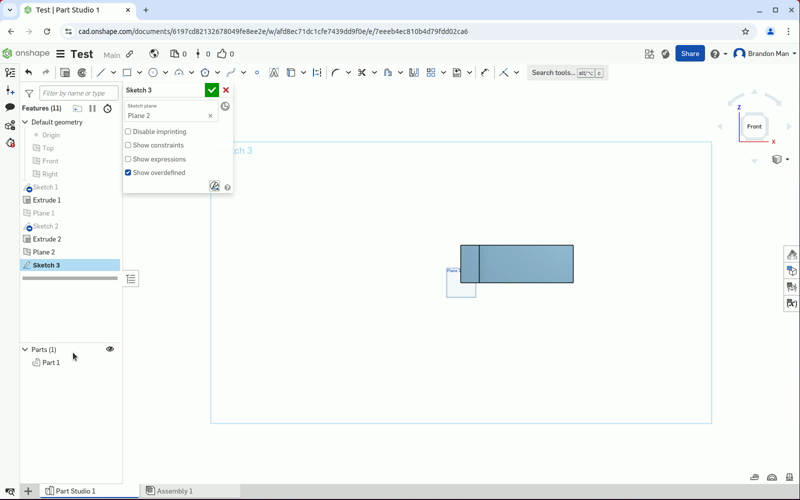
key(y)
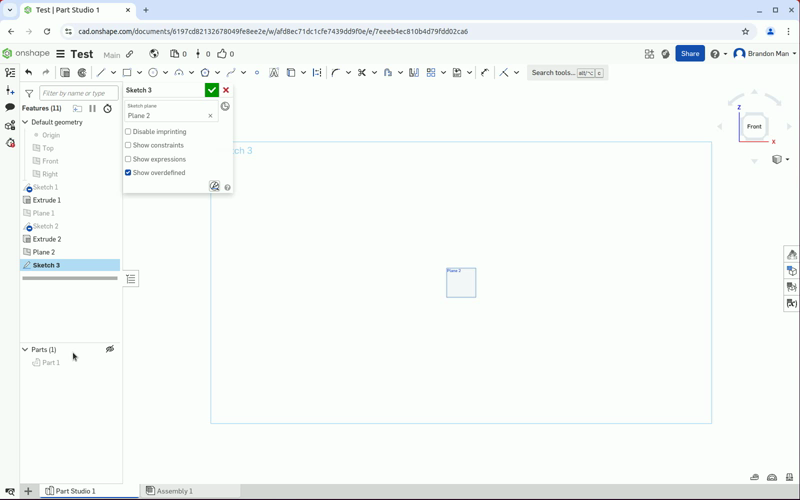
key(l)
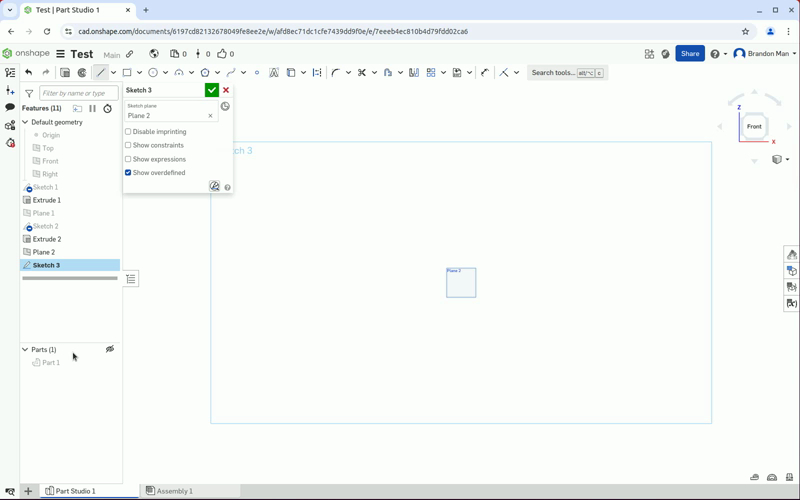
key_down(shift)
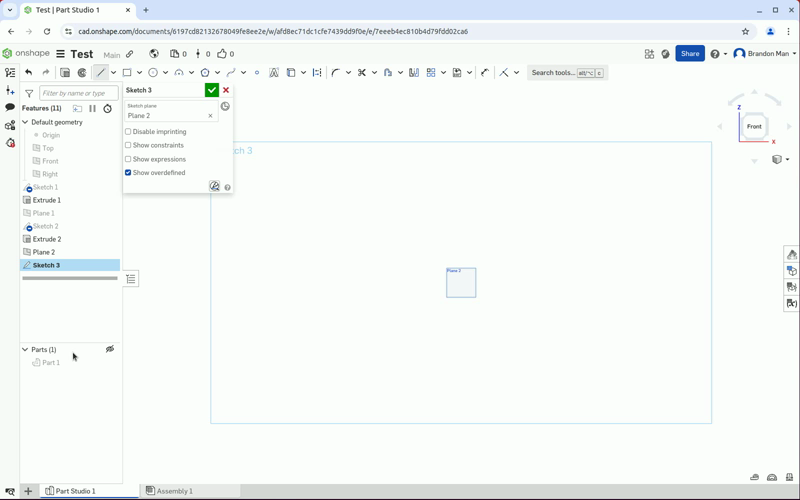
mouse_move(479, 282)
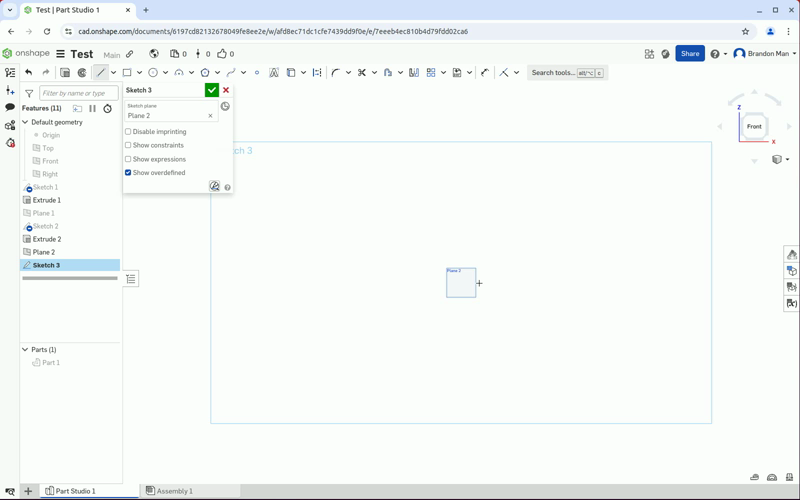
click(479, 282)
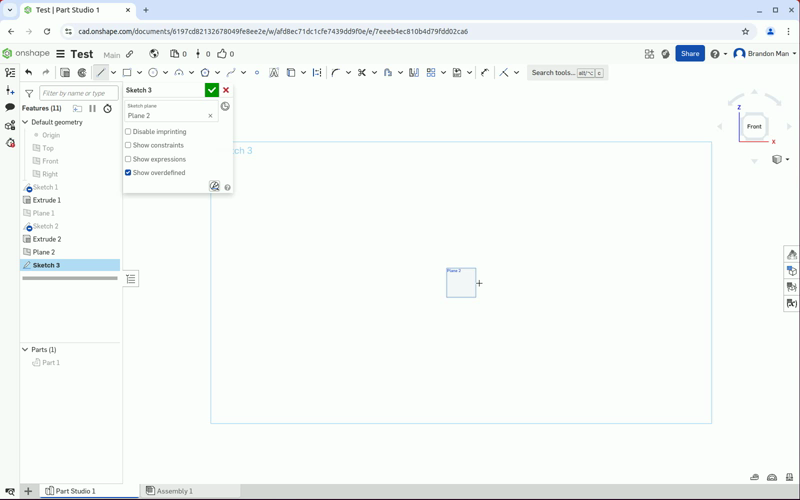
key_up(shift)
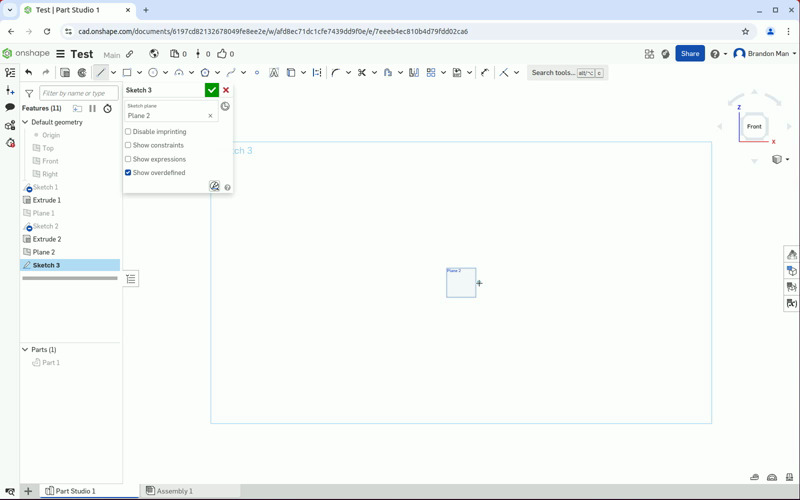
key_down(shift)
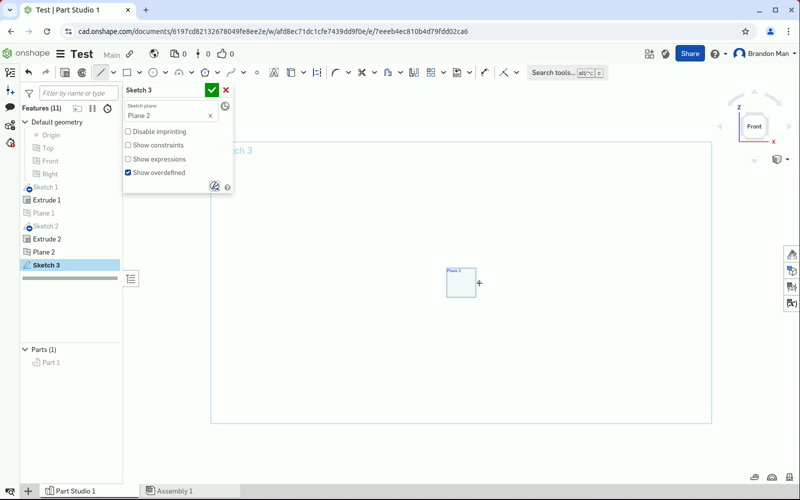
mouse_move(509, 282)
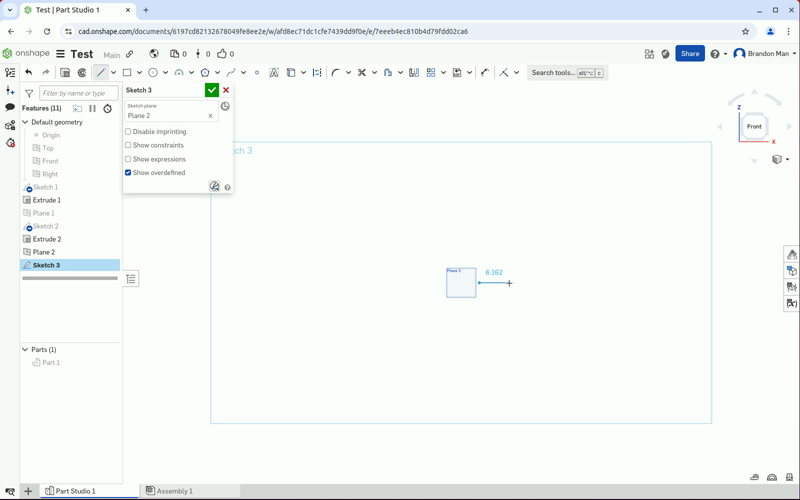
mouse_move(517, 282)
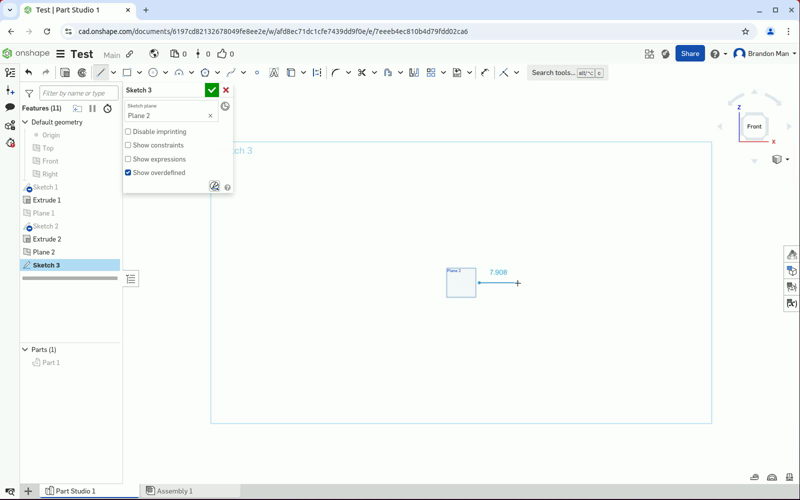
click(517, 282)
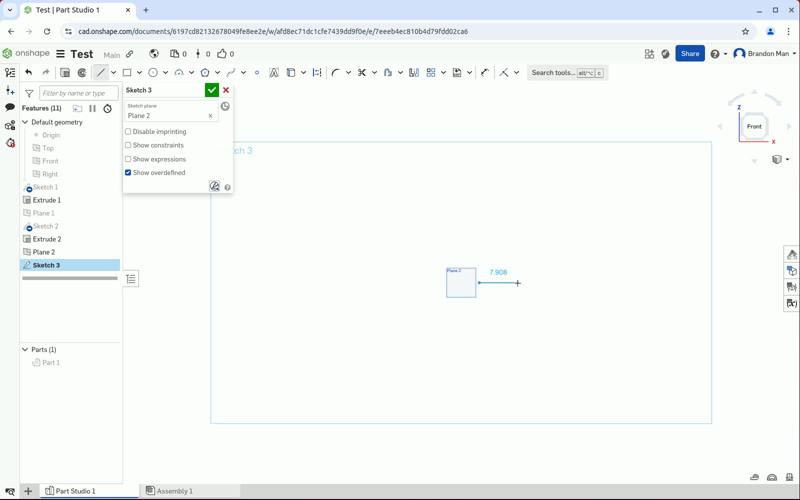
key_up(shift)
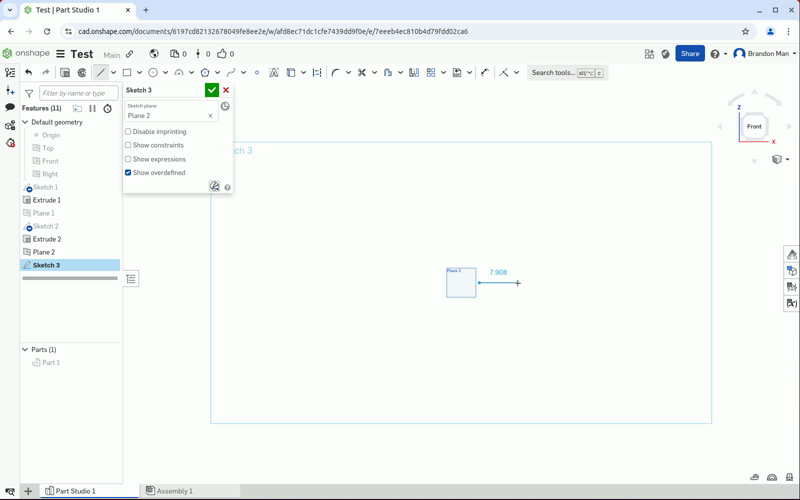
key_down(shift)
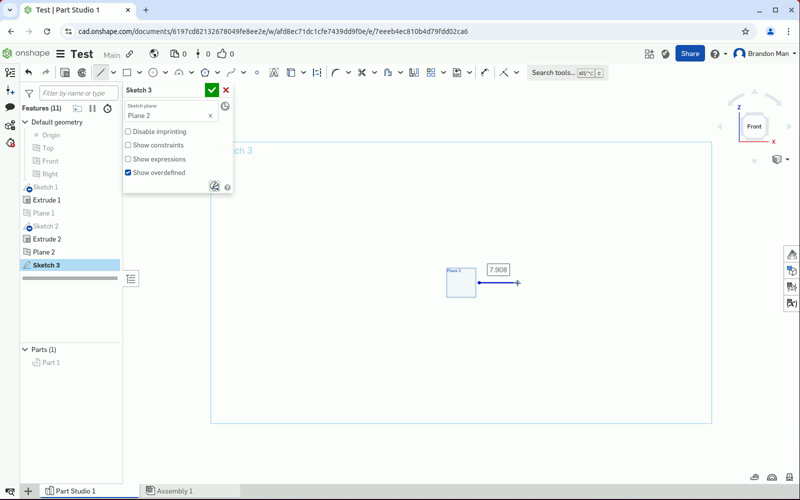
mouse_move(547, 282)
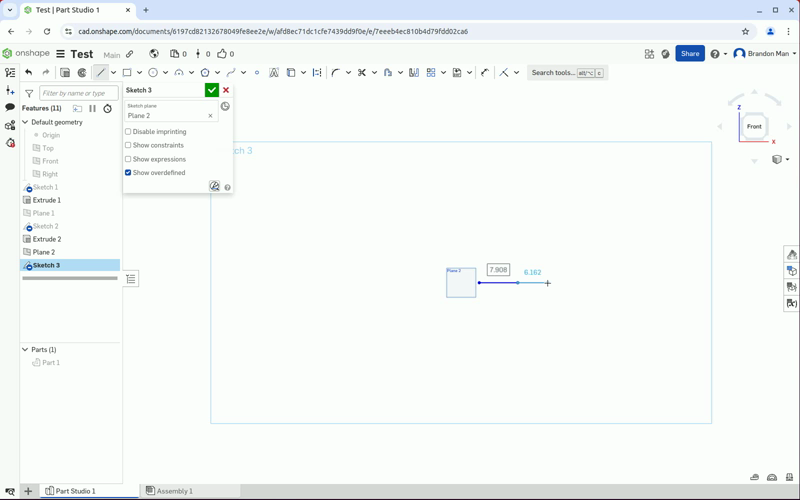
mouse_move(517, 263)
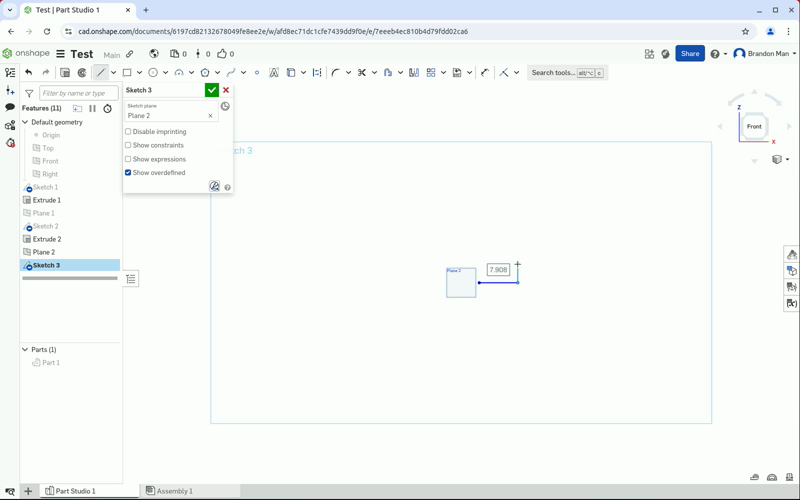
click(517, 263)
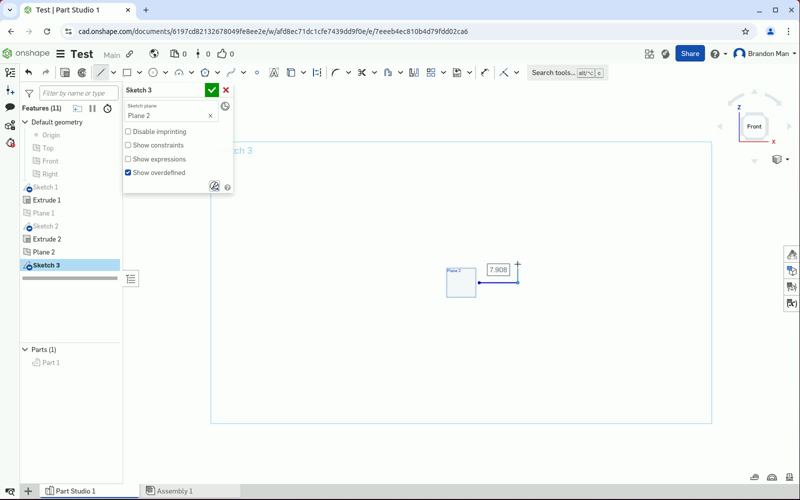
key_up(shift)
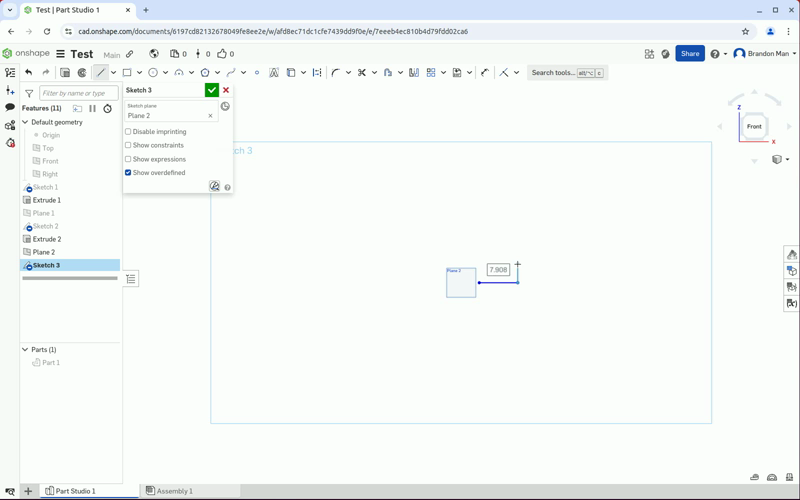
key_down(shift)
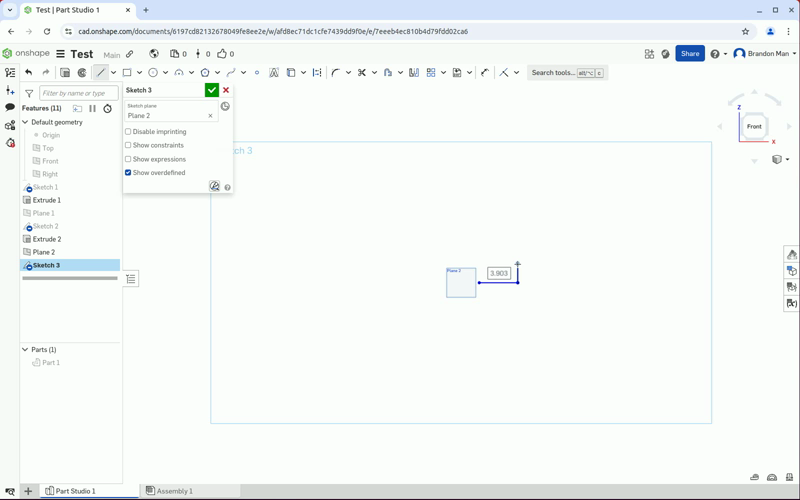
mouse_move(547, 263)
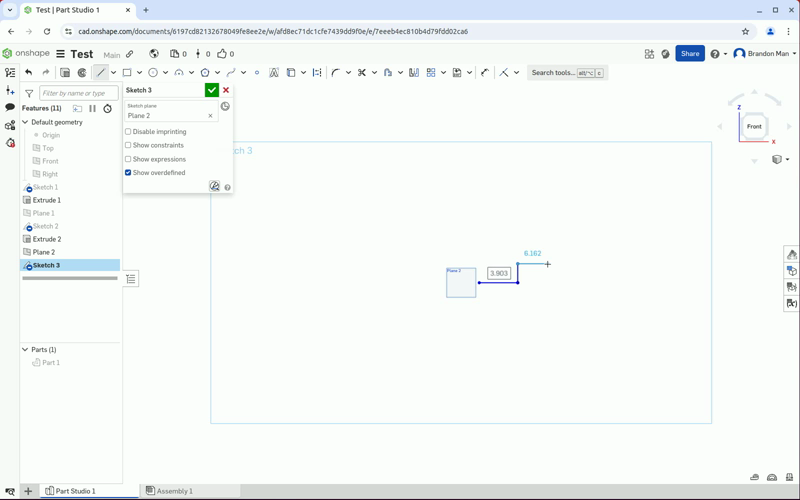
mouse_move(479, 263)
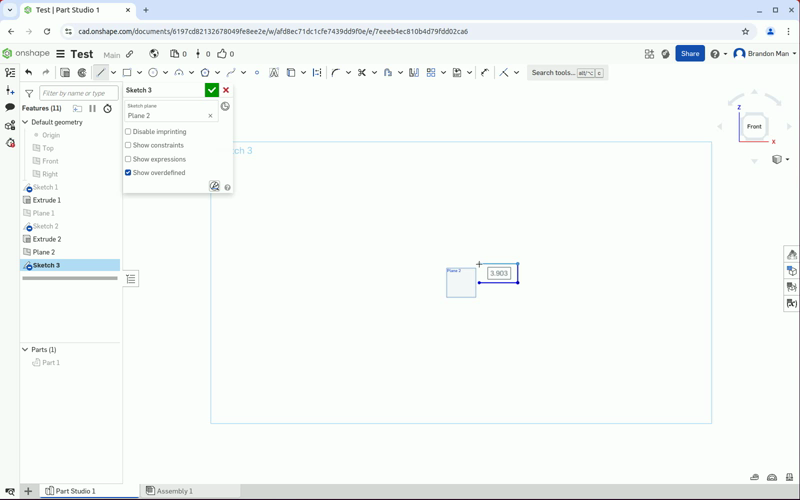
click(479, 263)
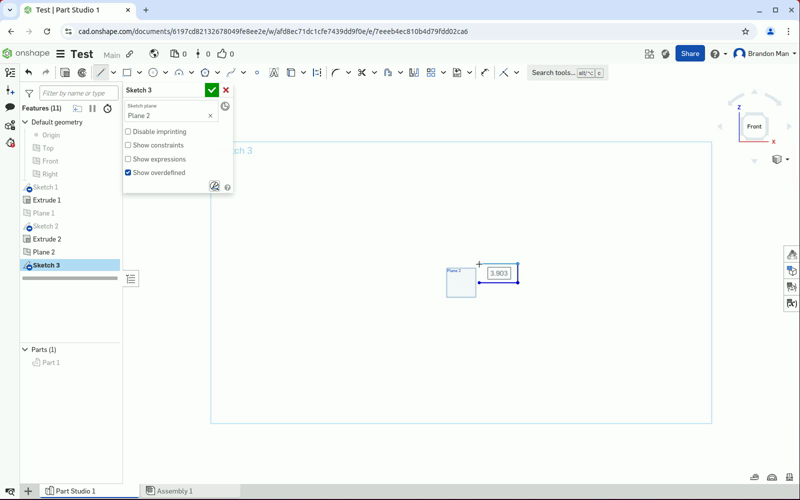
key_up(shift)
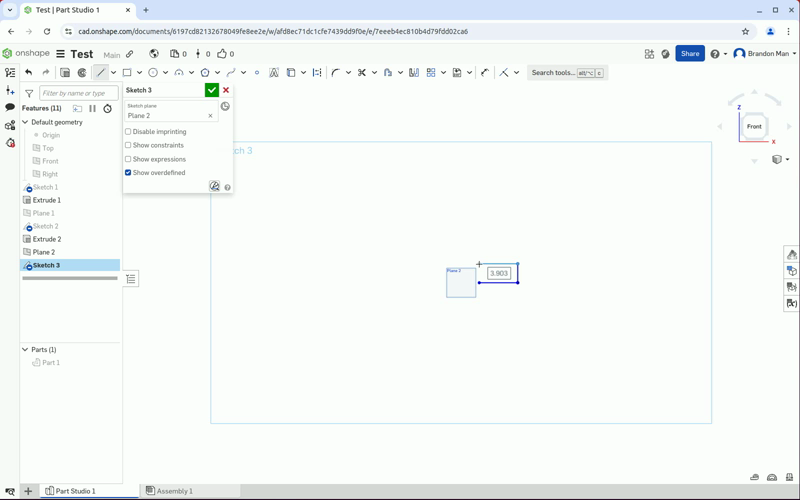
mouse_move(509, 263)
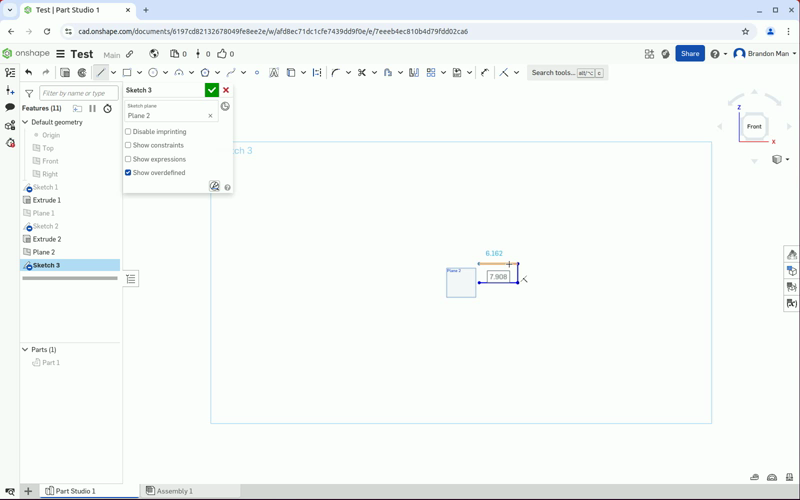
key_down(shift)
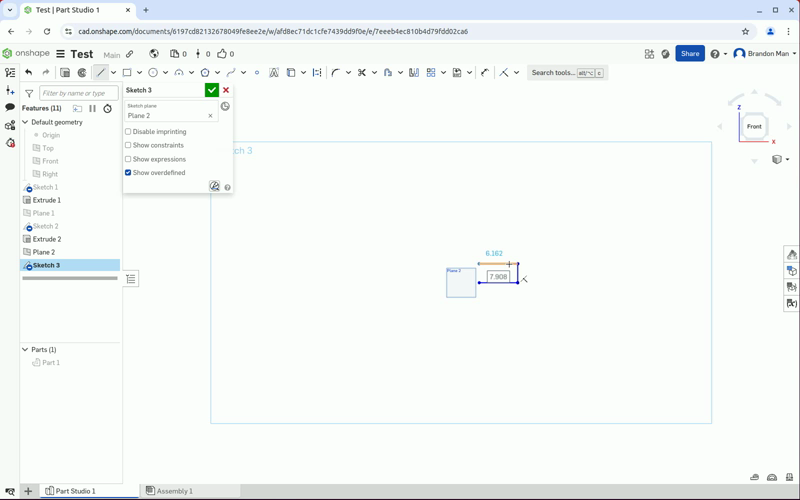
mouse_move(479, 282)
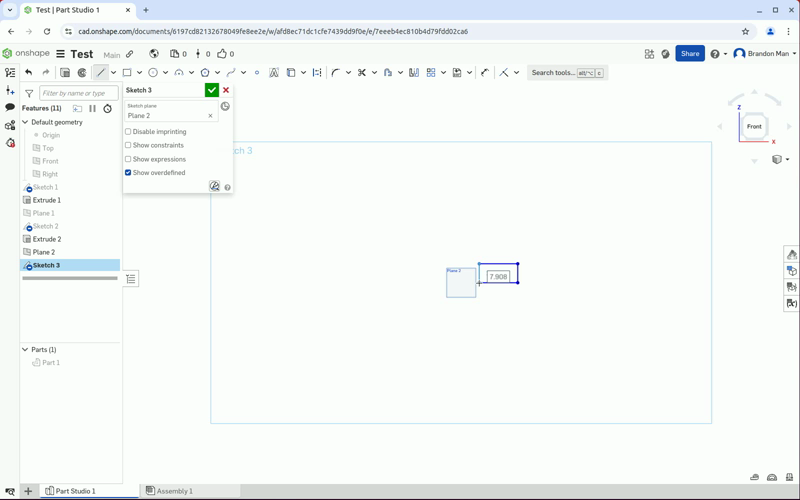
key_up(shift)
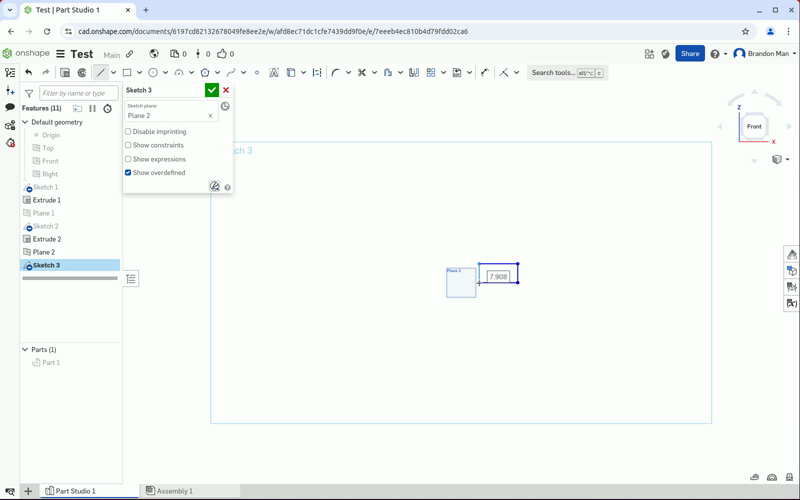
click(479, 282)
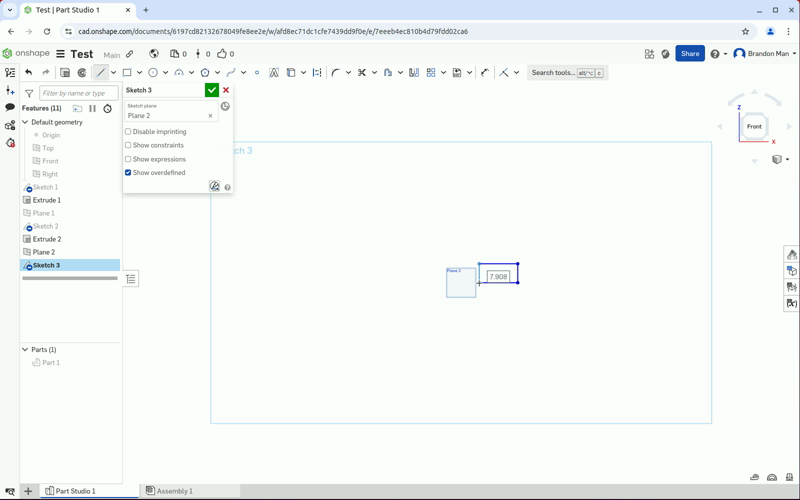
key(esc)
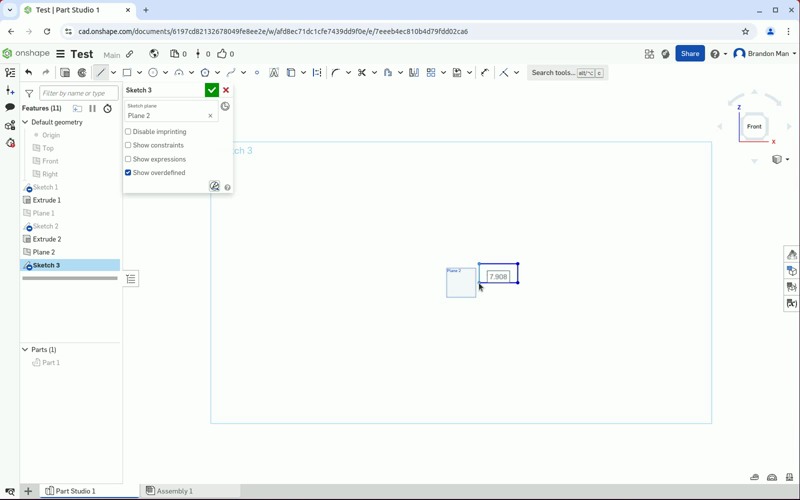
mouse_move(497, 268)
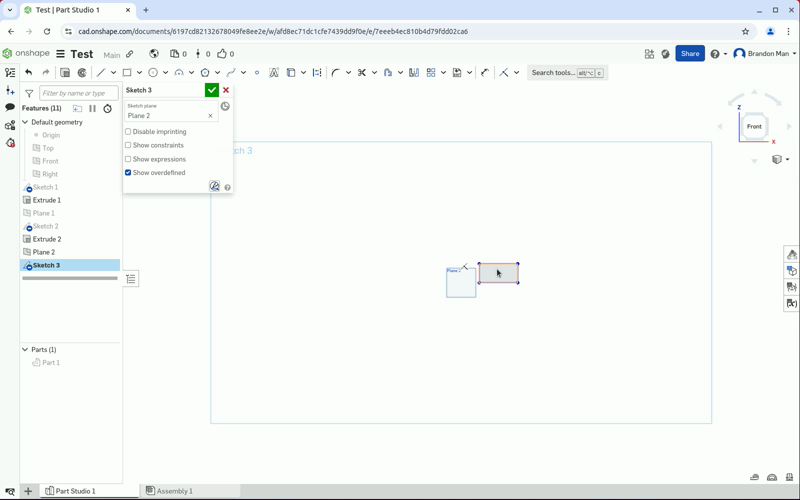
scroll(6)
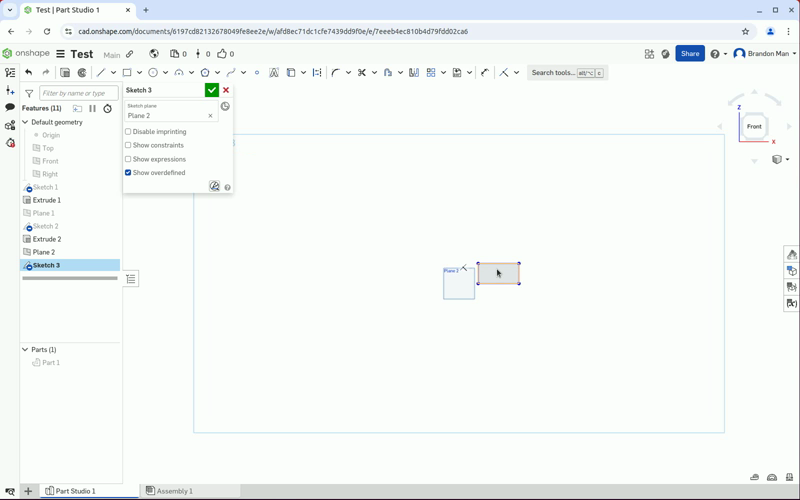
scroll(6)
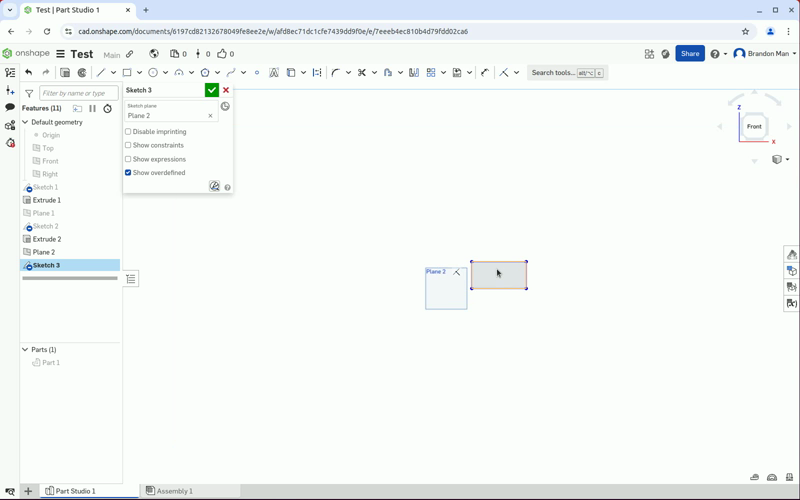
scroll(6)
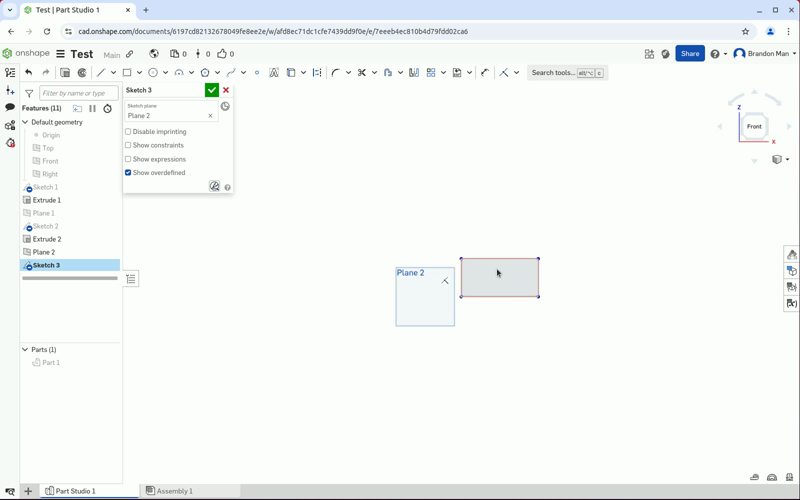
scroll(6)
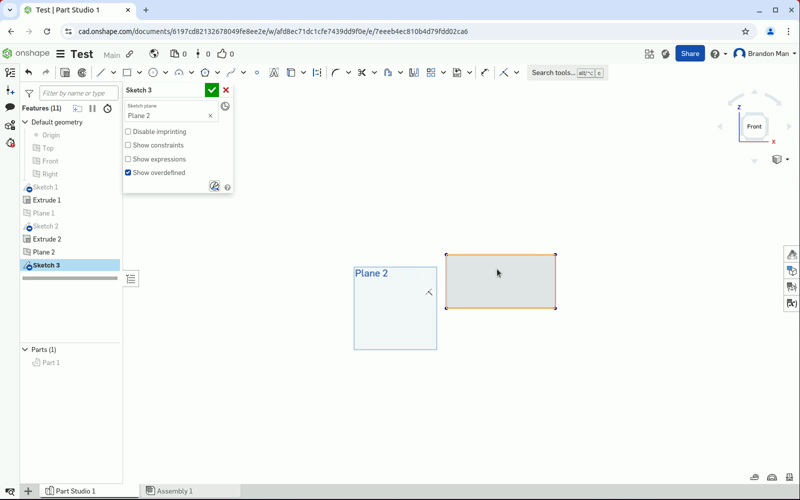
scroll(6)
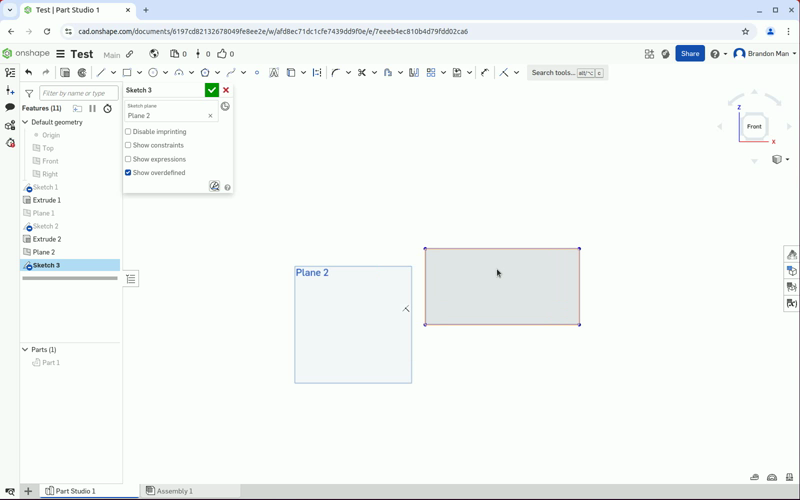
scroll(6)
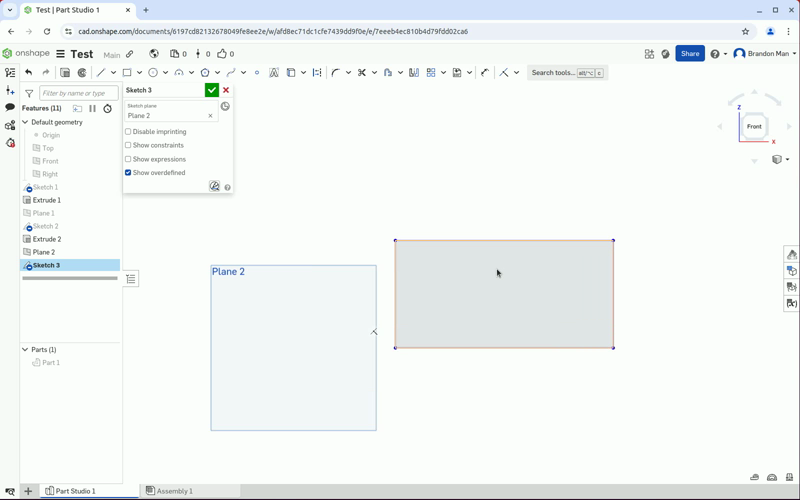
scroll(6)
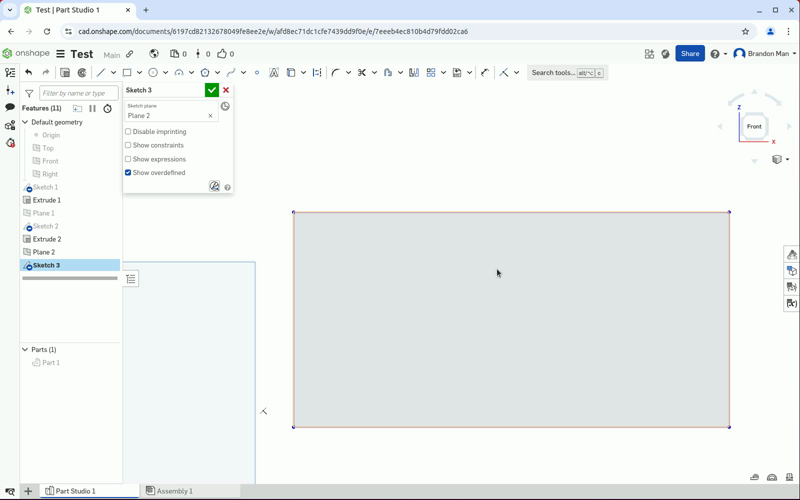
click(497, 268)
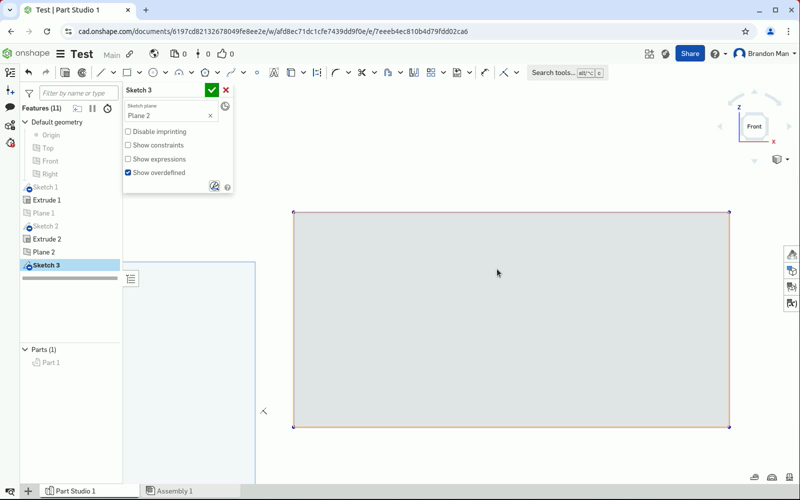
scroll(-6)
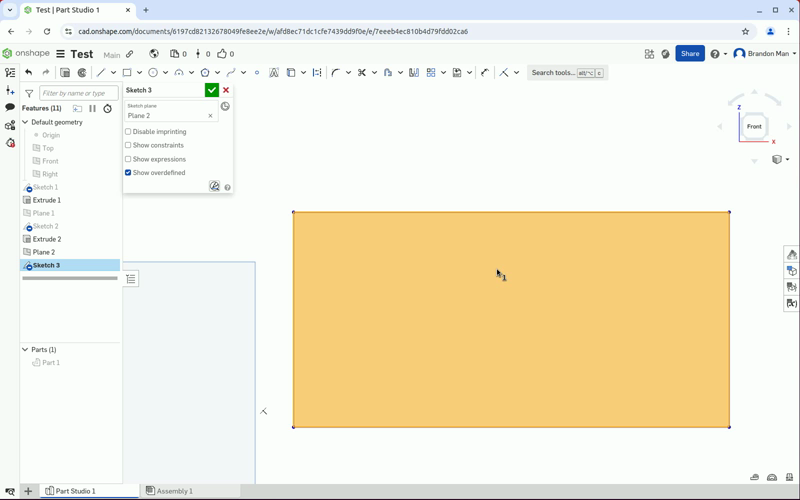
scroll(-6)
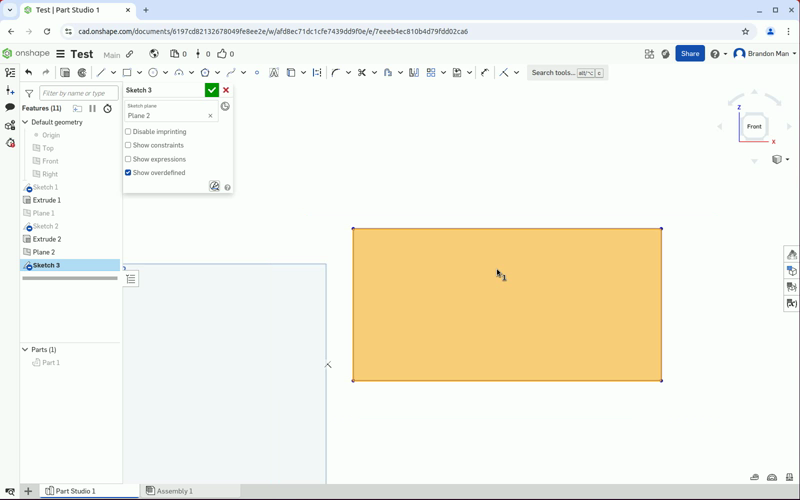
scroll(-6)
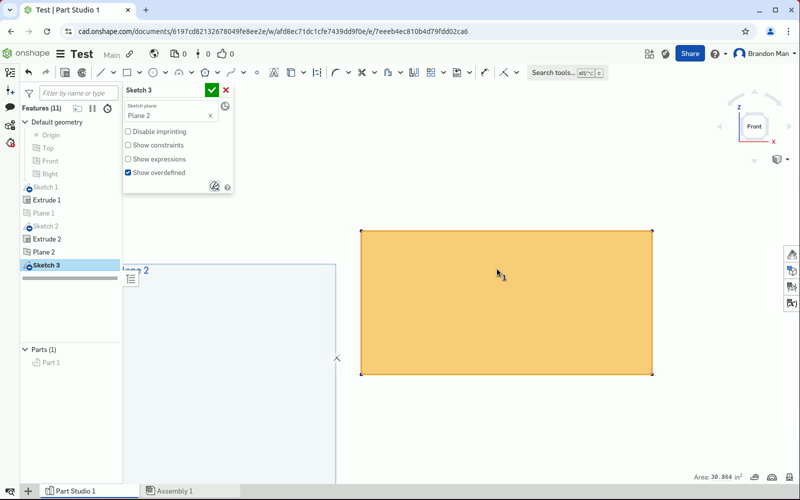
scroll(-6)
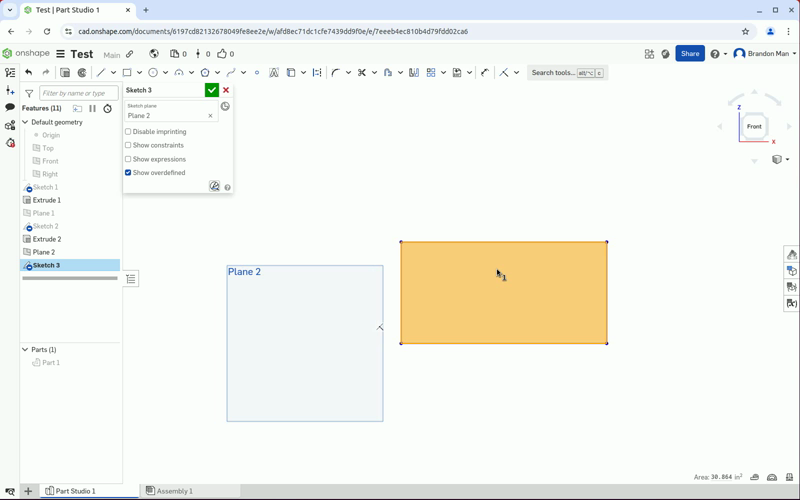
scroll(-6)
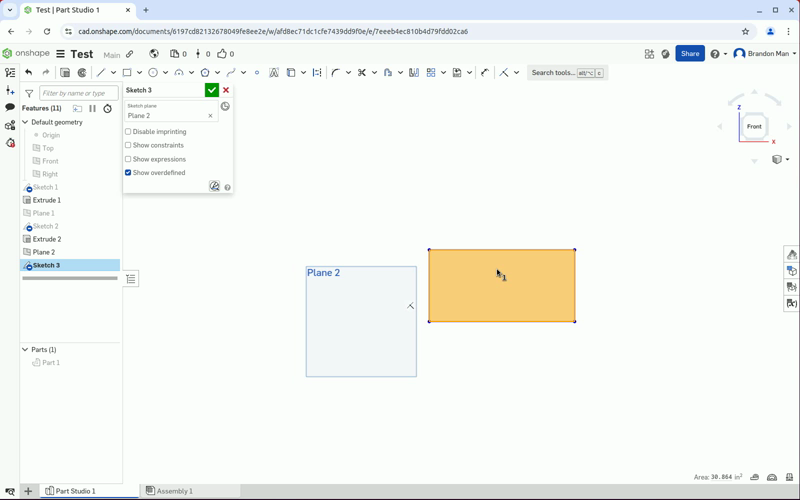
scroll(-6)
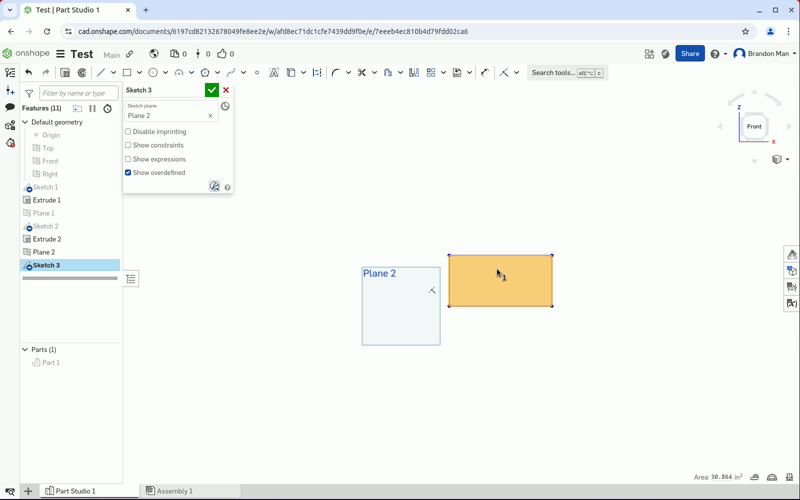
scroll(-6)
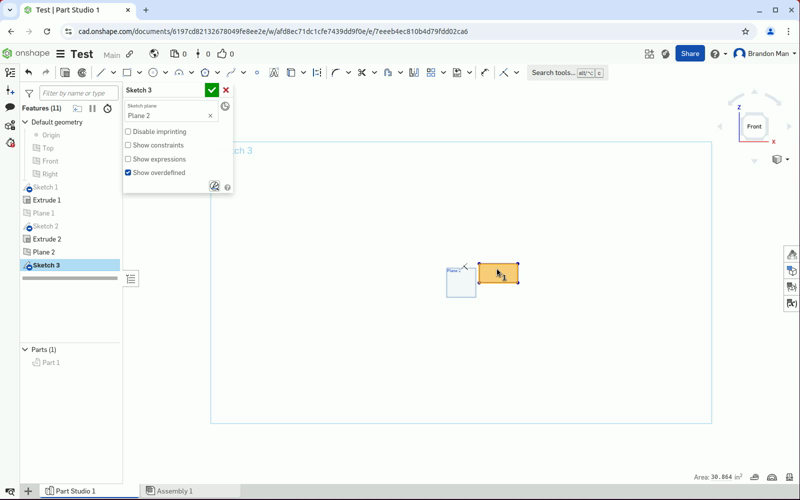
mouse_move(73, 352)
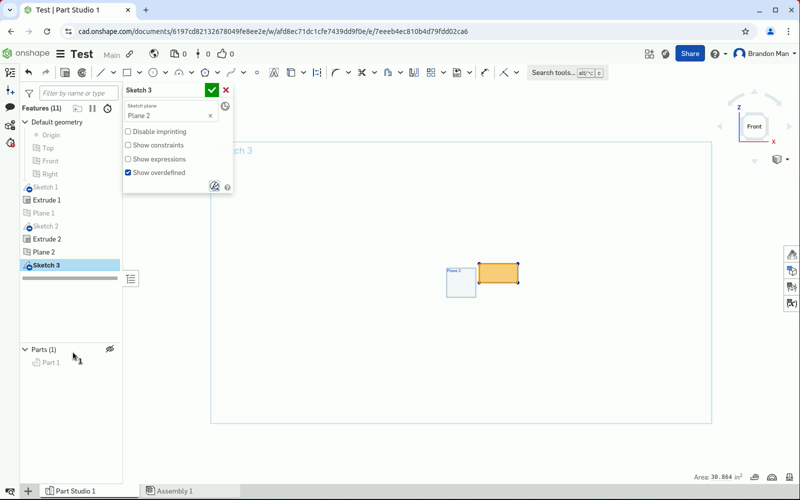
key(shift+y)
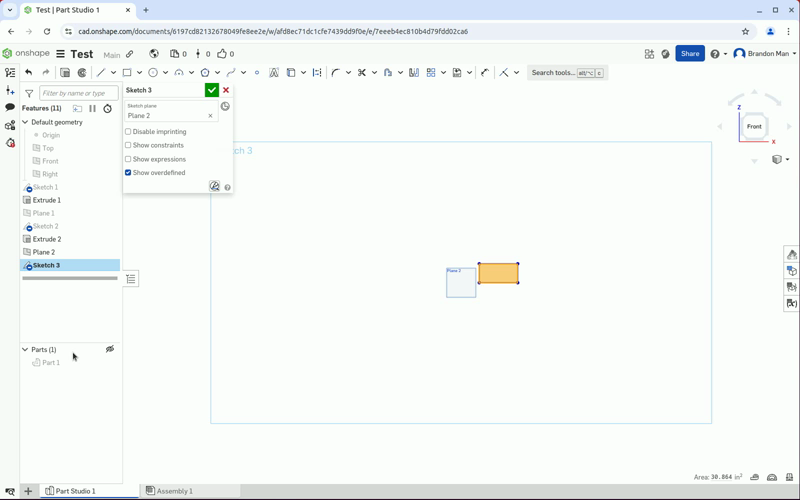
key(shift+e)
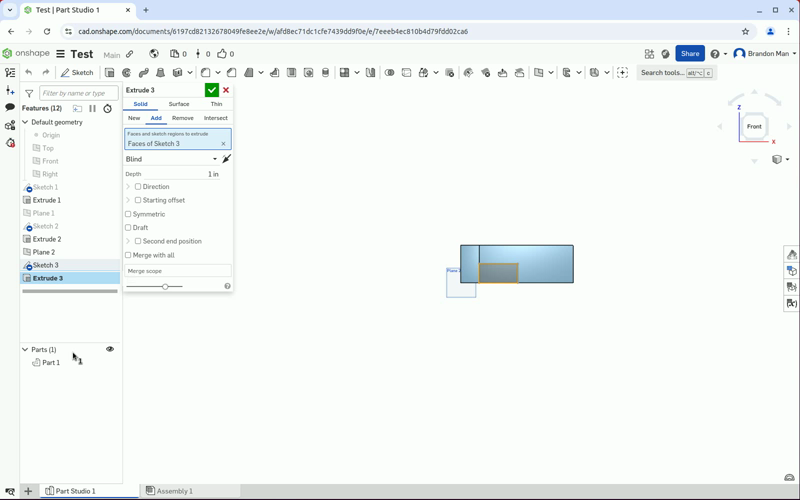
mouse_move(143, 106)
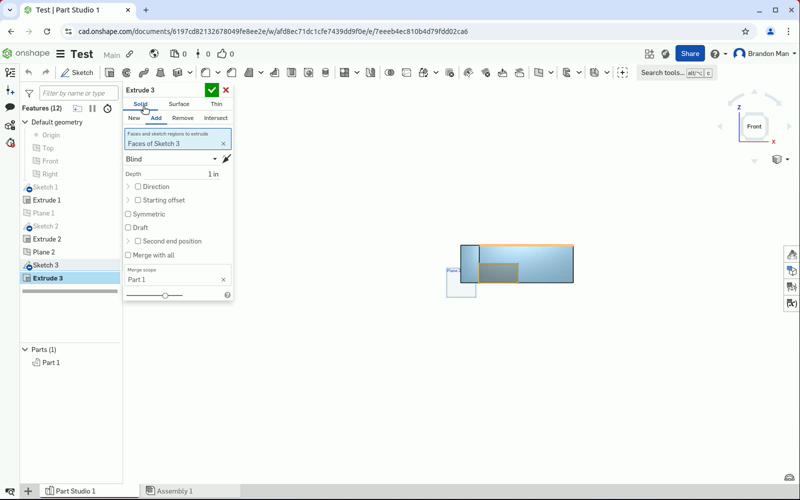
click(143, 106)
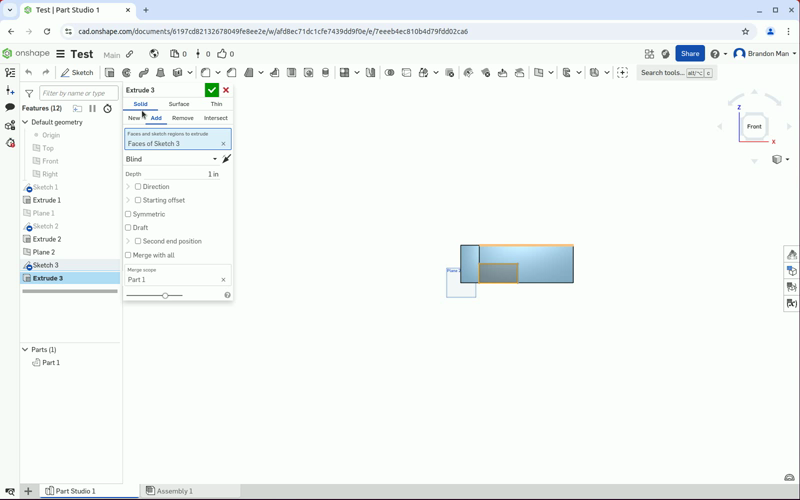
mouse_move(137, 120)
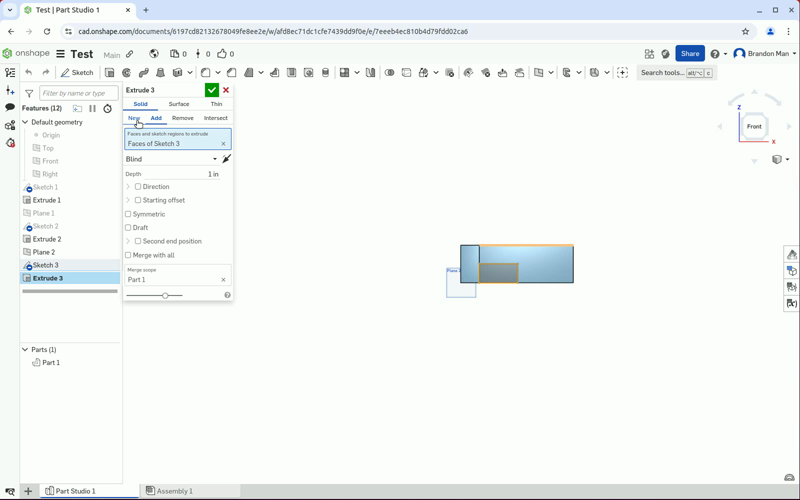
click(137, 120)
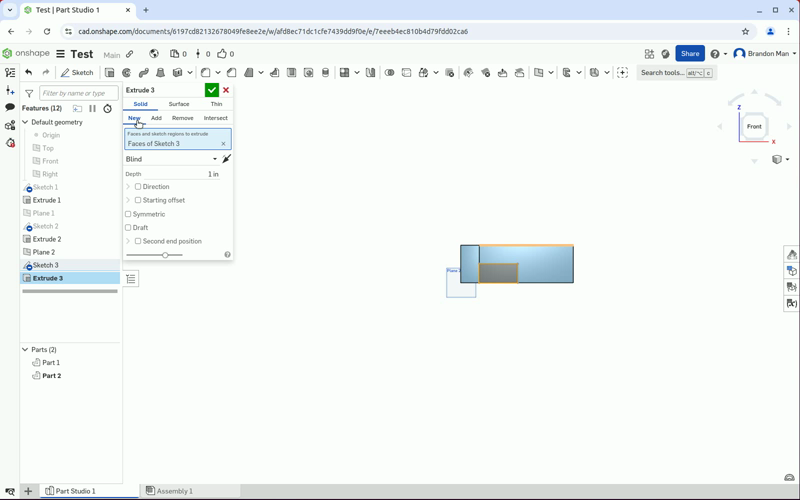
key(tab, 4)
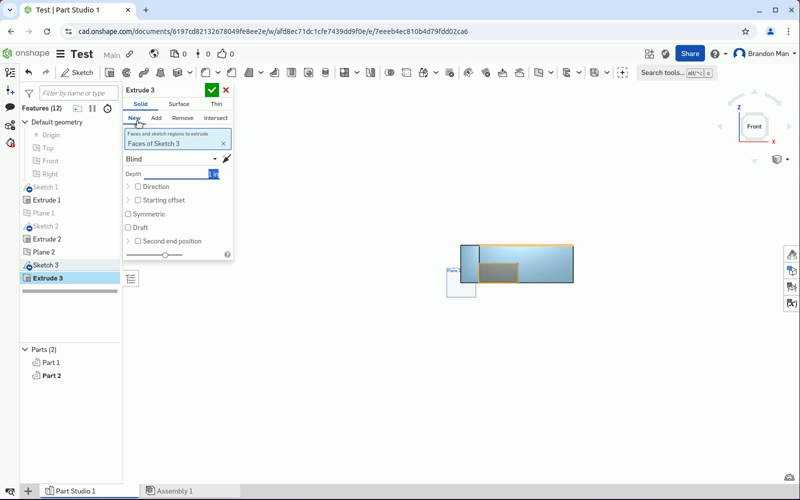
text(3.851)
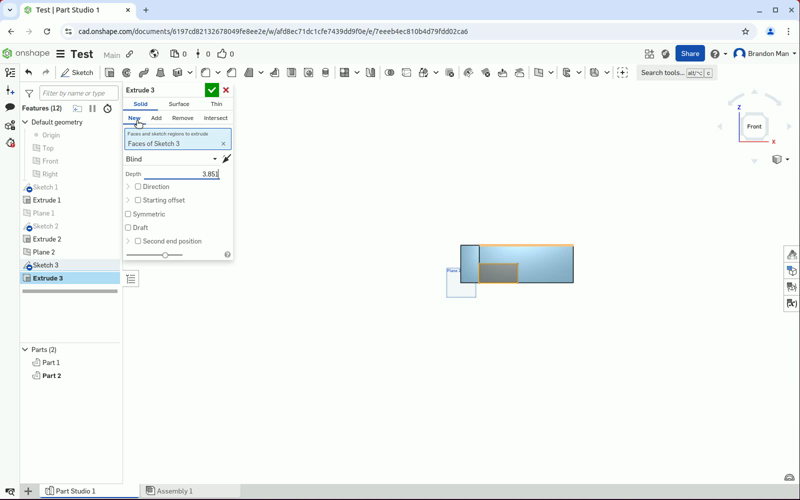
key(enter)
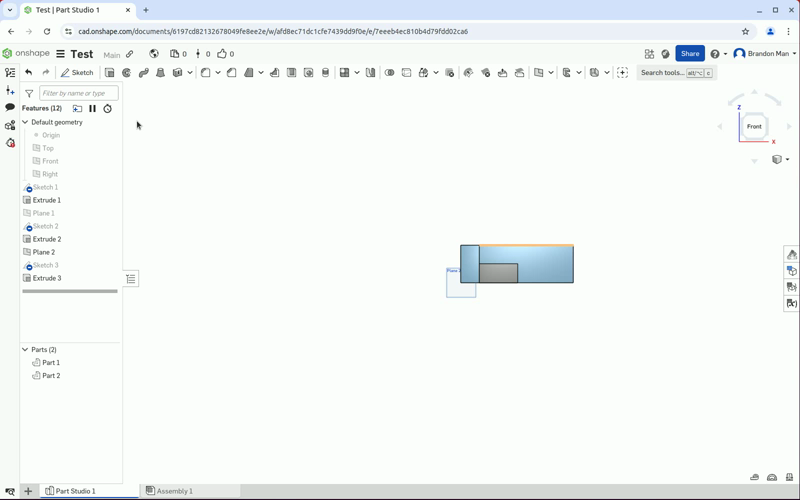
key(shift+h)
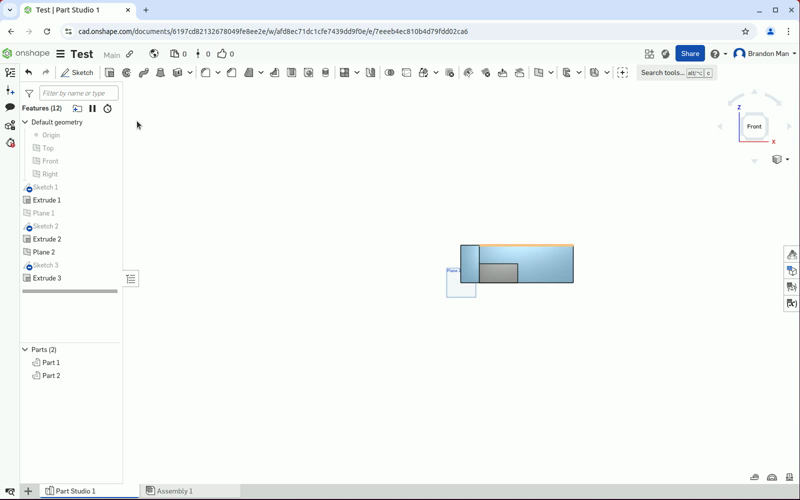
key(shift+h)
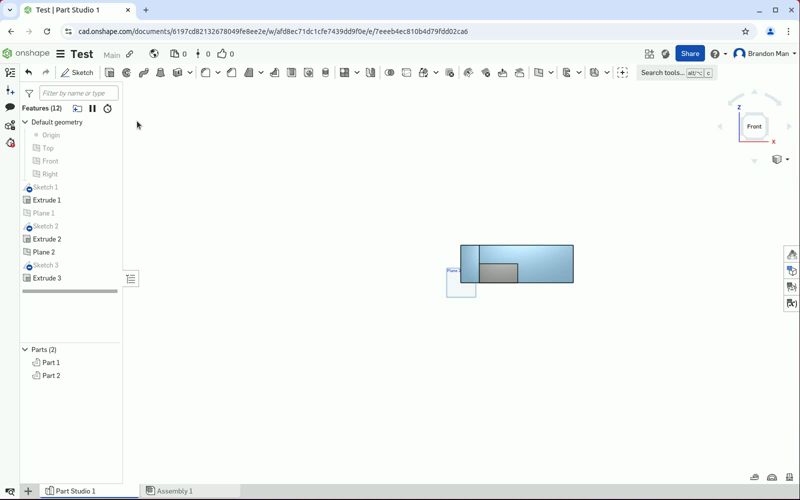
mouse_move(73, 189)
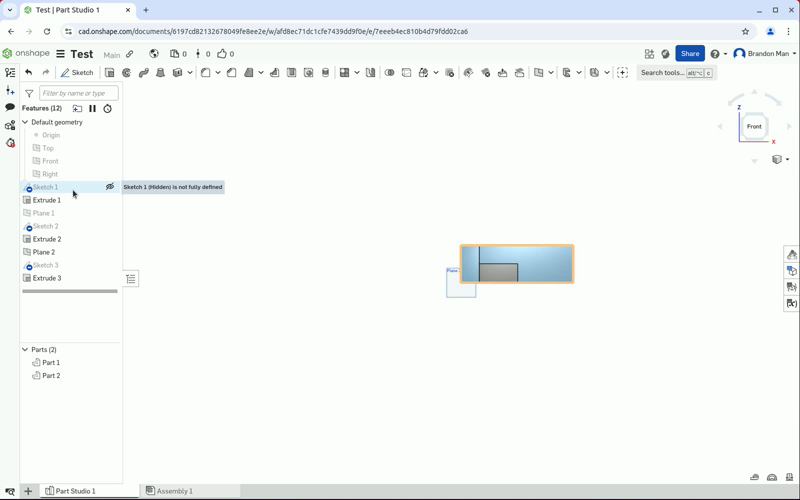
click(73, 189)
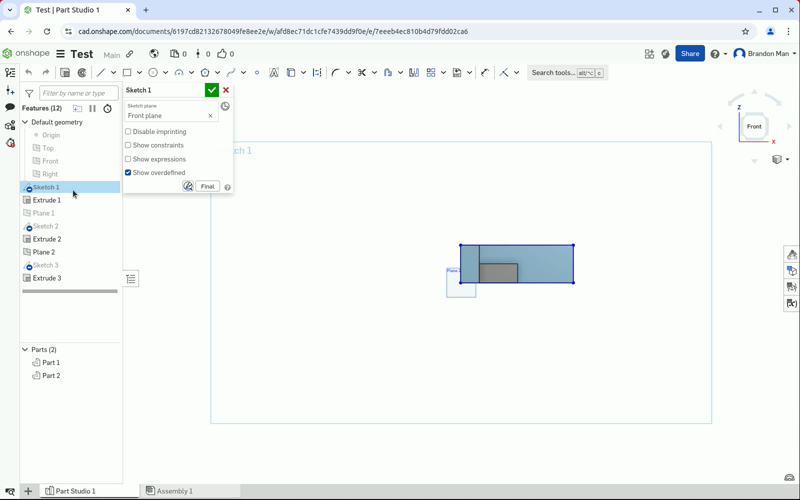
mouse_move(229, 92)
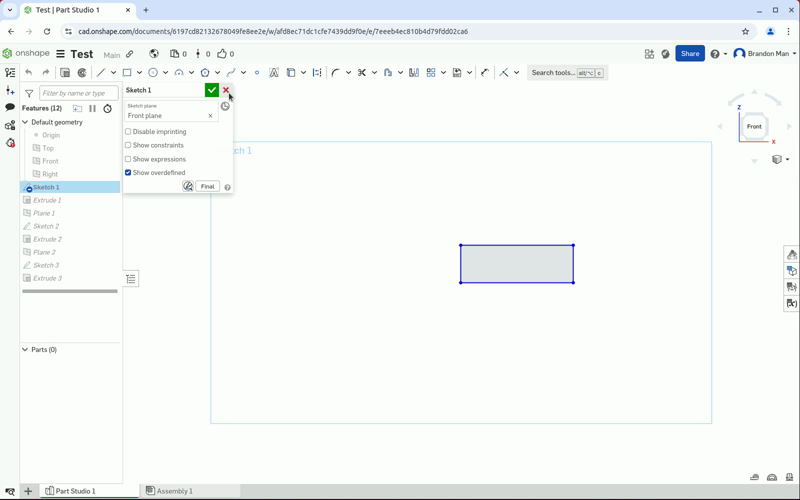
click(229, 92)
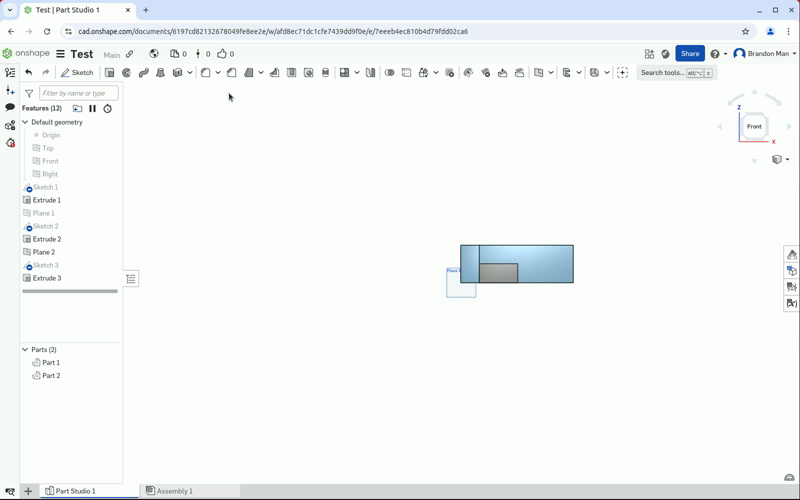
mouse_move(73, 352)
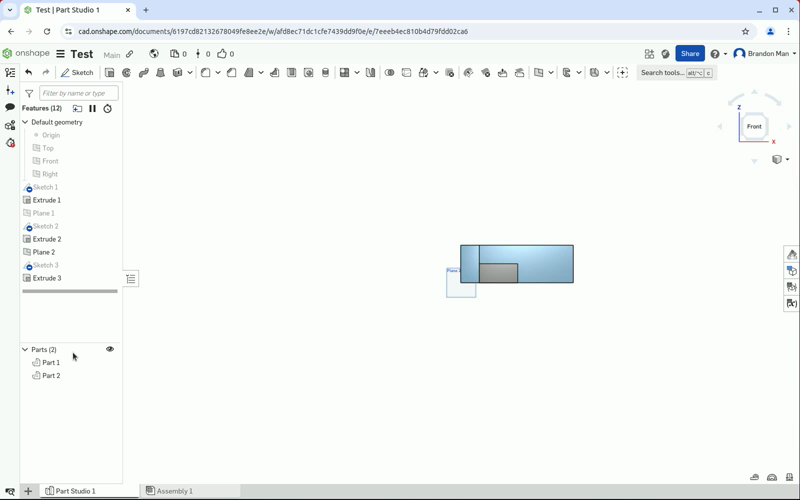
key(y)
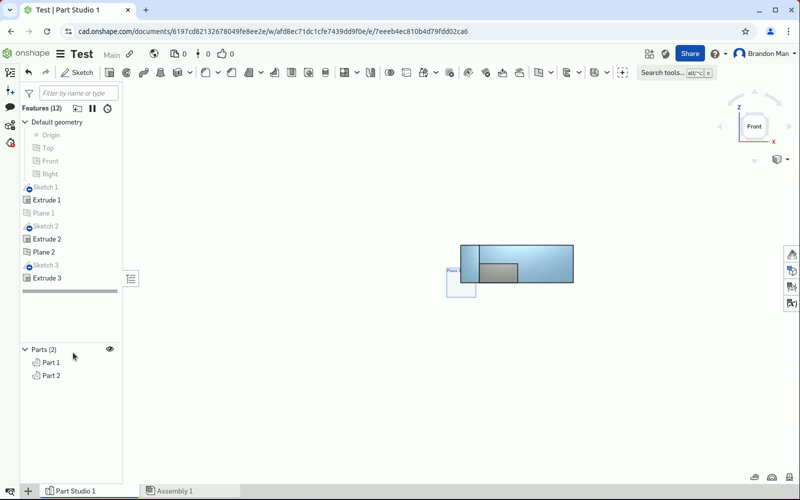
key(shift+p)
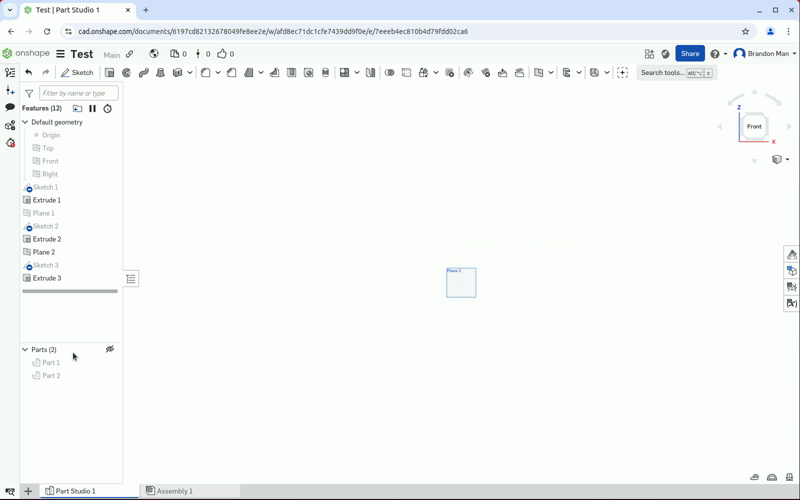
key(space)
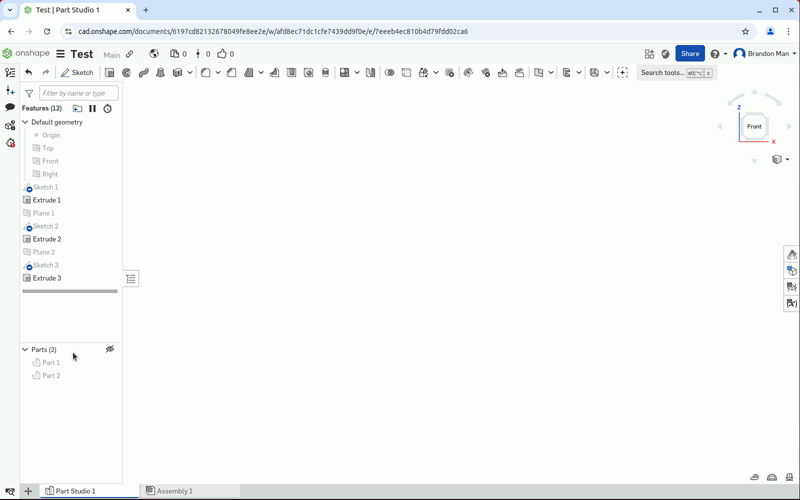
key_down(shift)
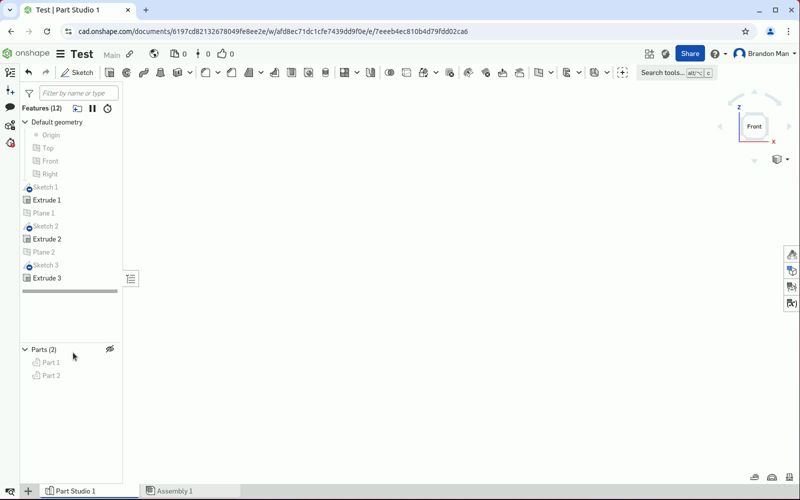
key(down)
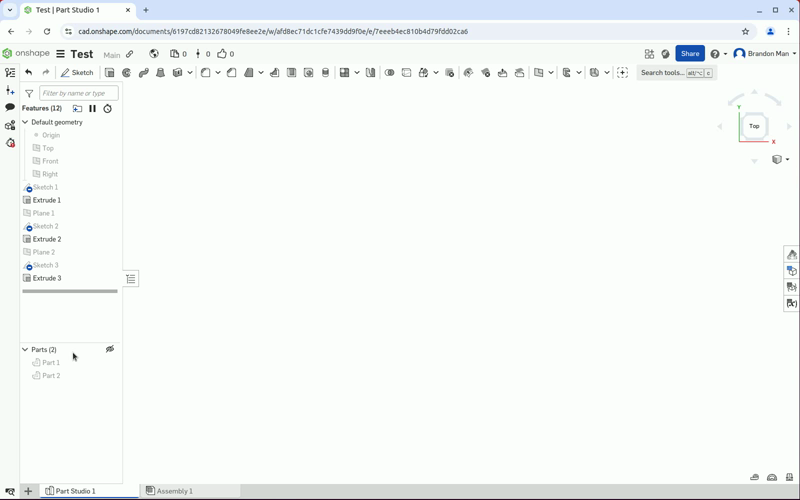
key_up(shift)
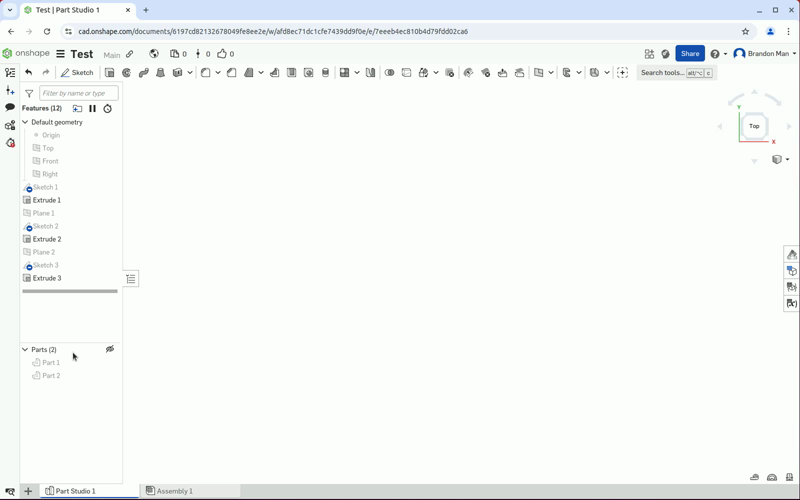
mouse_move(73, 352)
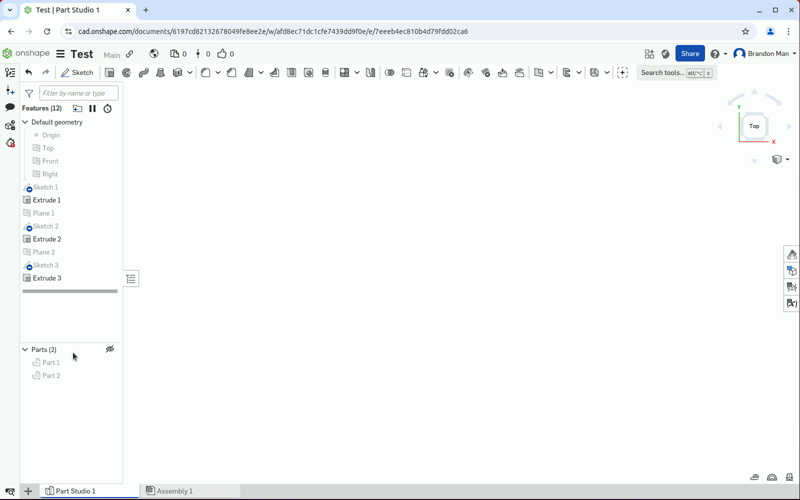
key(shift+y)
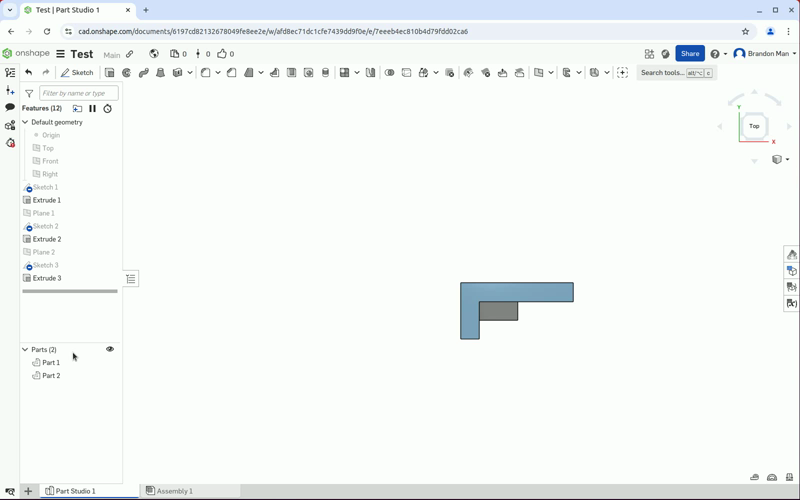
mouse_move(541, 75)
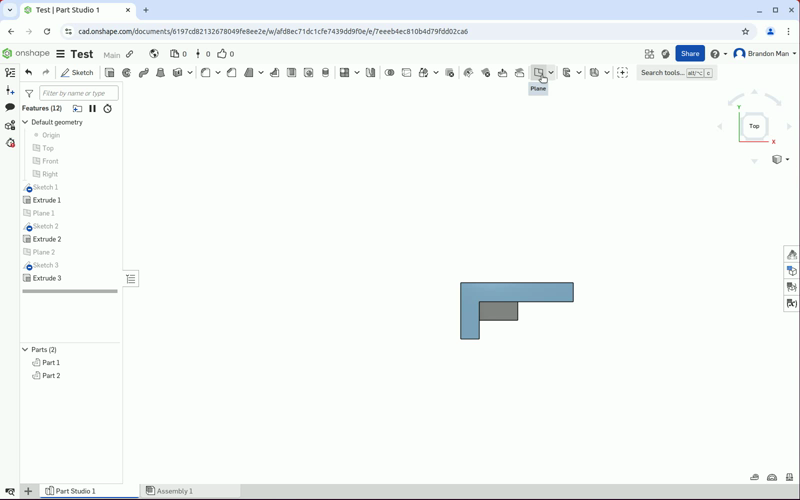
click(541, 75)
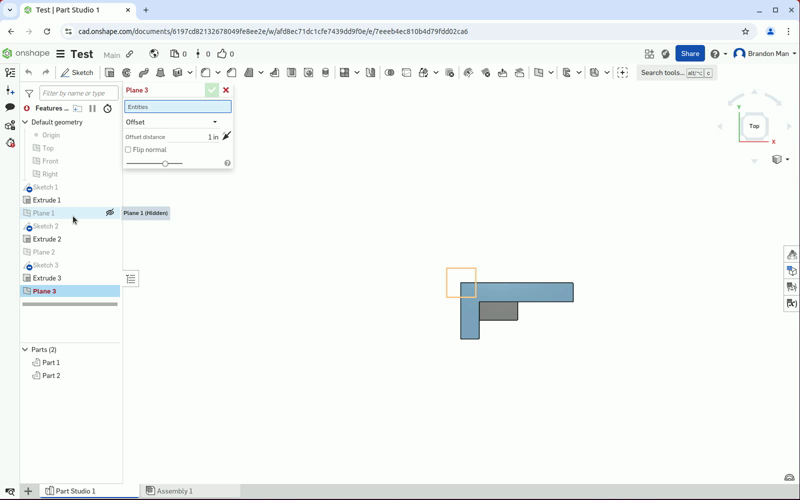
scroll(3)
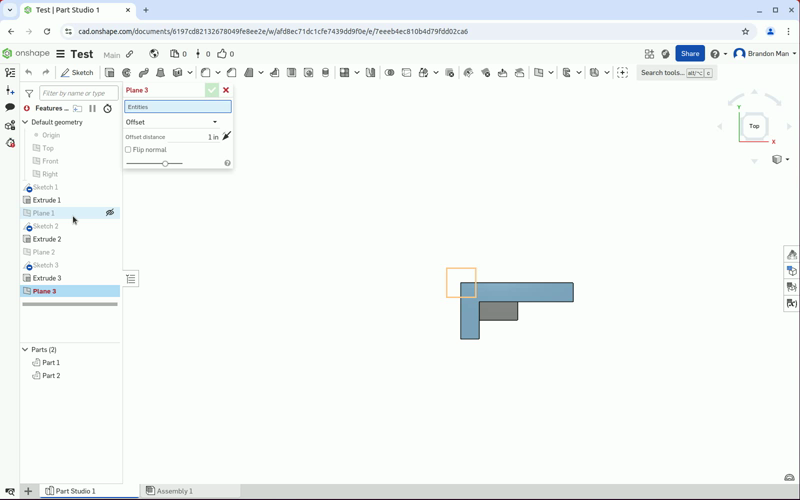
mouse_move(73, 150)
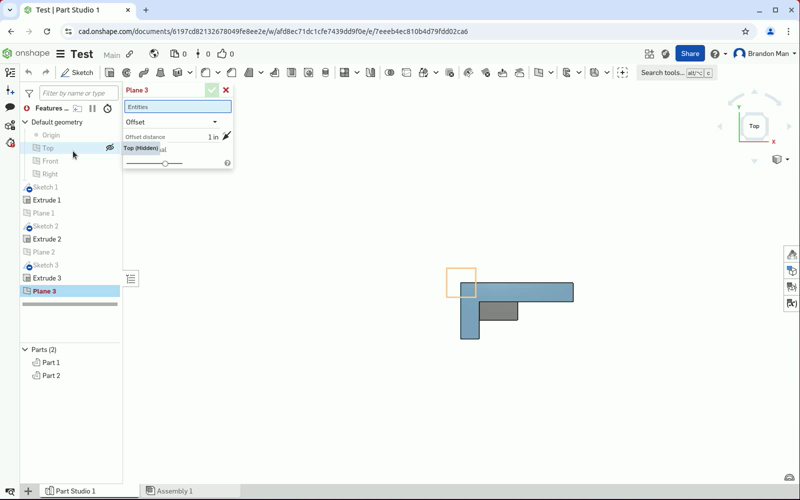
click(73, 150)
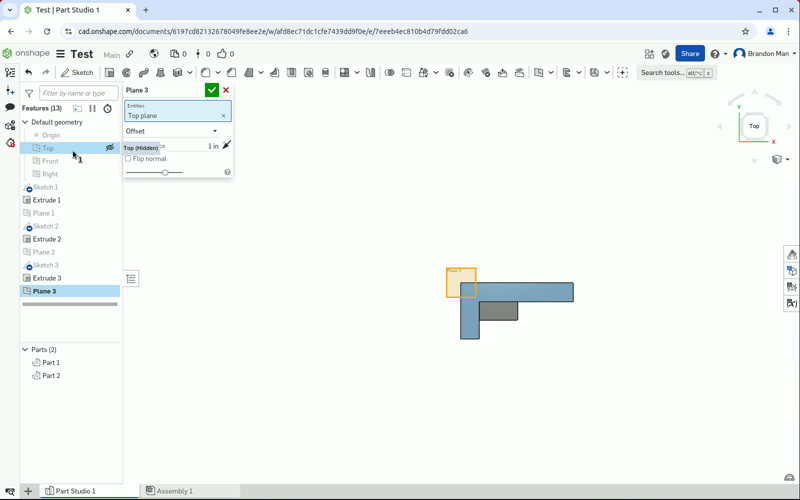
key(tab, 2)
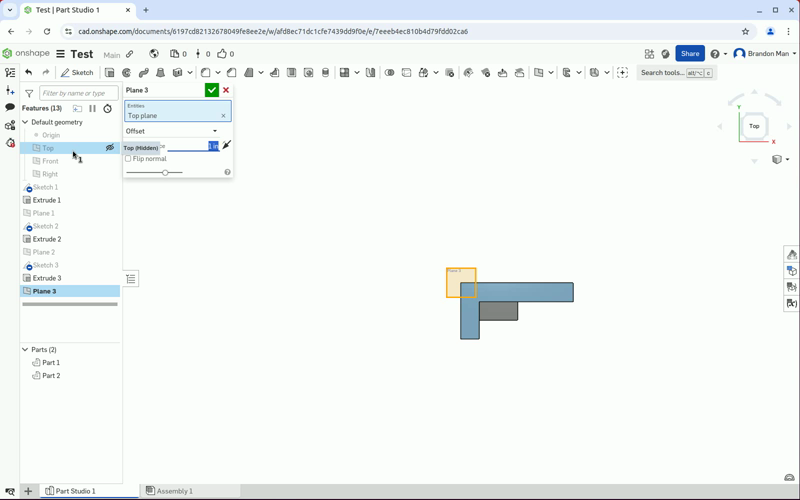
text(3.851)
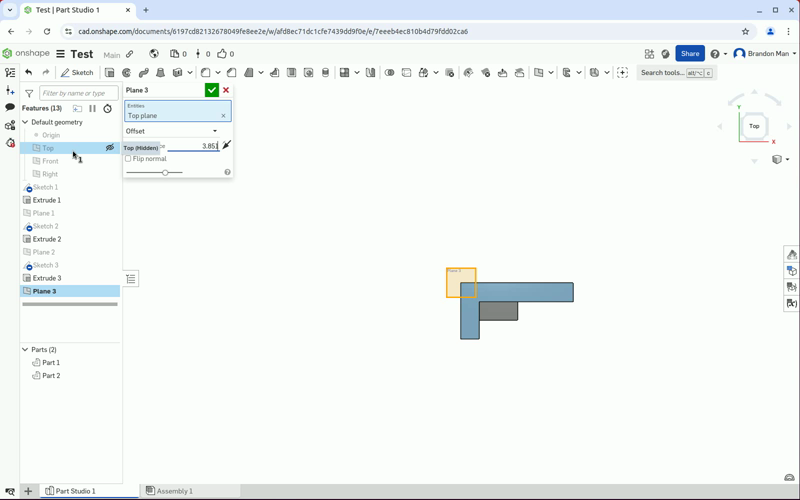
key(enter, 2)
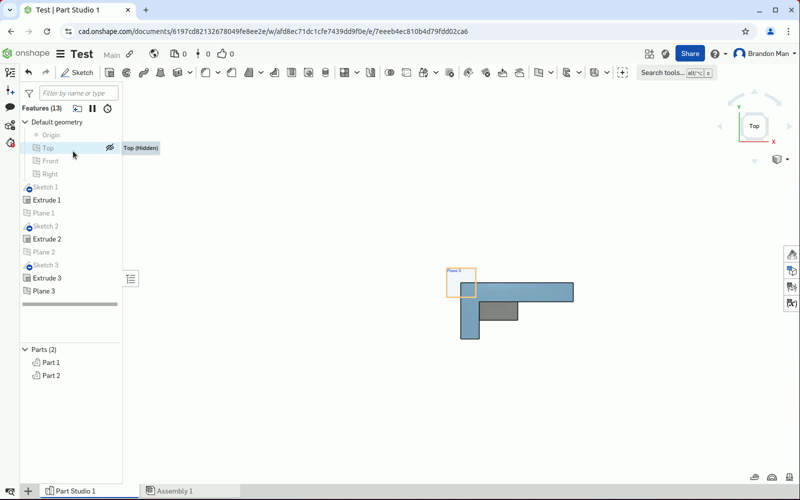
key(shift+s)
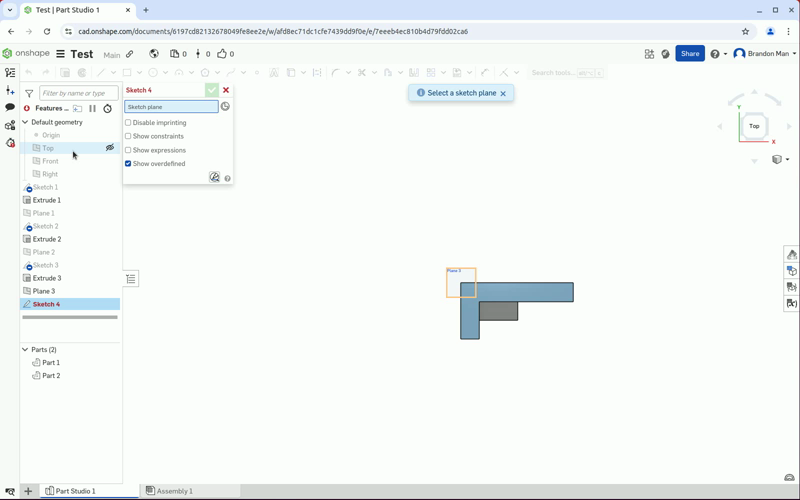
mouse_move(73, 293)
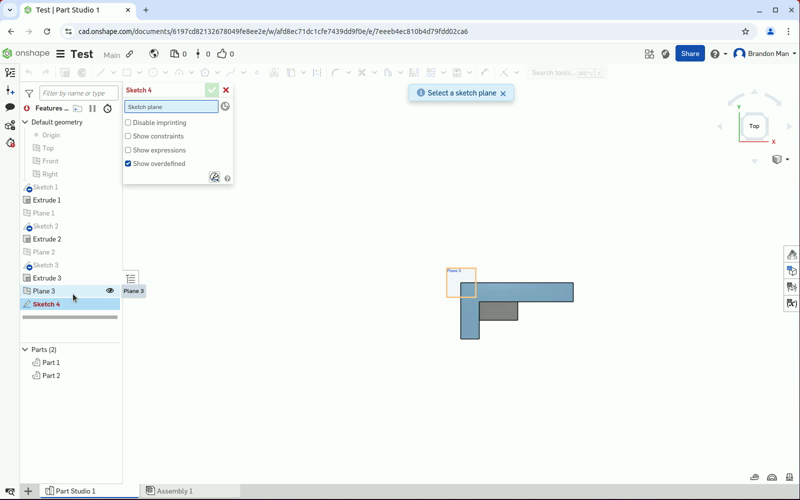
click(73, 293)
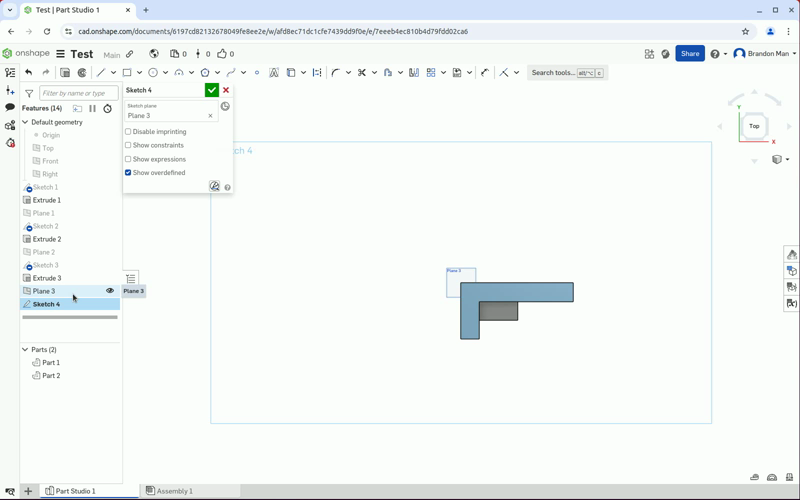
mouse_move(73, 352)
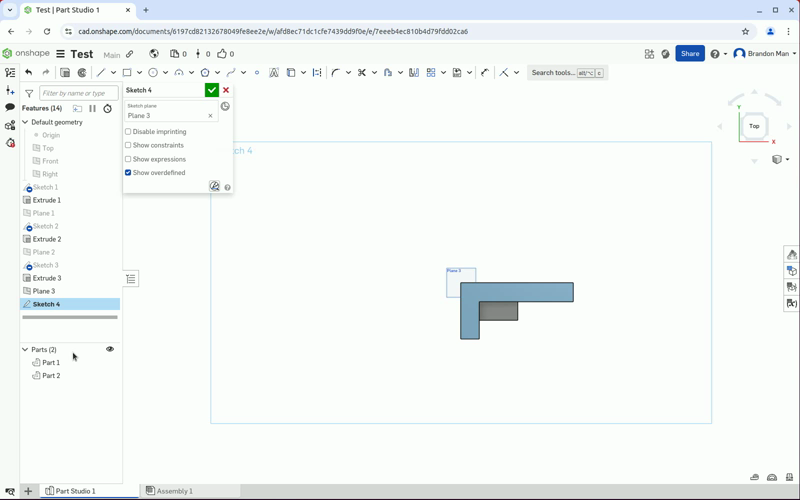
key(y)
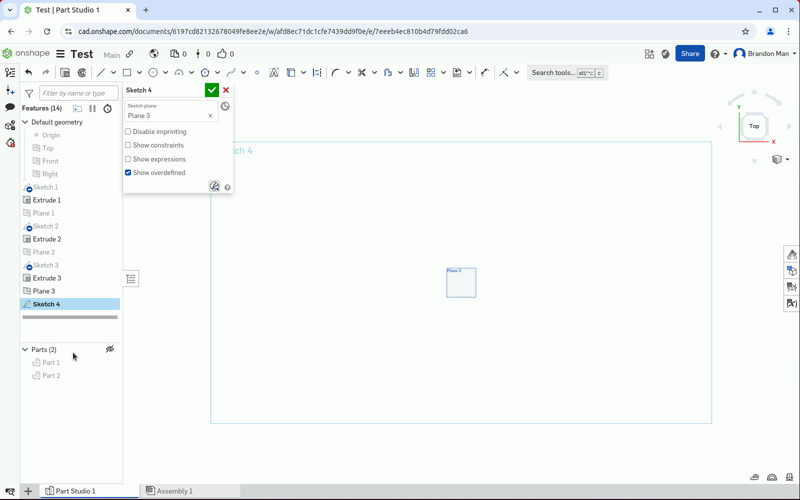
key(l)
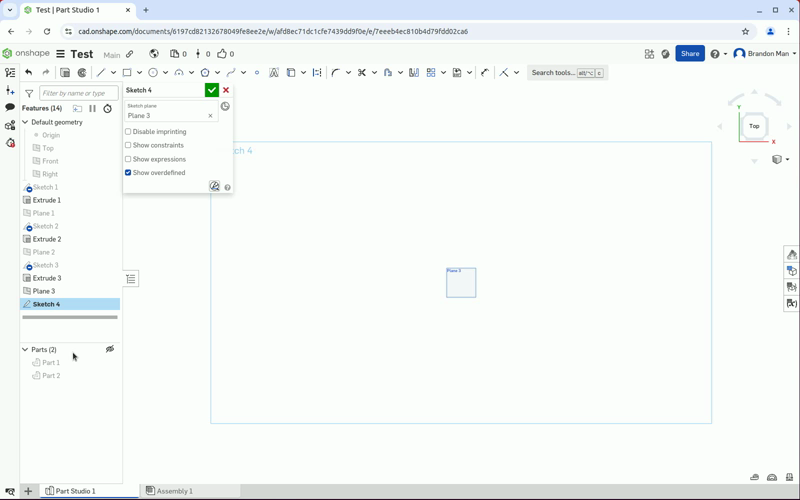
key_down(shift)
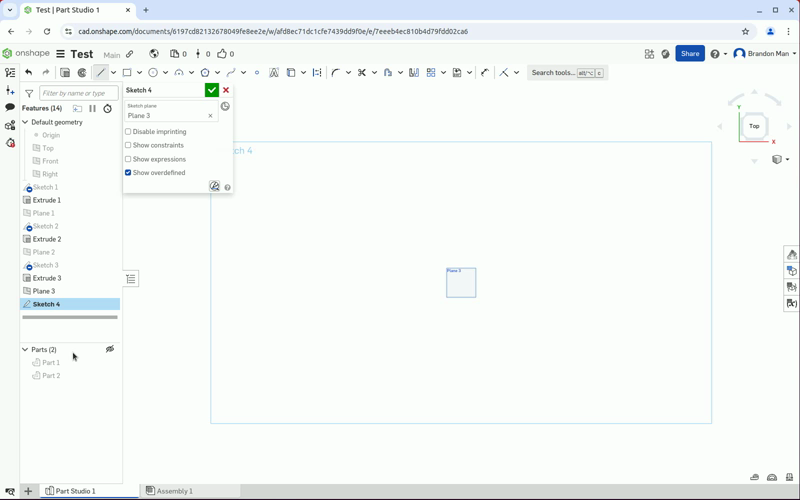
mouse_move(479, 320)
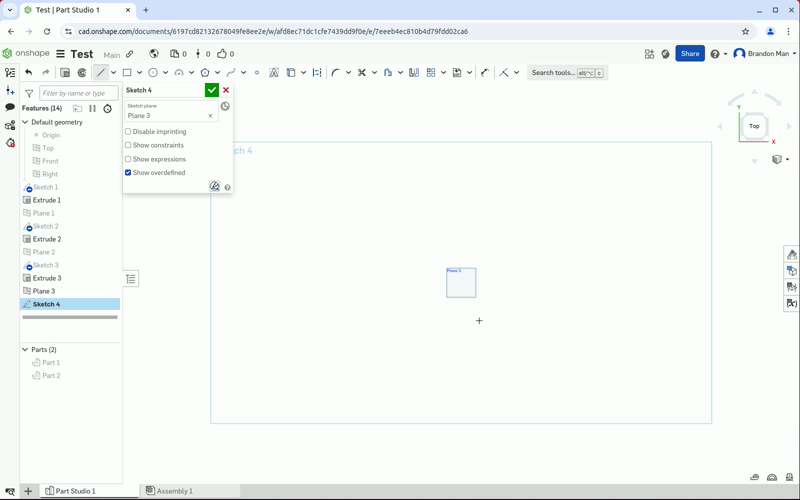
click(479, 320)
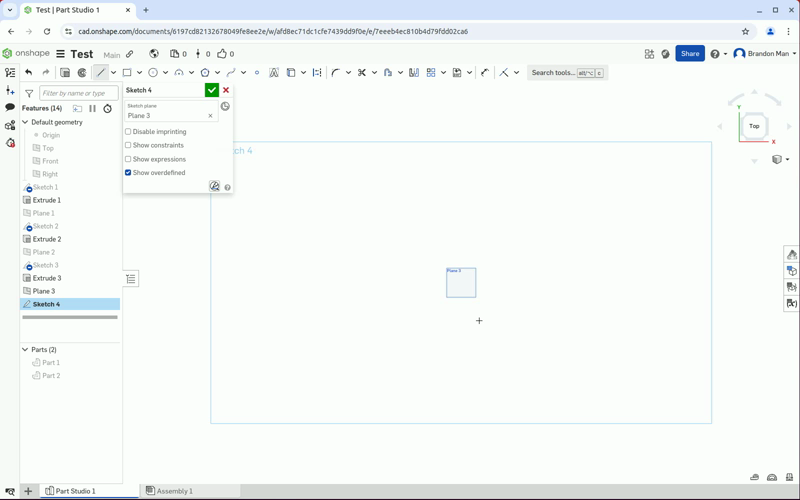
key_up(shift)
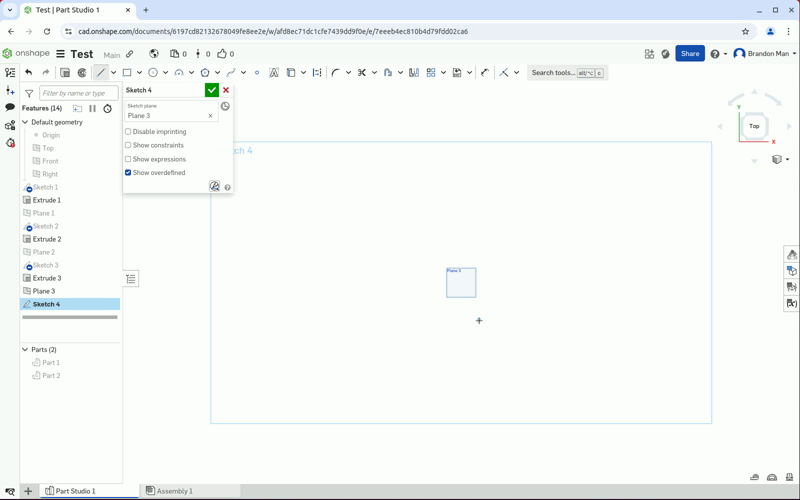
key_down(shift)
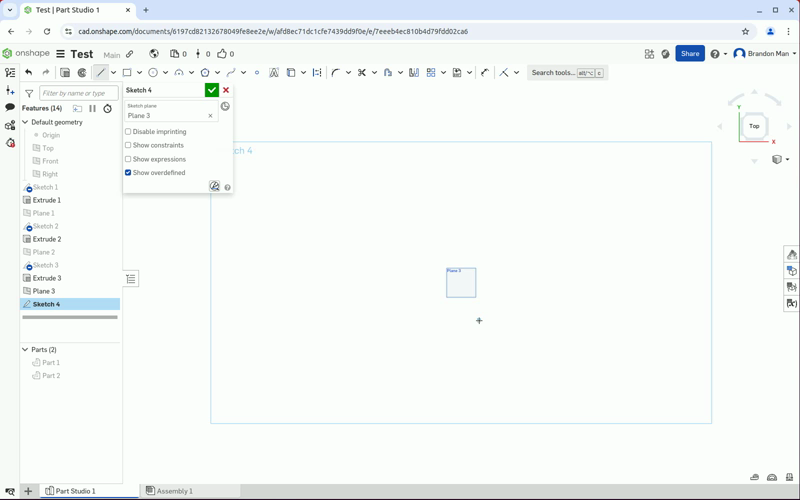
mouse_move(509, 320)
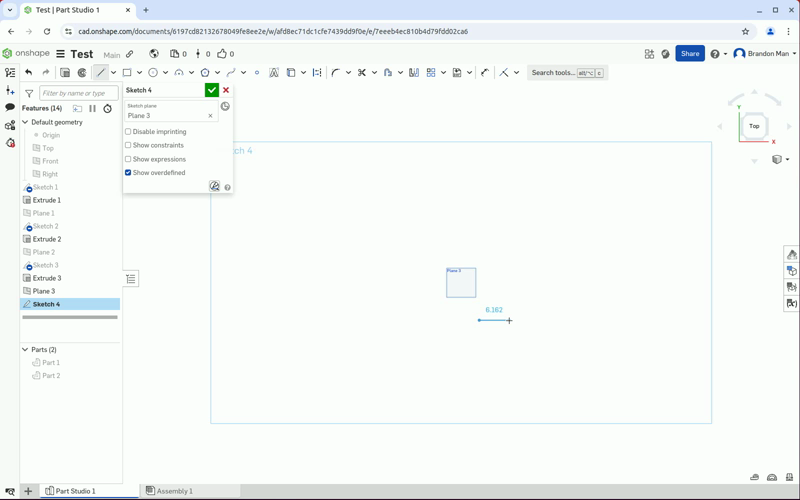
mouse_move(517, 320)
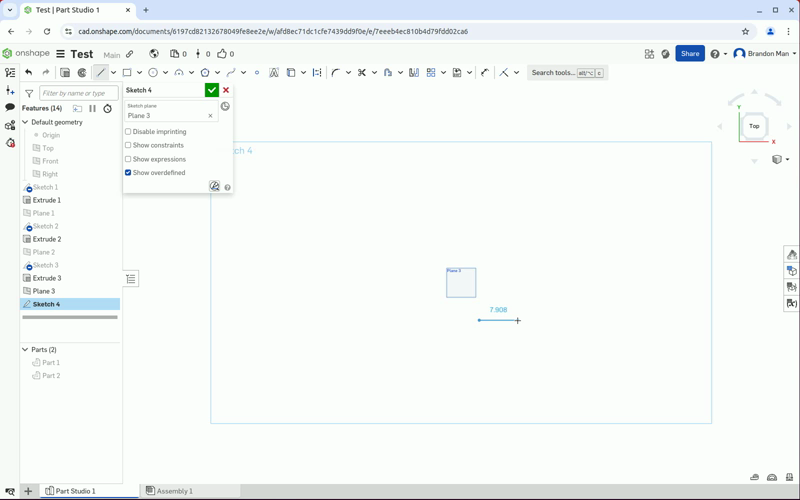
click(517, 320)
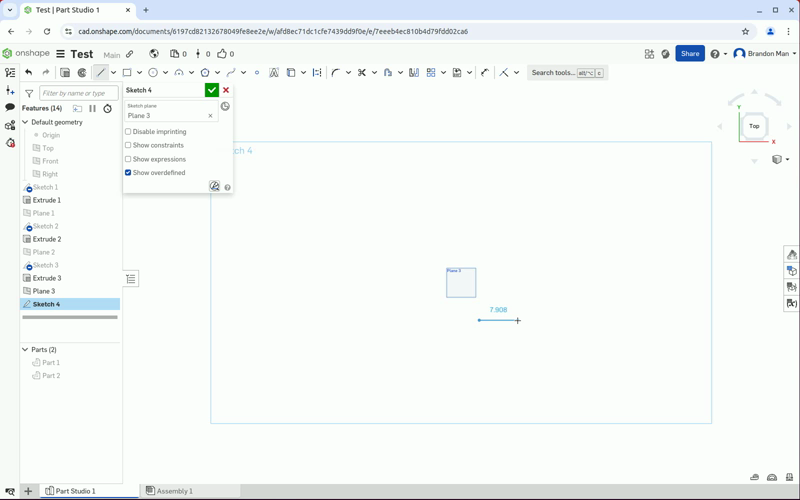
key_up(shift)
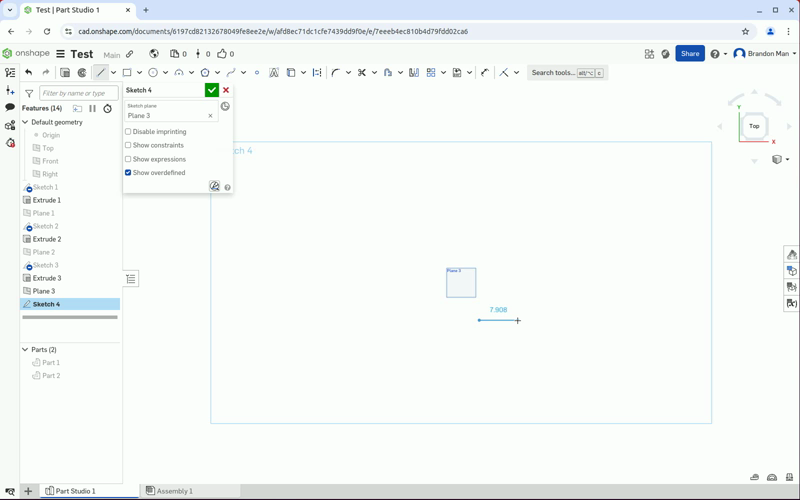
key_down(shift)
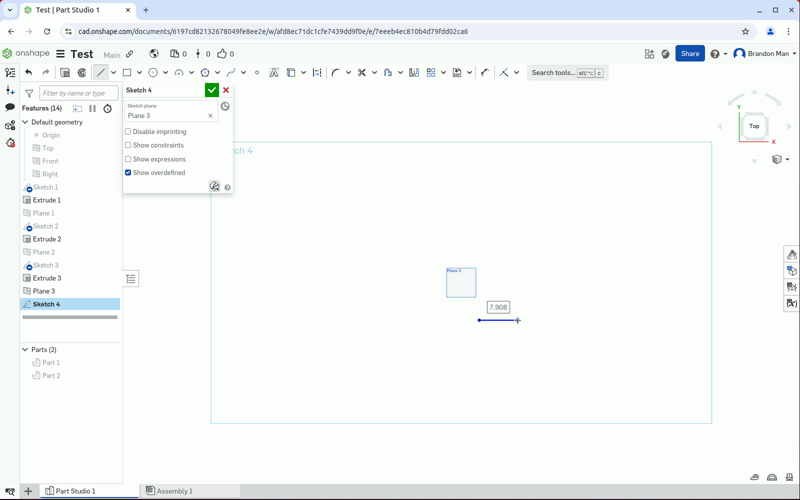
mouse_move(547, 320)
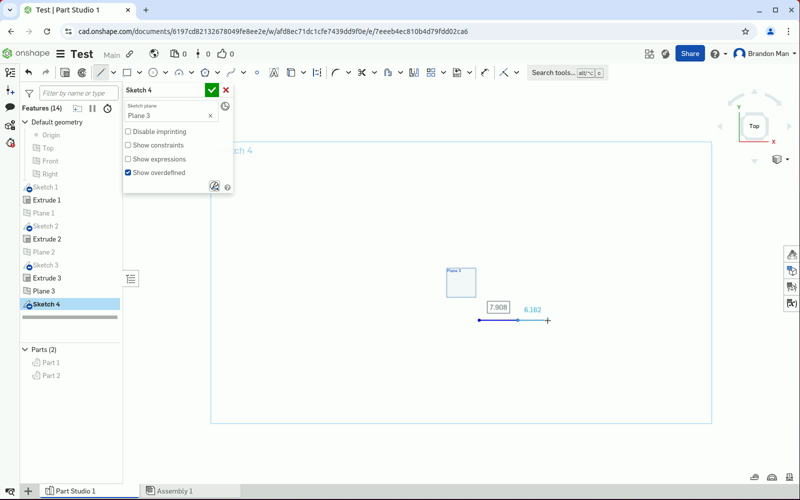
mouse_move(517, 301)
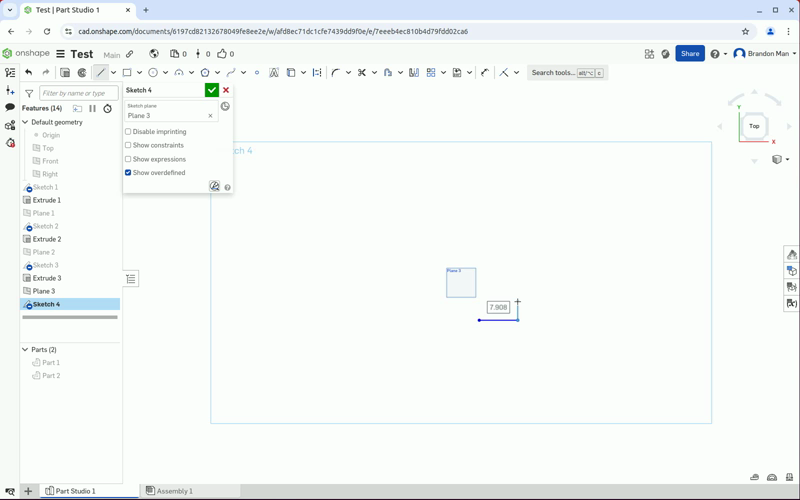
click(517, 301)
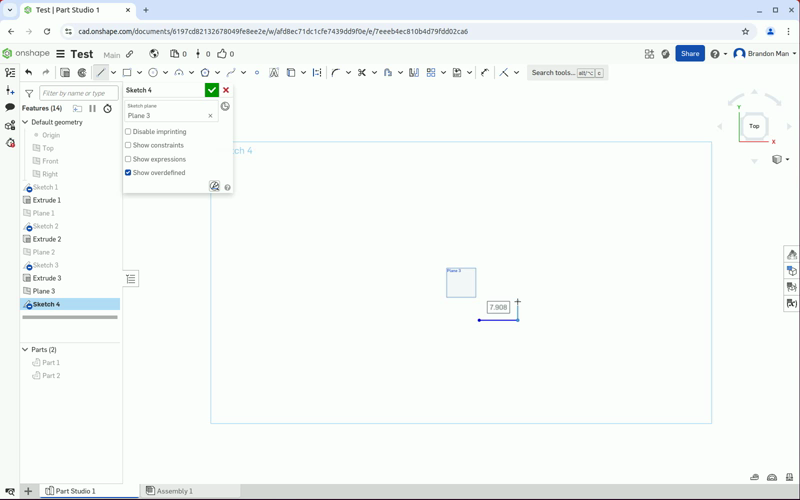
key_up(shift)
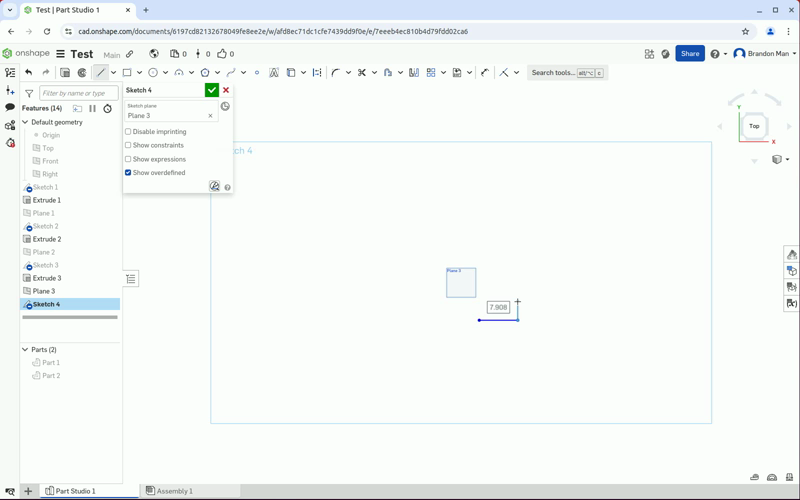
mouse_move(547, 301)
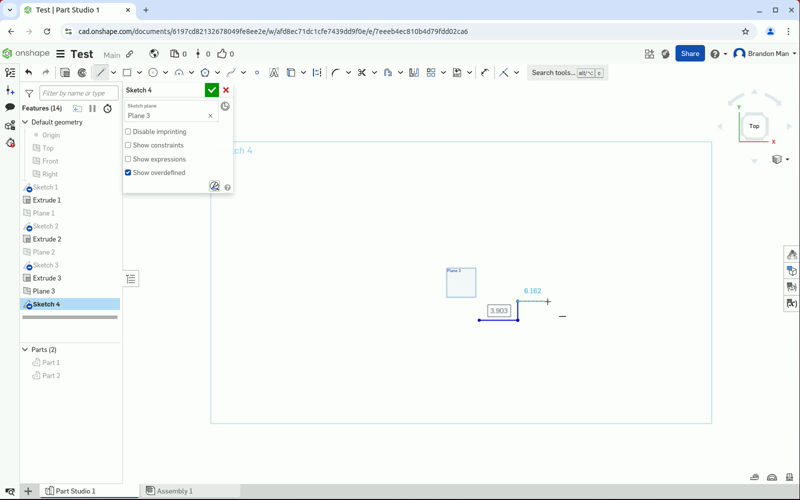
key_down(shift)
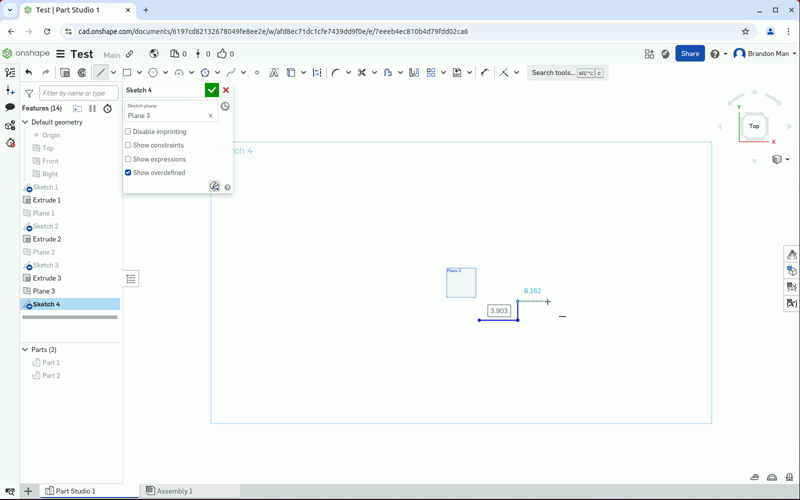
mouse_move(479, 320)
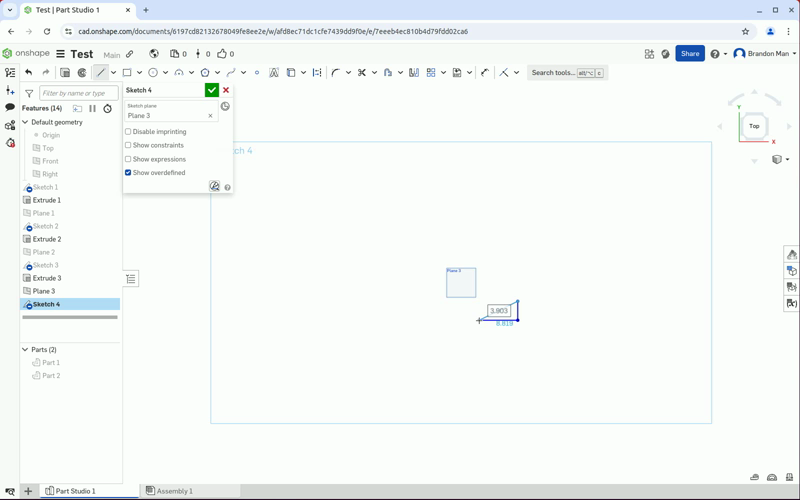
key_up(shift)
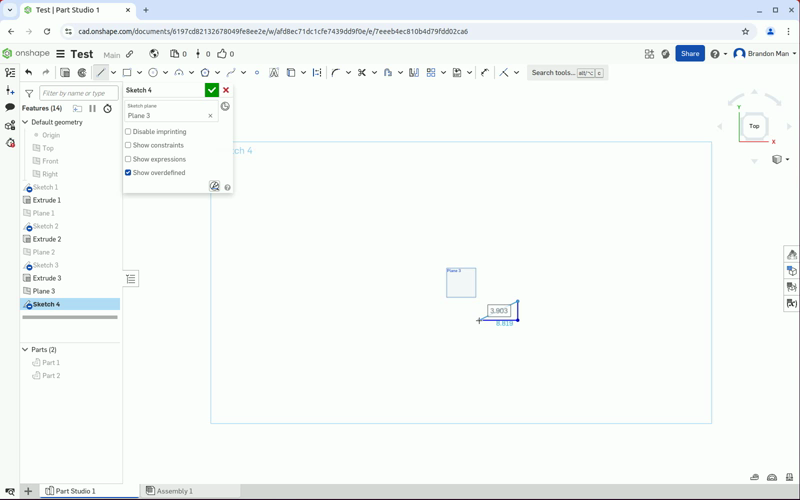
click(479, 320)
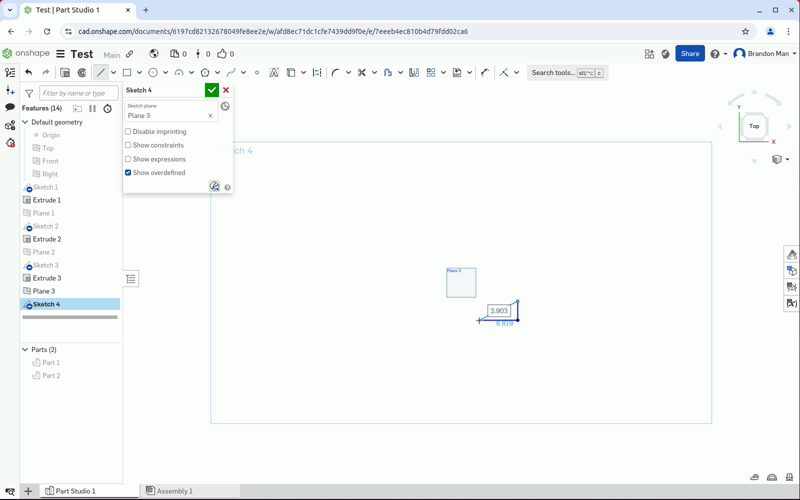
key(esc)
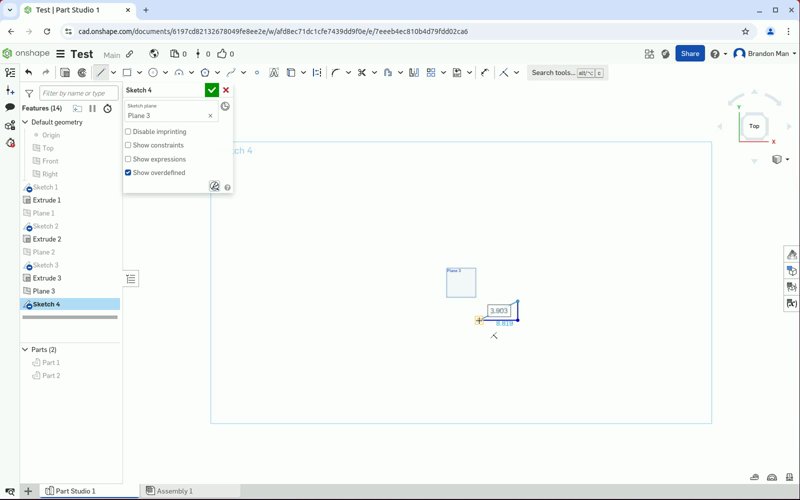
mouse_move(508, 307)
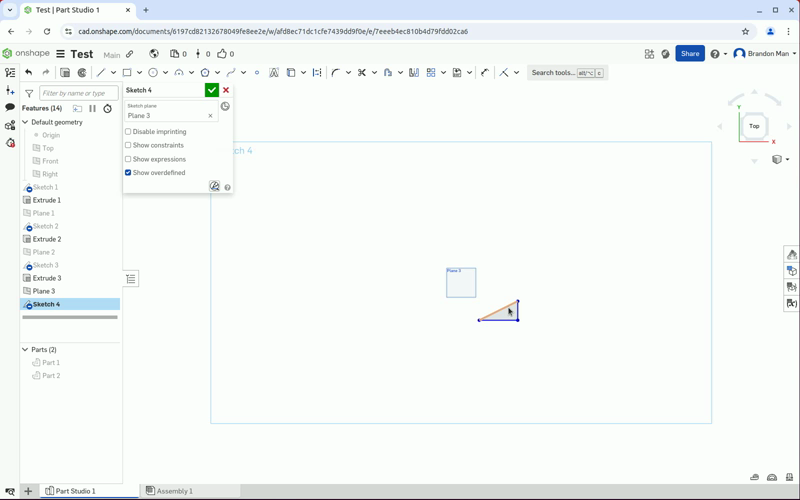
scroll(6)
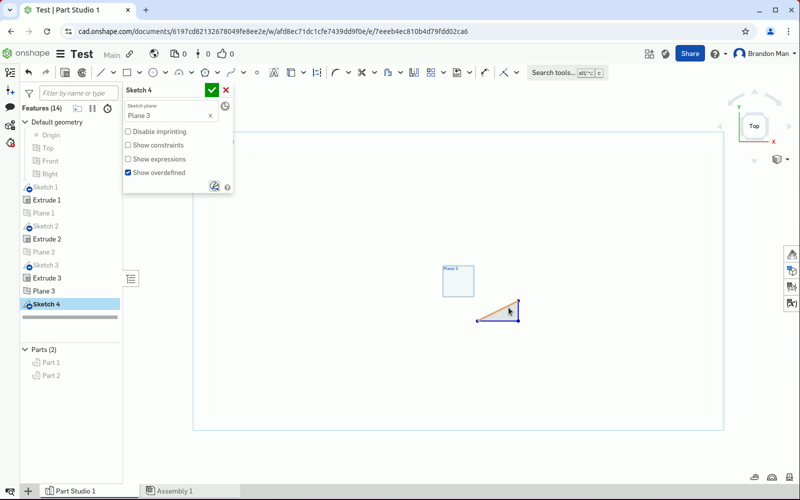
scroll(6)
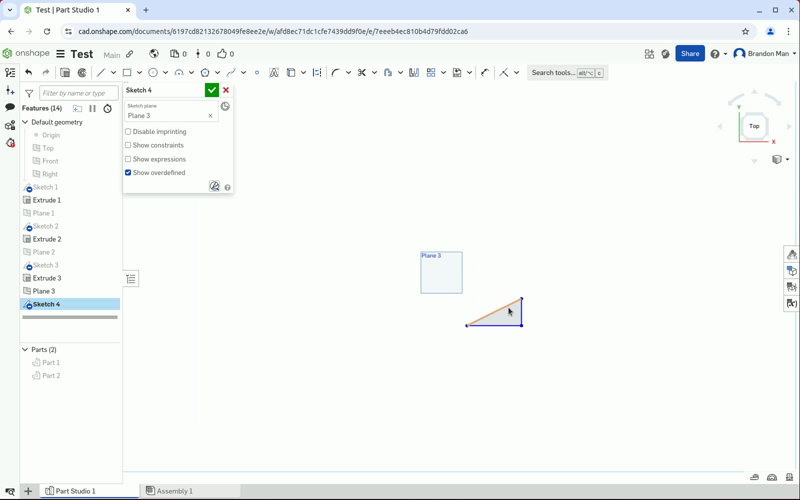
scroll(6)
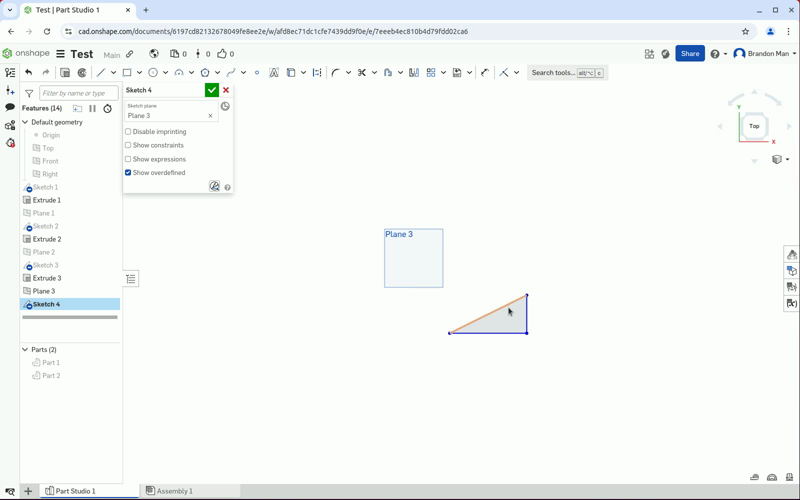
scroll(6)
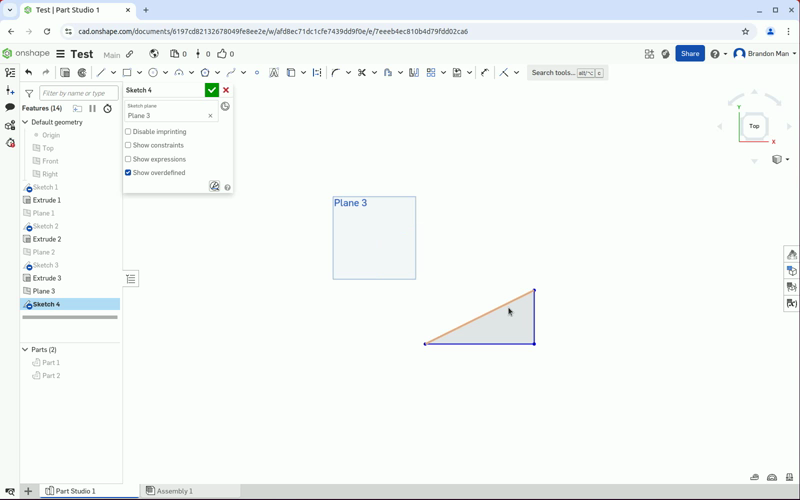
scroll(6)
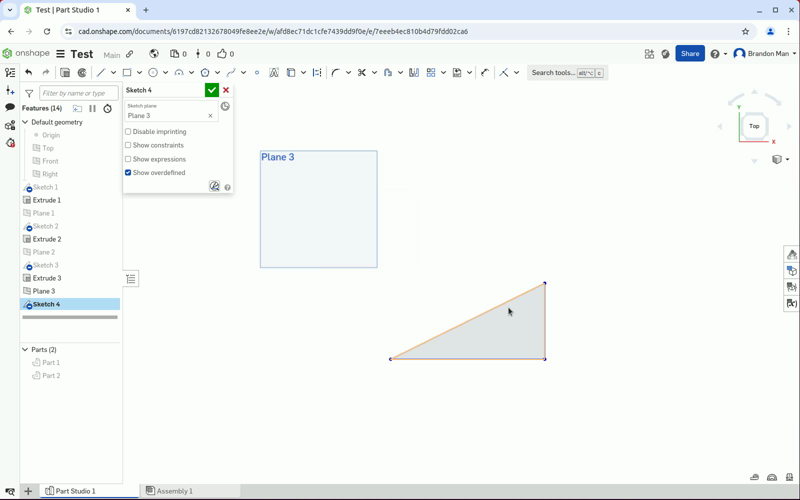
scroll(6)
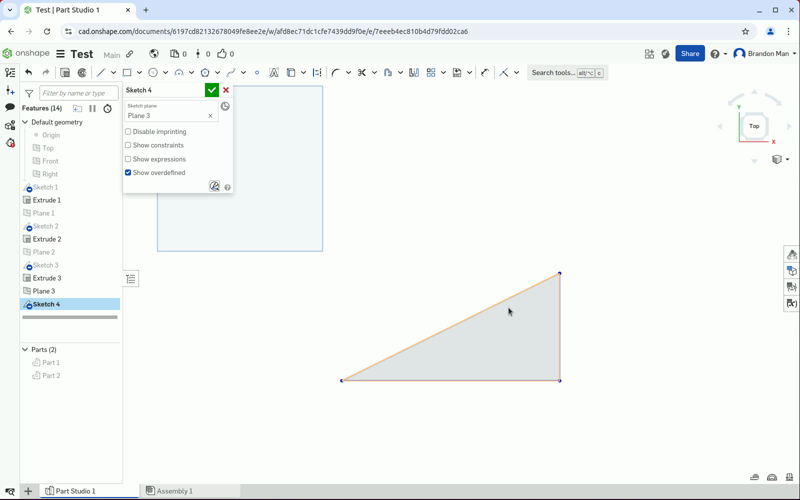
scroll(6)
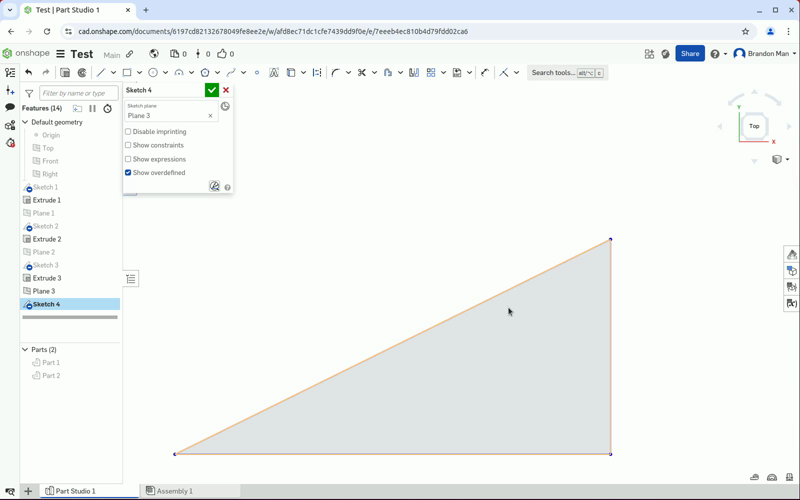
click(508, 307)
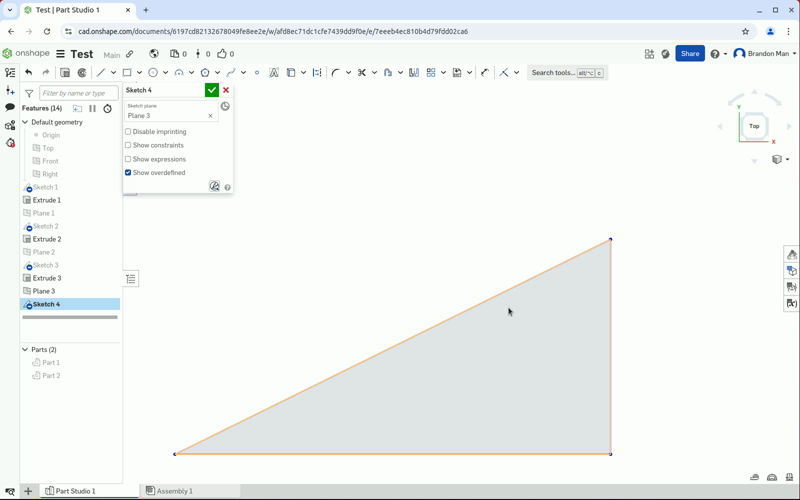
scroll(-6)
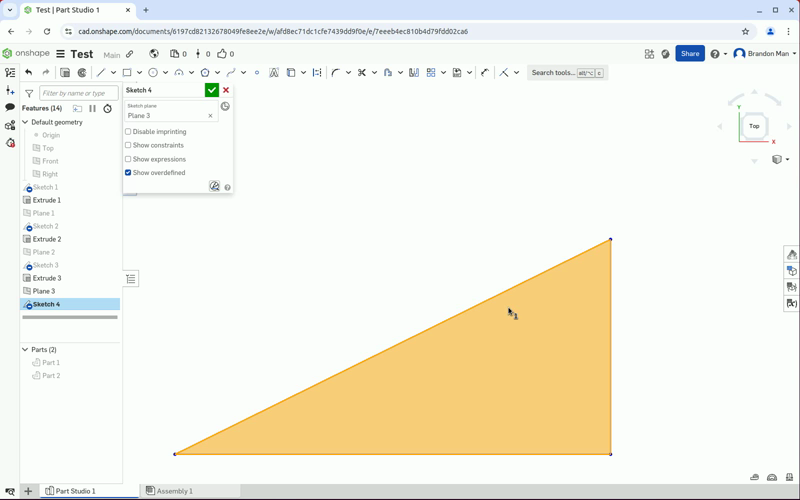
scroll(-6)
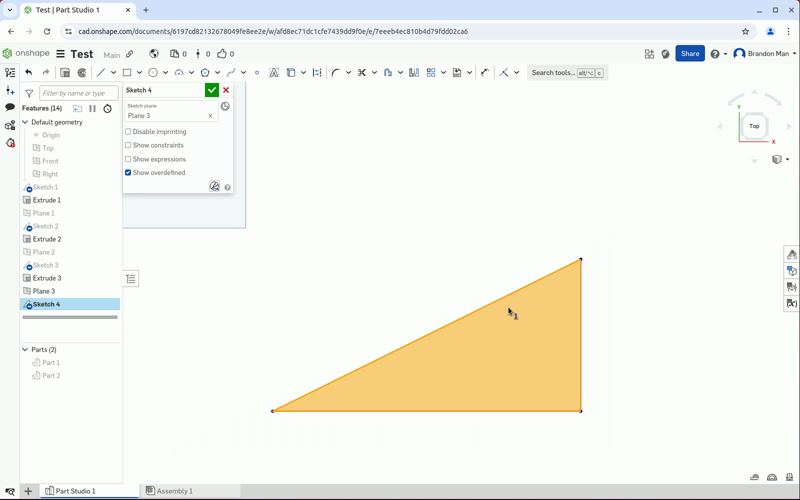
scroll(-6)
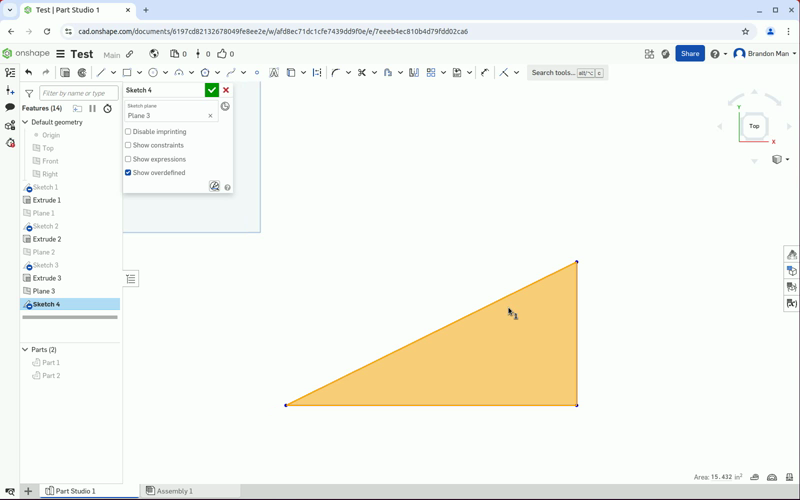
scroll(-6)
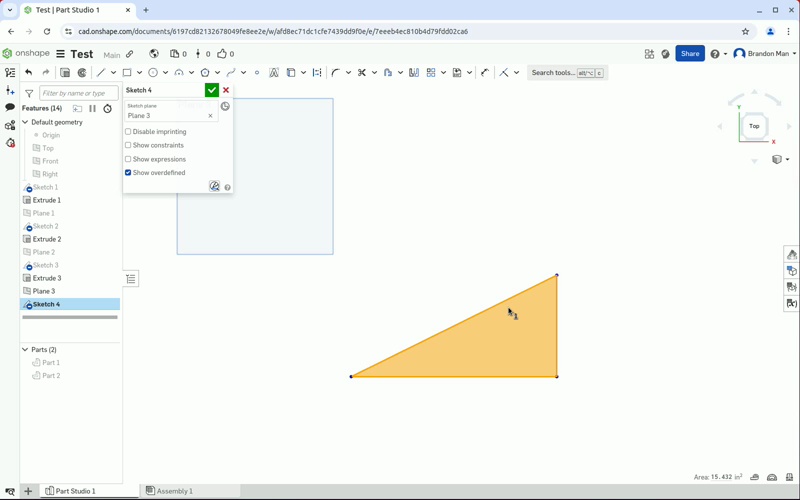
scroll(-6)
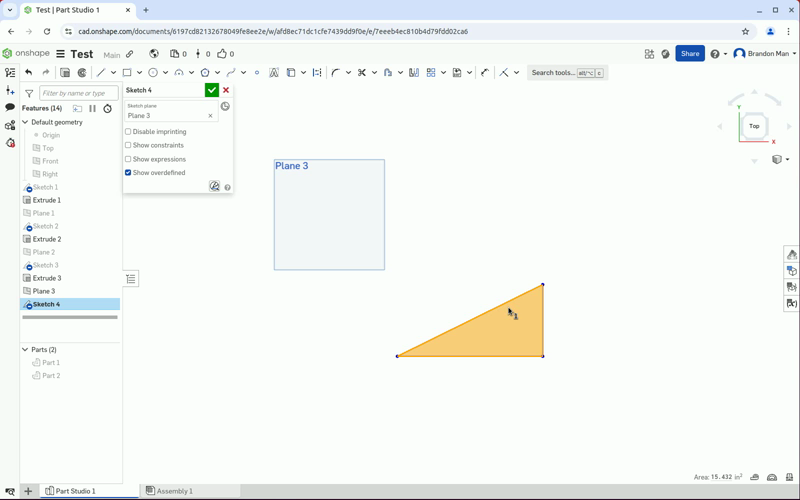
scroll(-6)
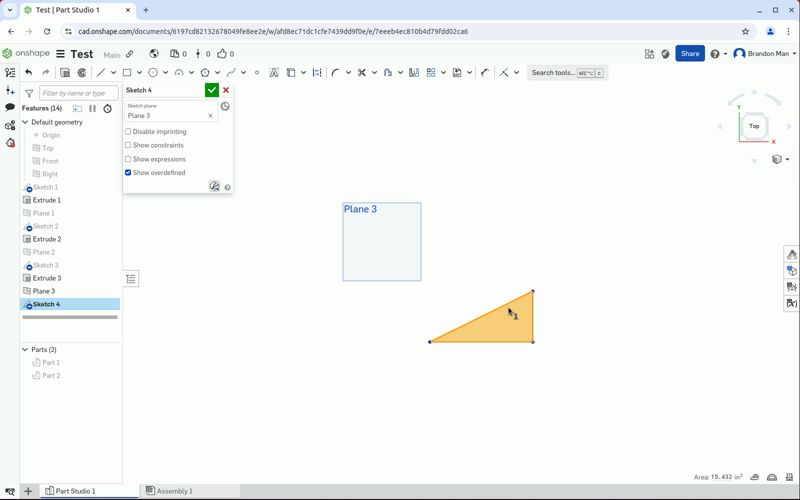
scroll(-6)
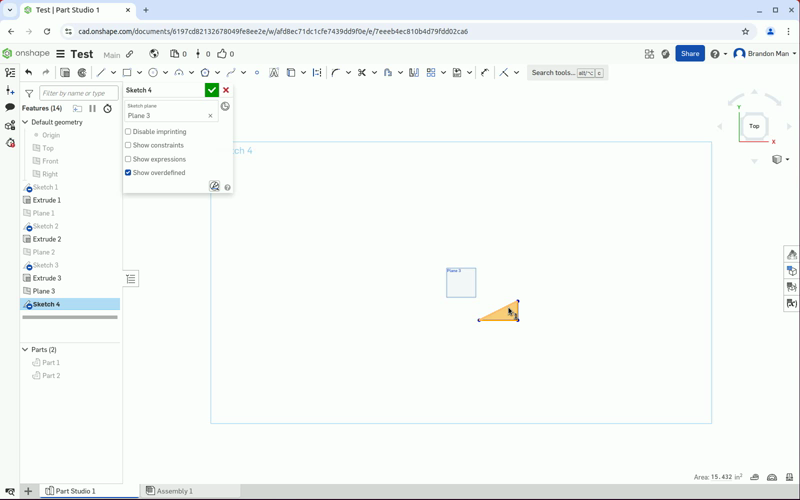
mouse_move(73, 352)
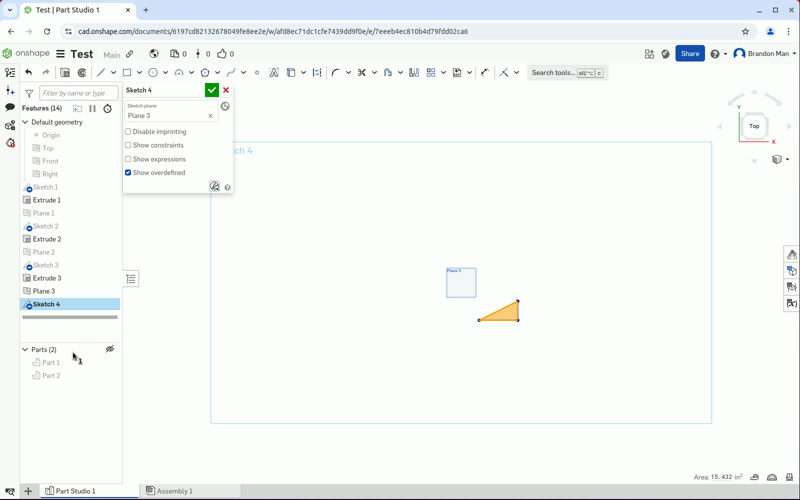
key(shift+y)
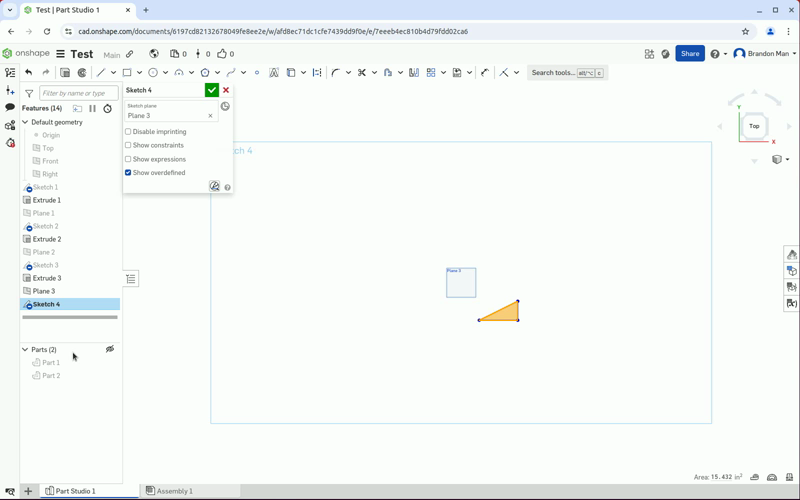
key(shift+e)
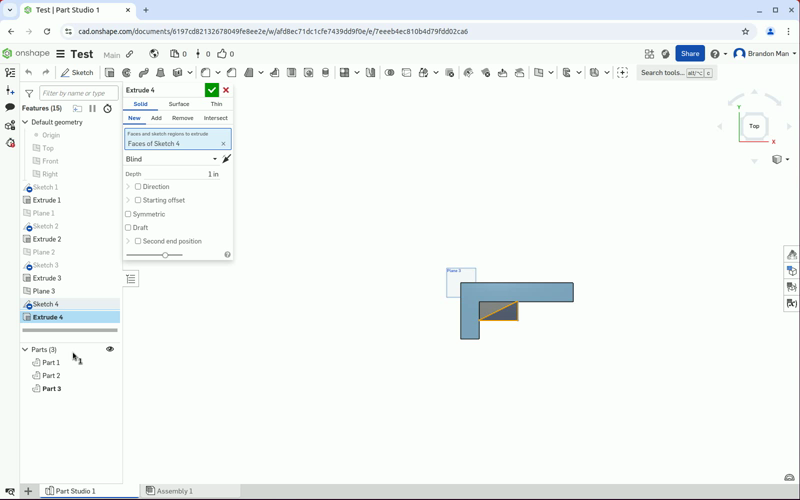
mouse_move(143, 106)
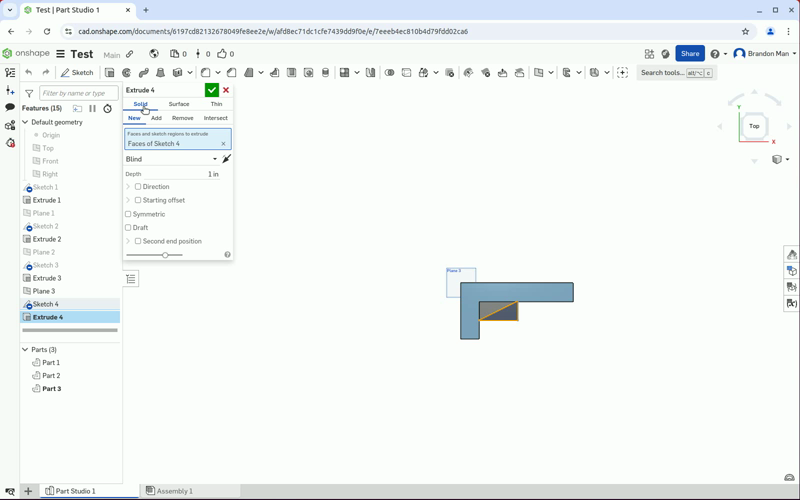
click(143, 106)
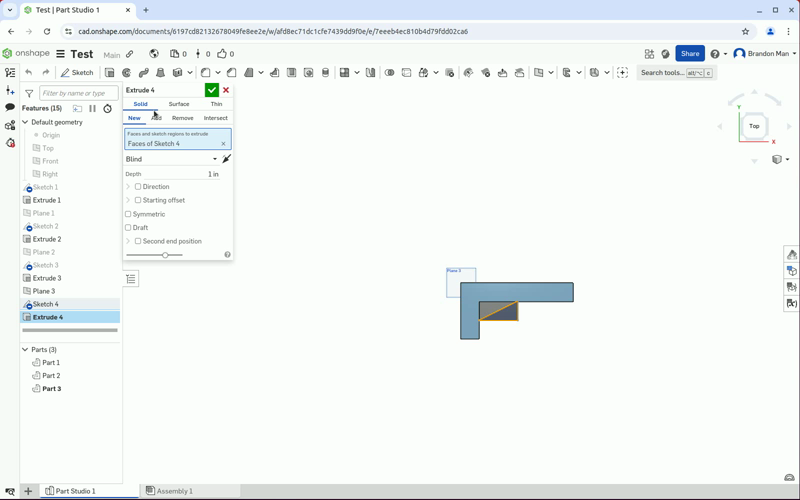
mouse_move(186, 120)
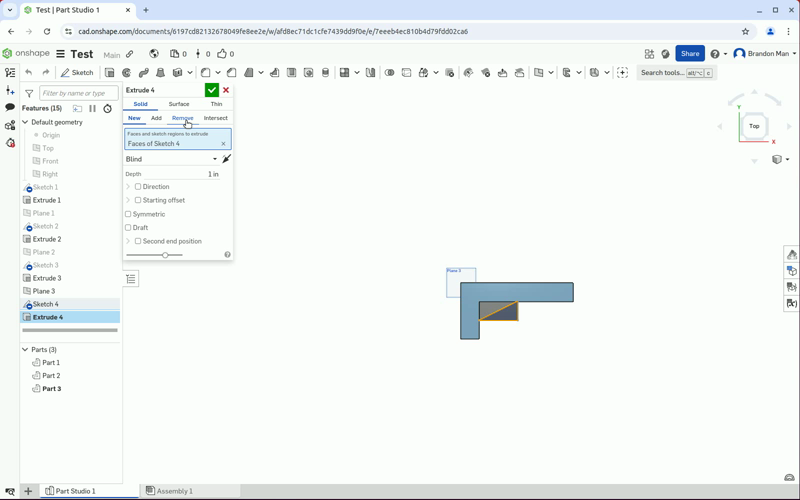
click(186, 120)
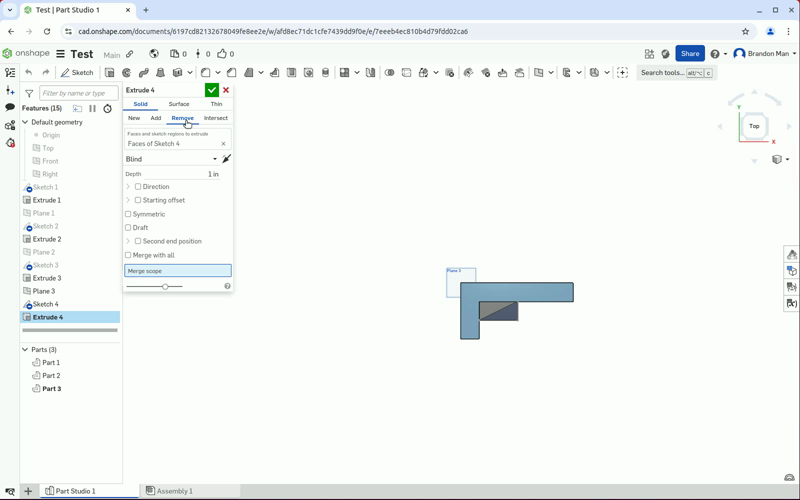
key(tab, 4)
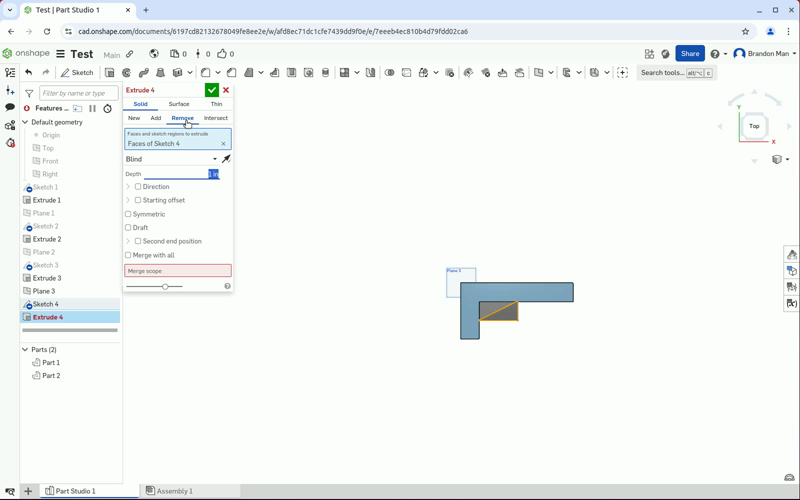
text(3.851)
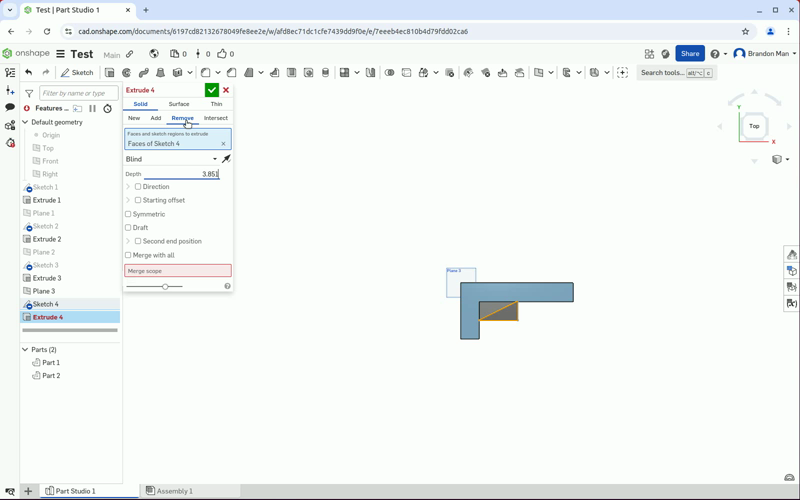
key(tab, 6)
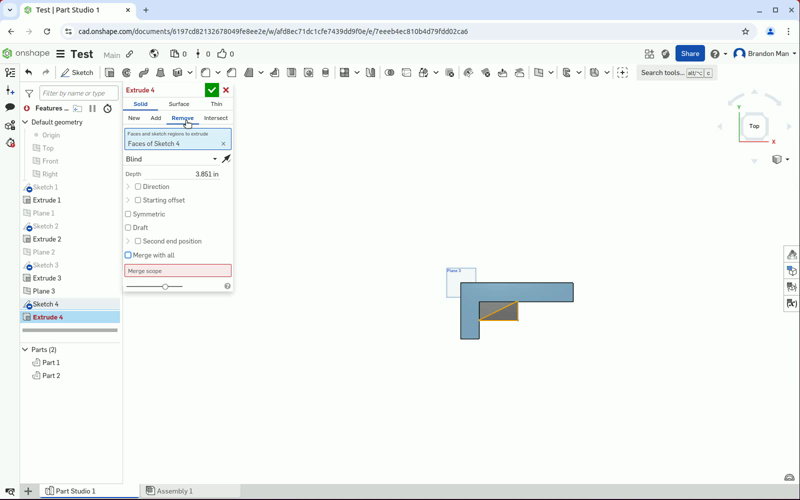
key(space)
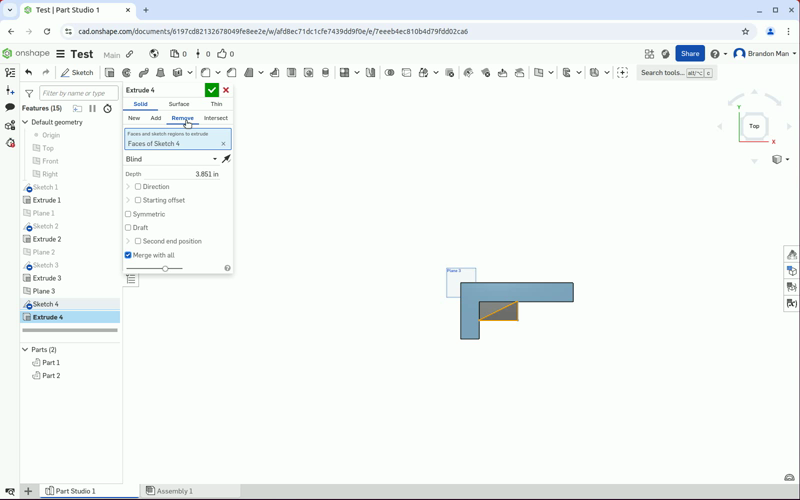
key(enter)
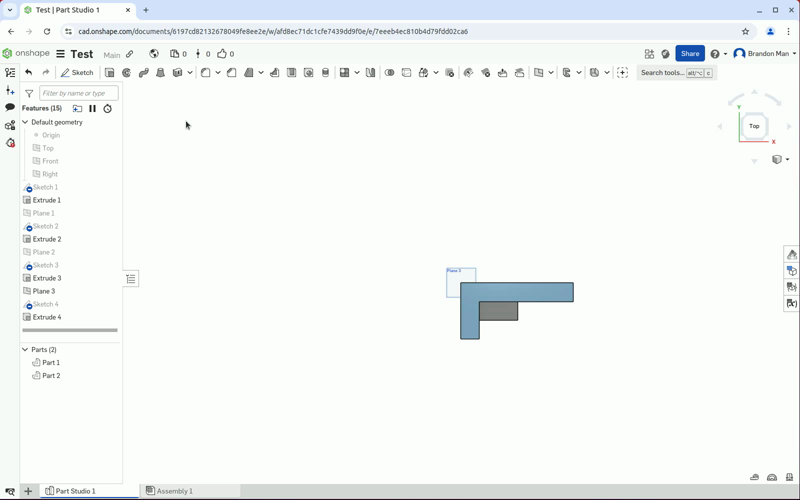
key(shift+h)
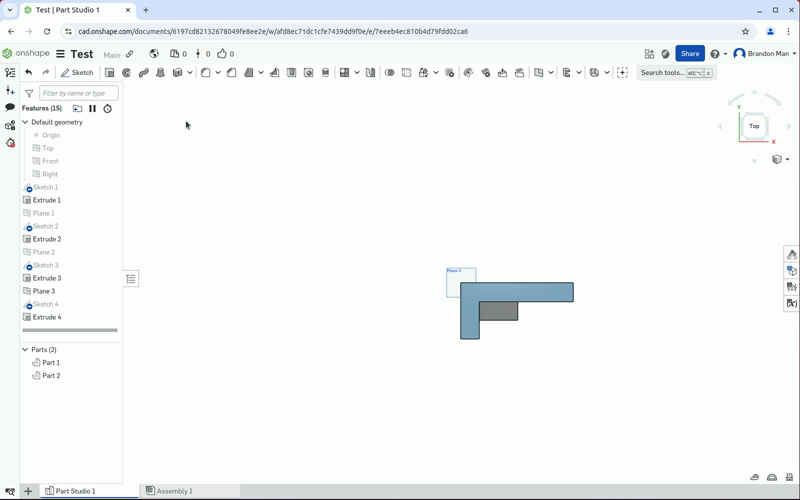
key(shift+h)
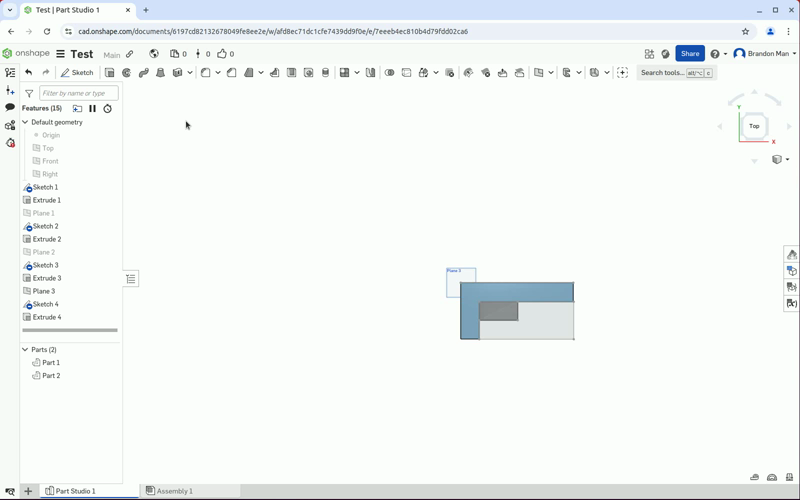
key(shift+7)
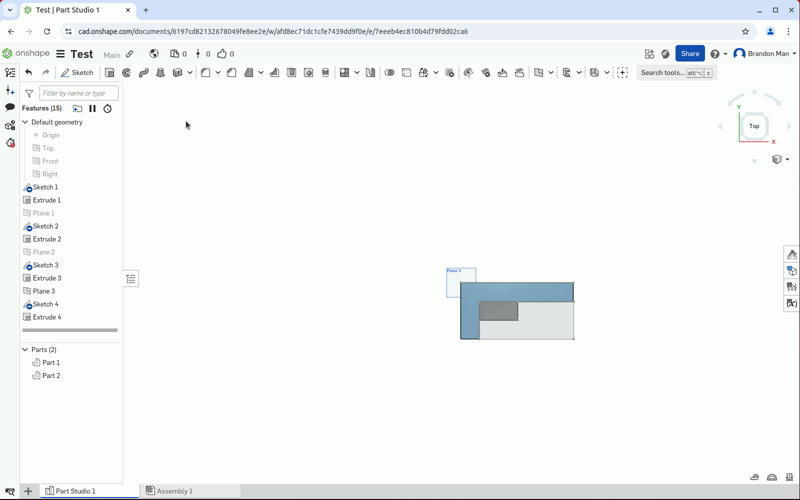
key(up, 3)
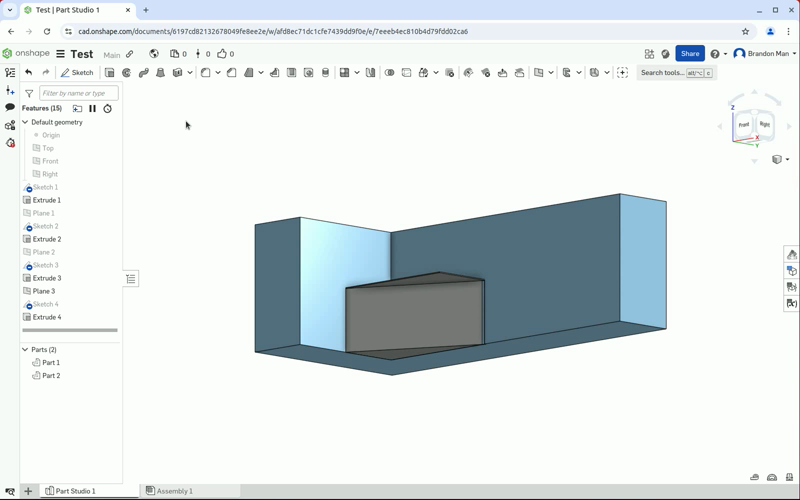
key(left, 3)
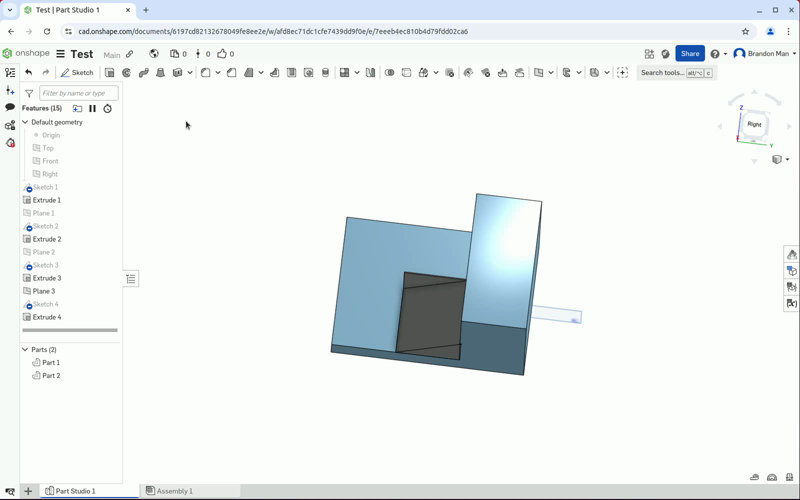
key(right, 3)
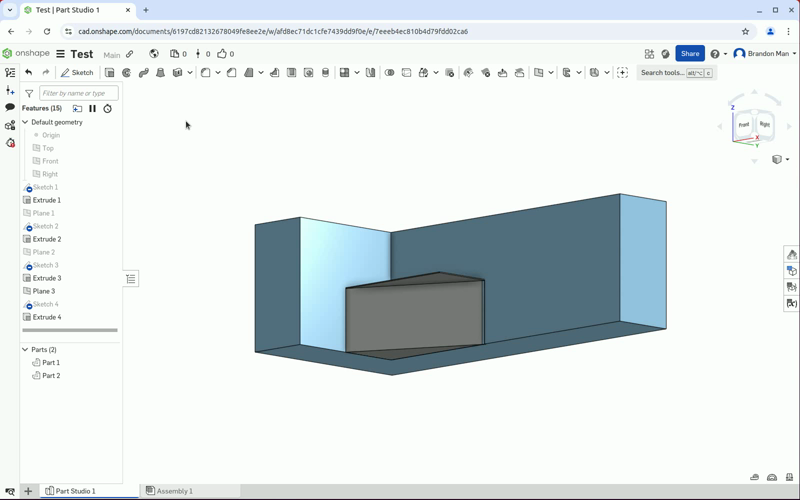
key(down, 3)
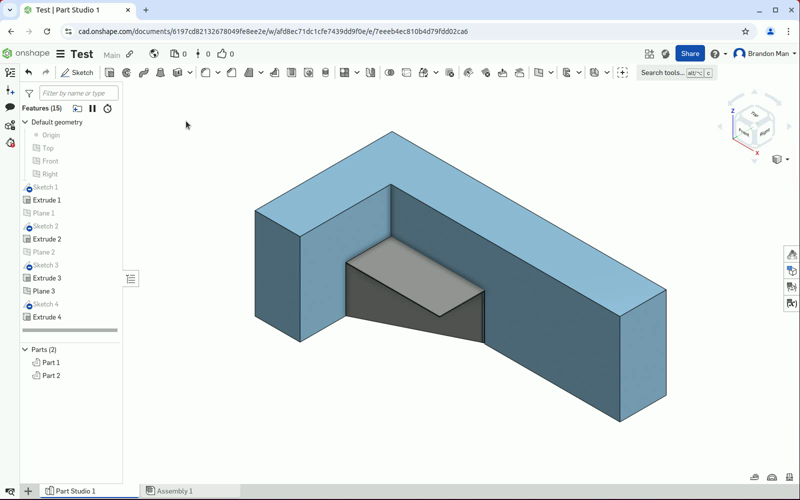
mouse_move(73, 189)
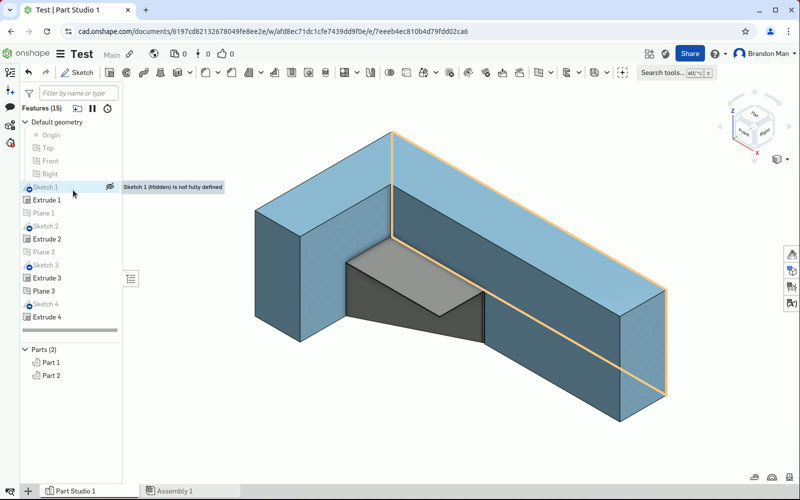
click(73, 189)